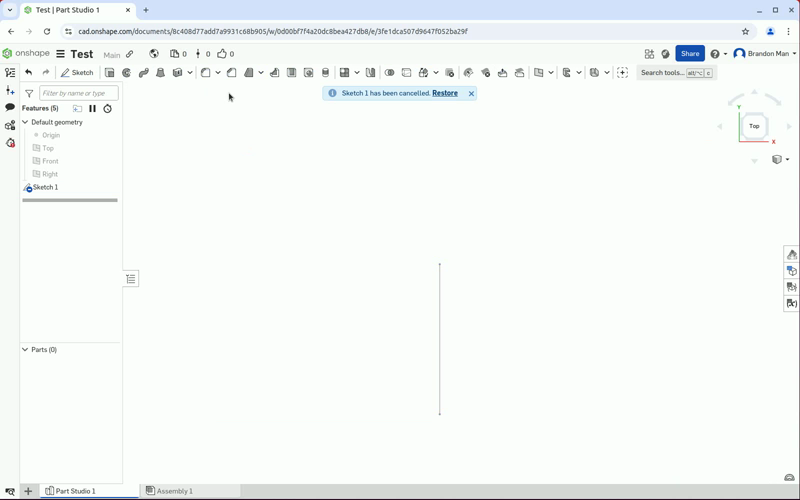
key(shift+h)
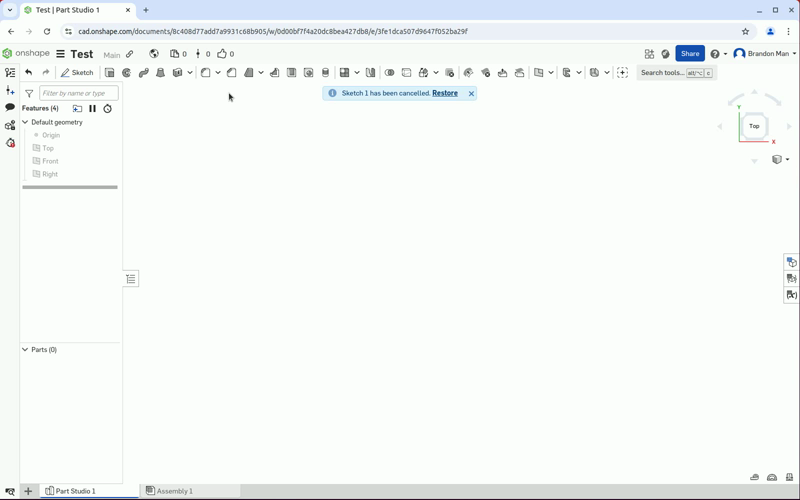
mouse_move(73, 352)
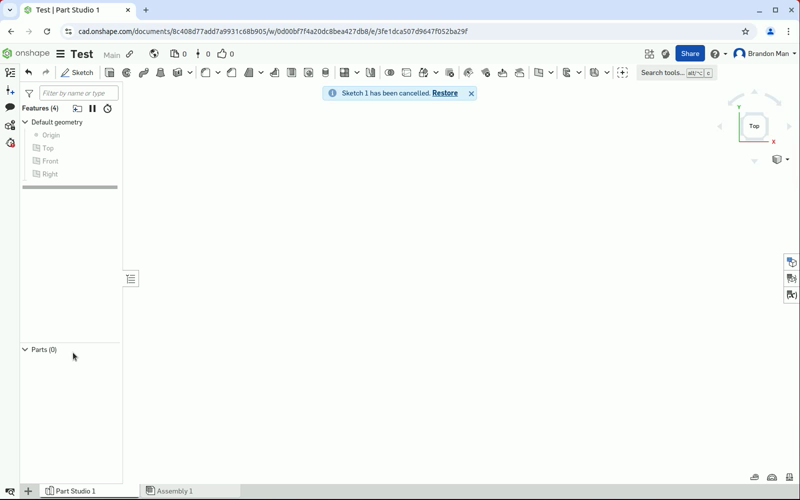
key(y)
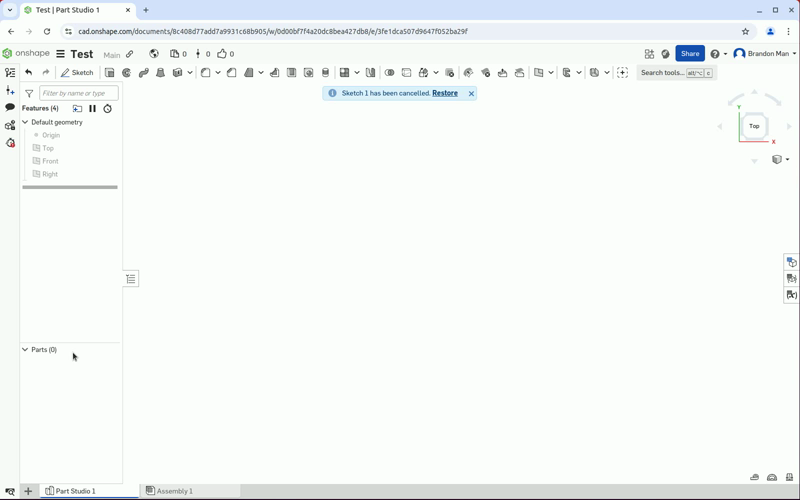
key(shift+p)
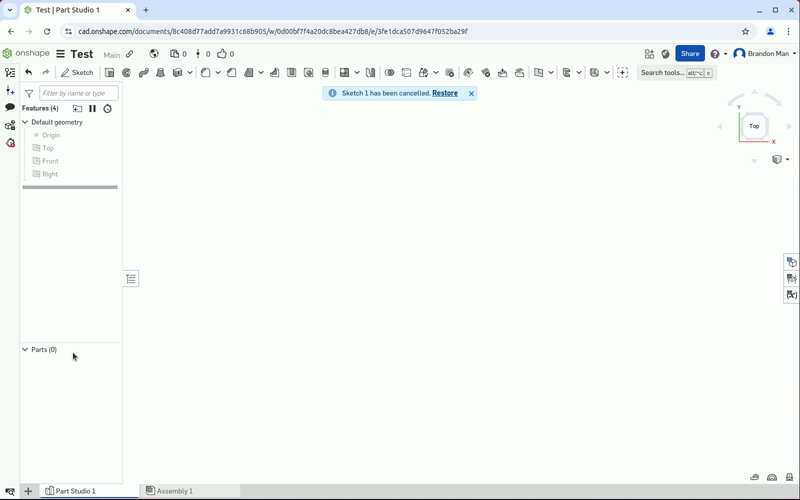
key(space)
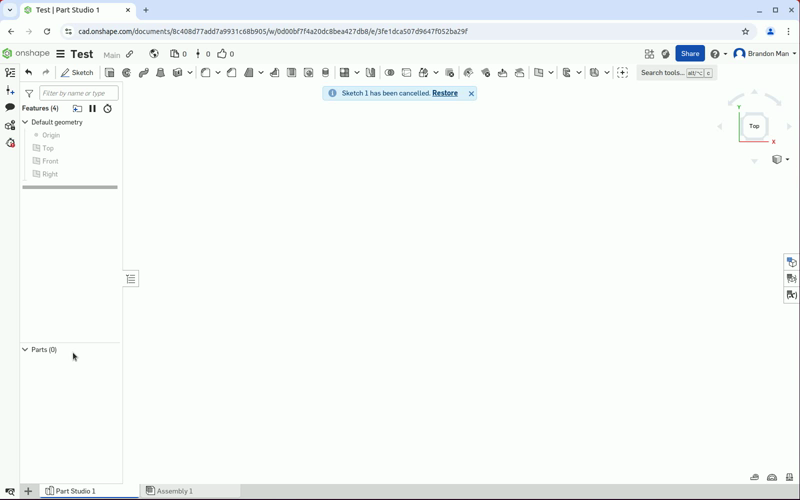
key_down(shift)
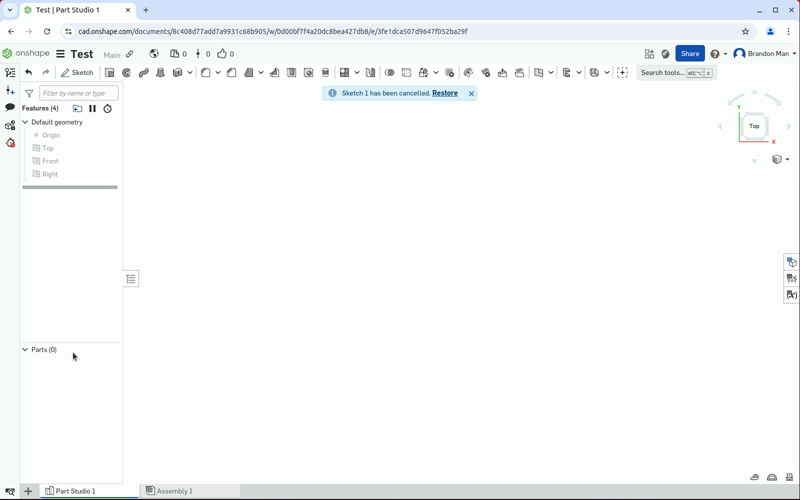
key(up)
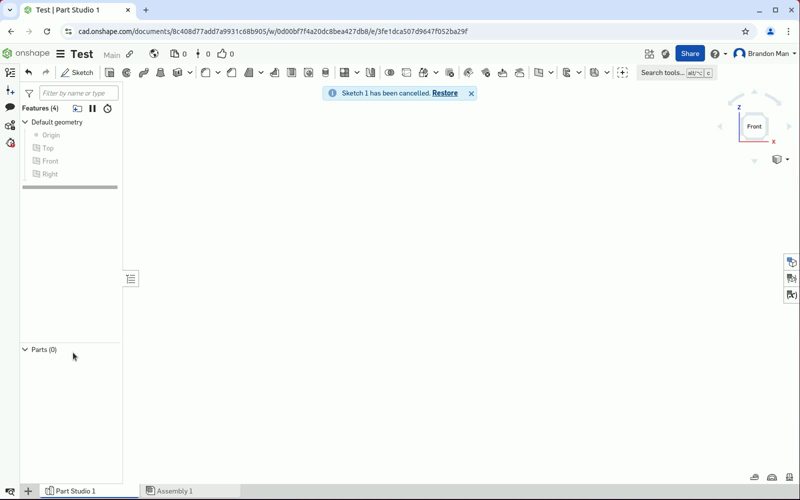
key_up(shift)
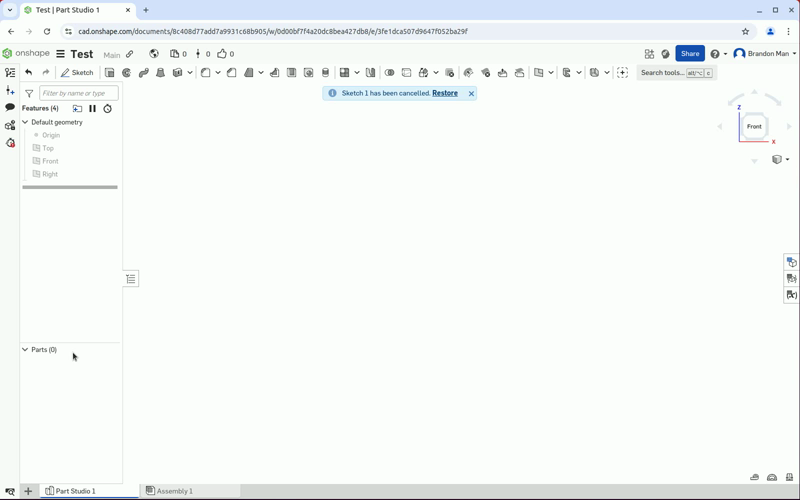
mouse_move(73, 352)
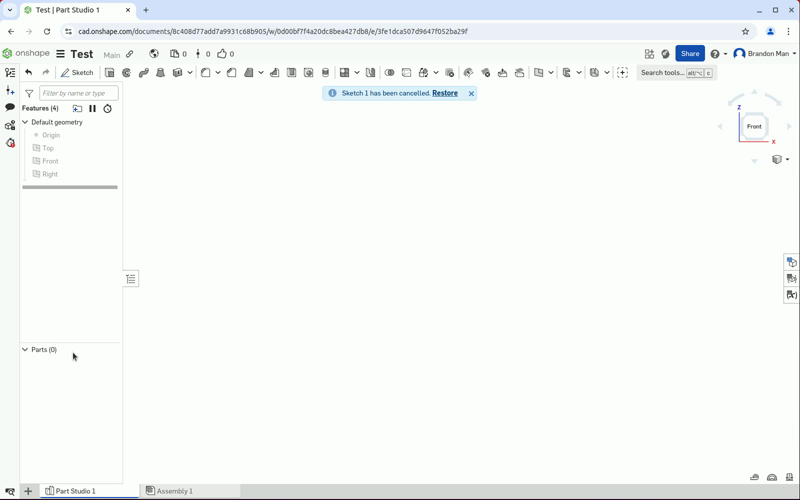
key(shift+y)
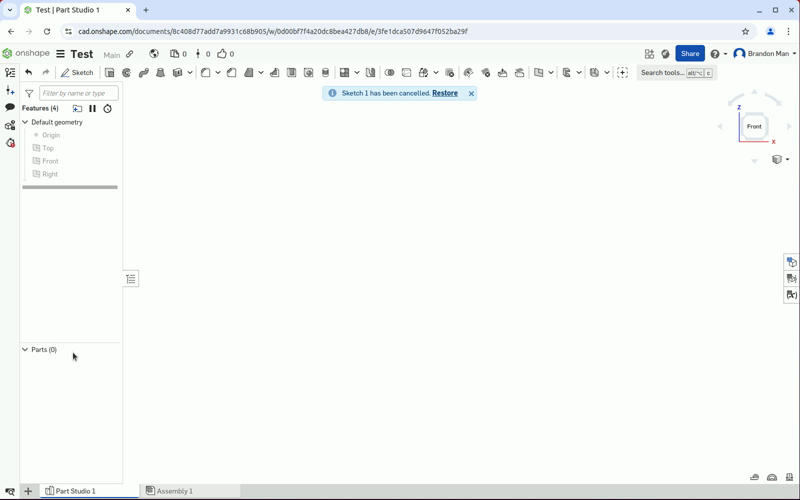
key(shift+s)
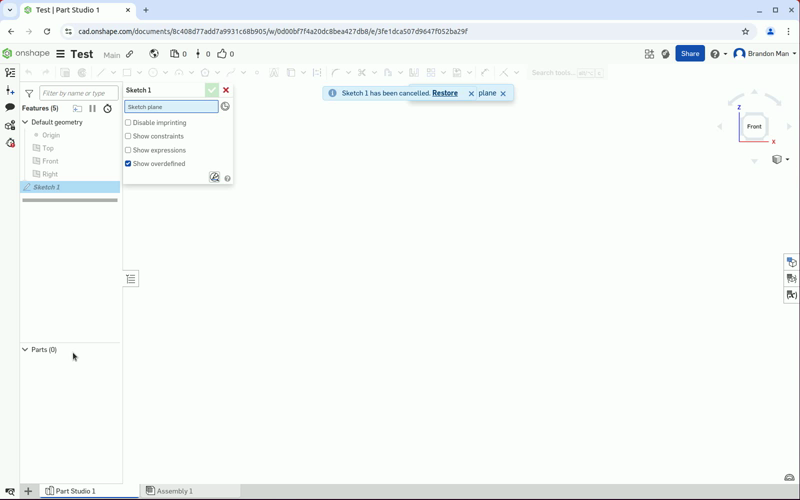
mouse_move(73, 163)
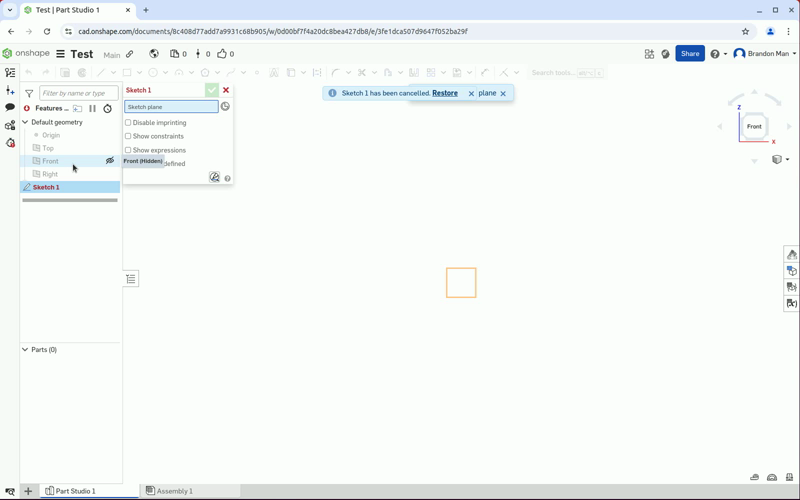
click(73, 163)
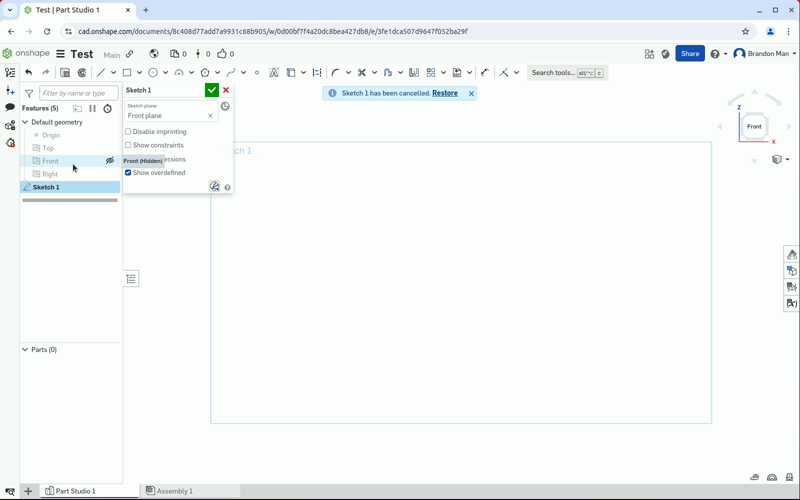
mouse_move(73, 352)
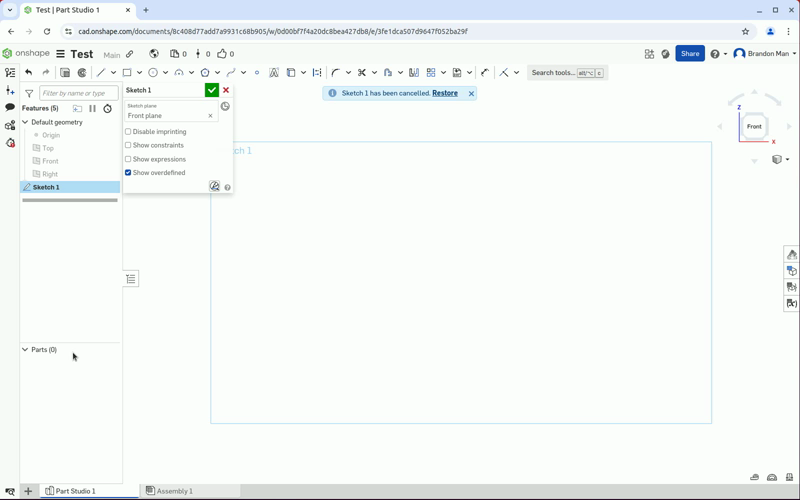
key(y)
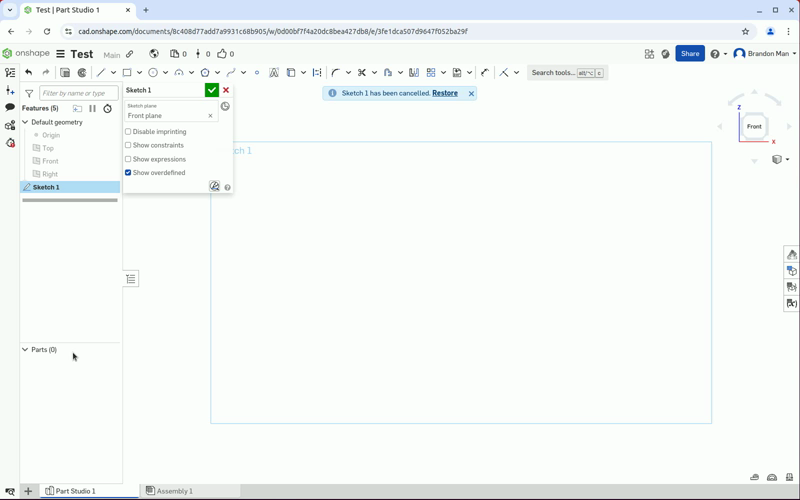
key(l)
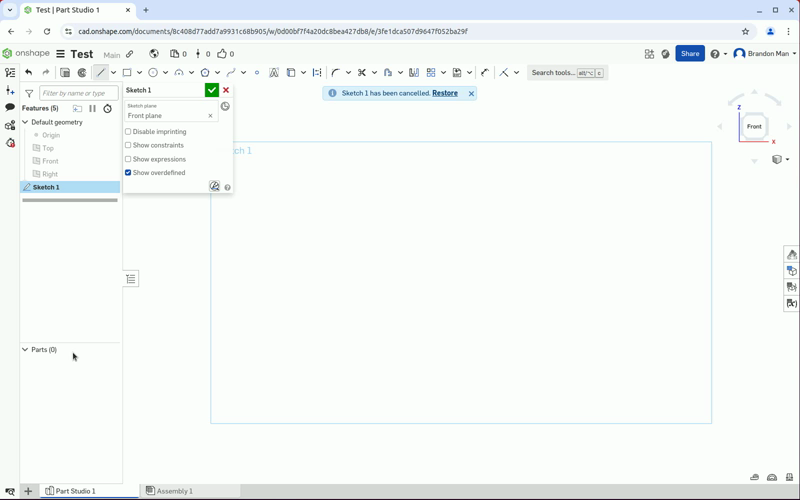
key_down(shift)
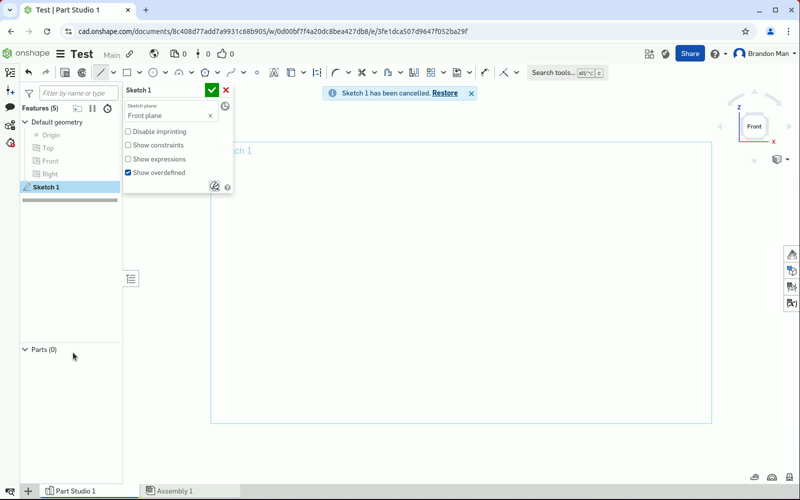
mouse_move(348, 346)
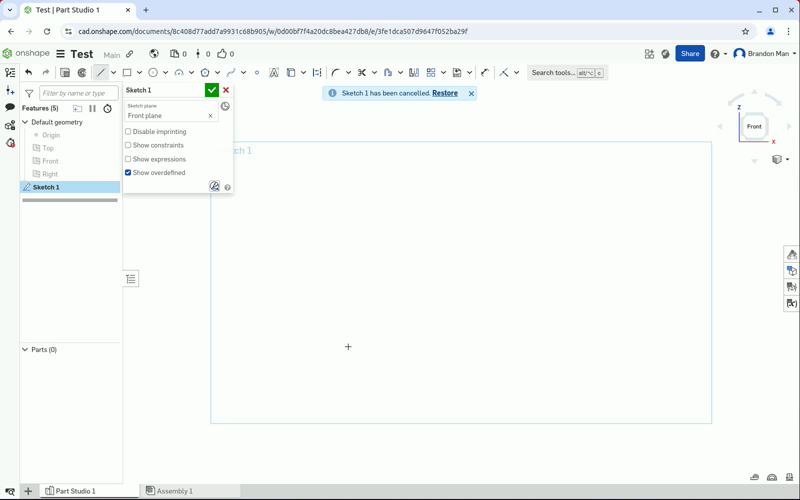
click(348, 346)
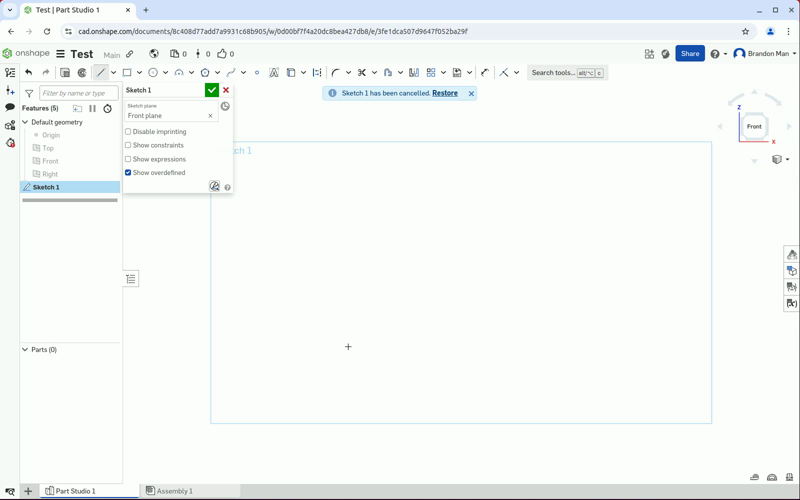
key_up(shift)
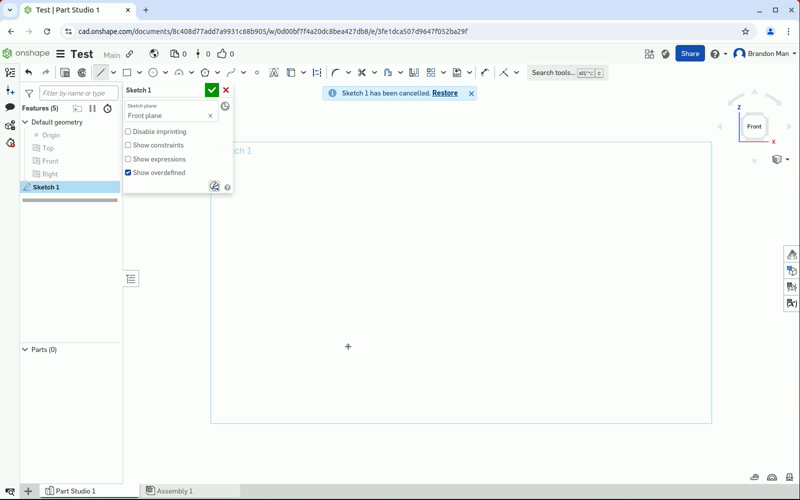
key_down(shift)
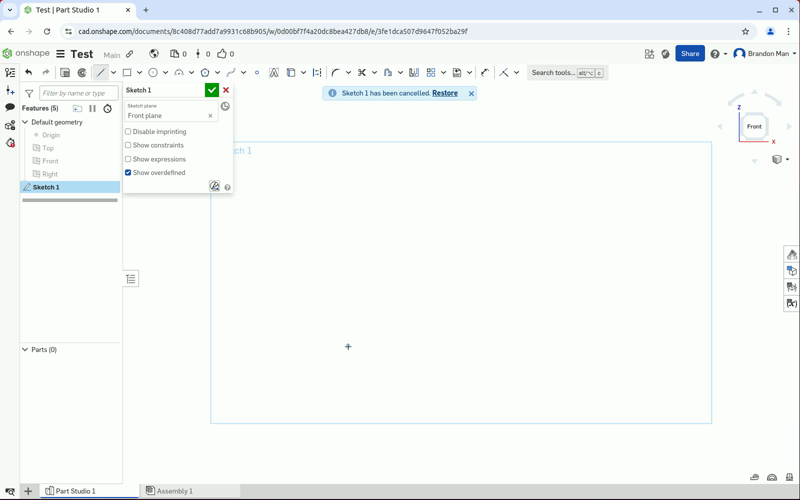
mouse_move(572, 346)
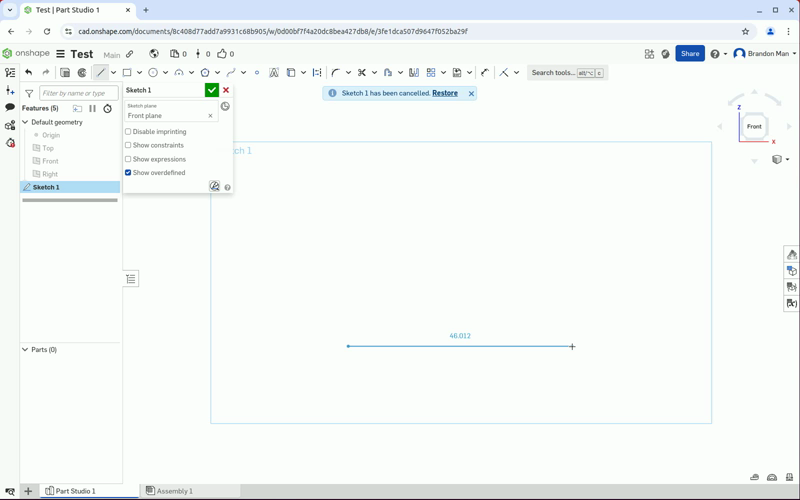
click(572, 346)
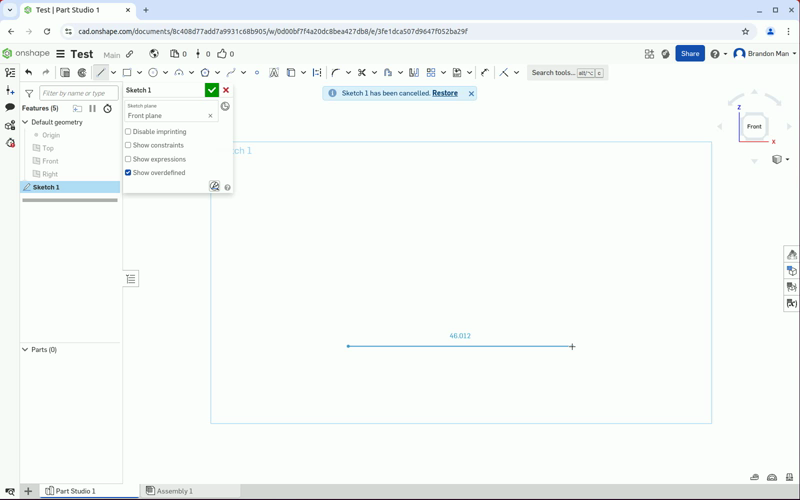
key_up(shift)
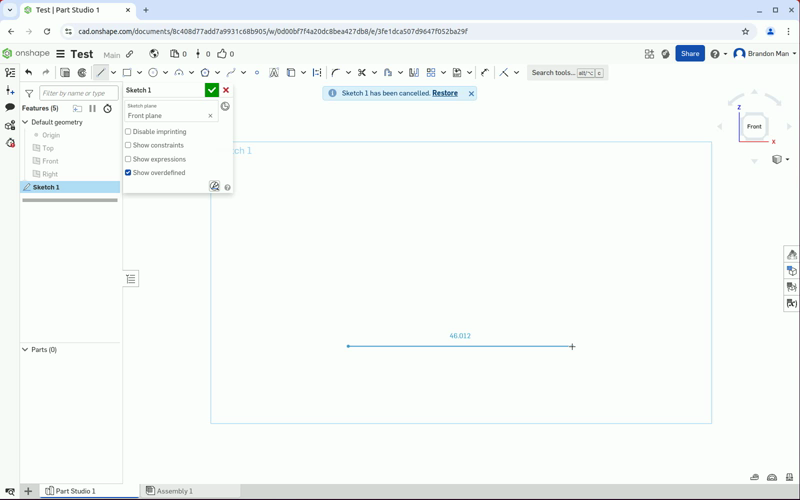
key_down(shift)
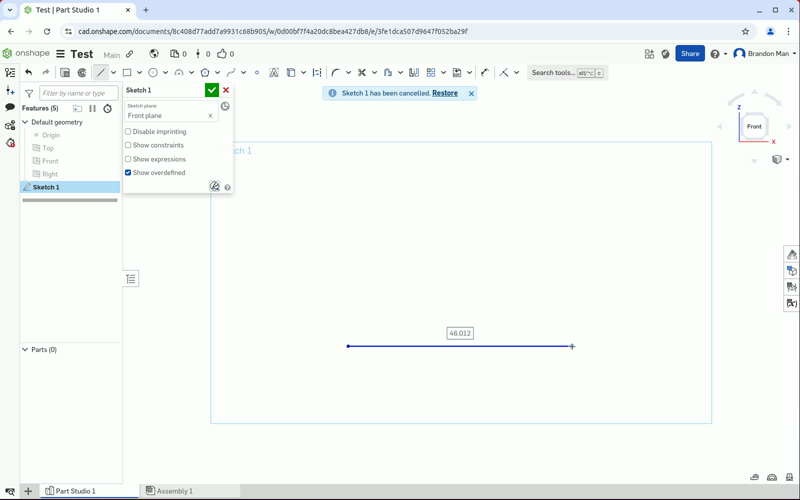
mouse_move(589, 346)
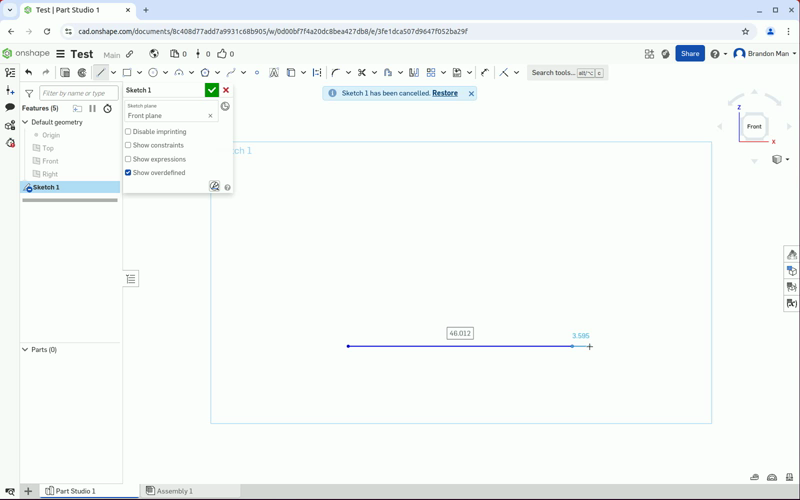
mouse_move(567, 346)
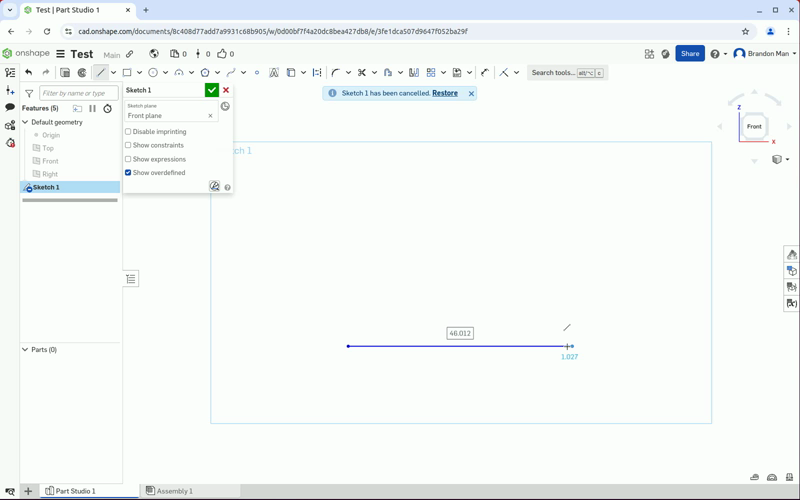
scroll(6)
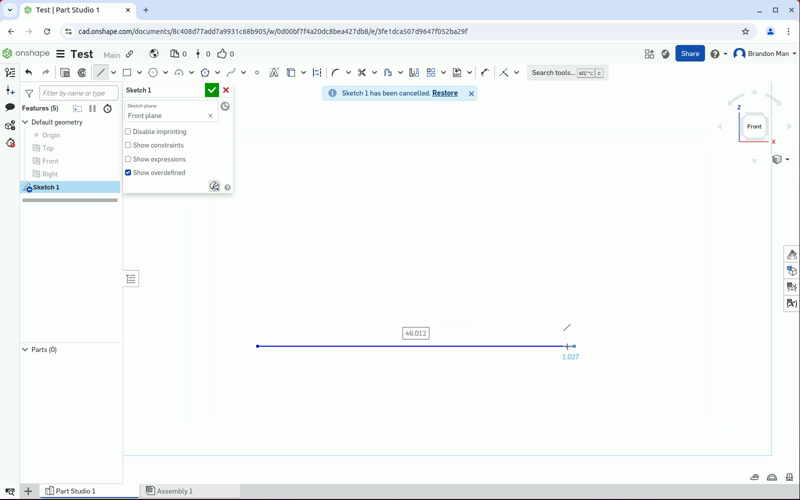
scroll(6)
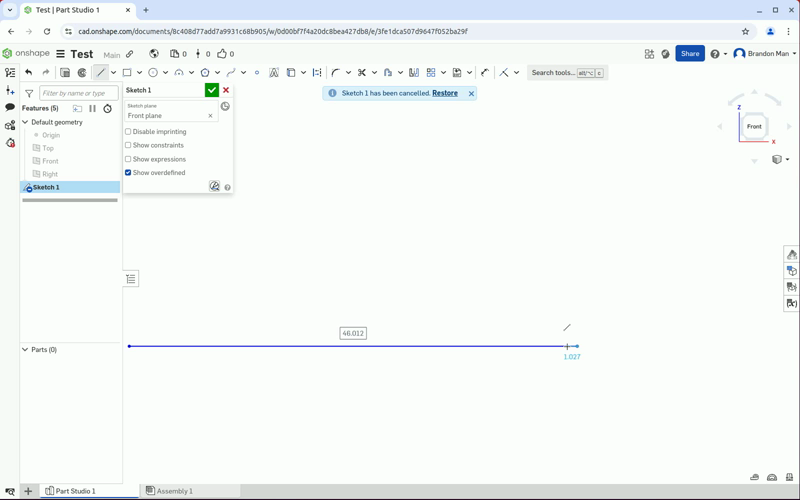
scroll(6)
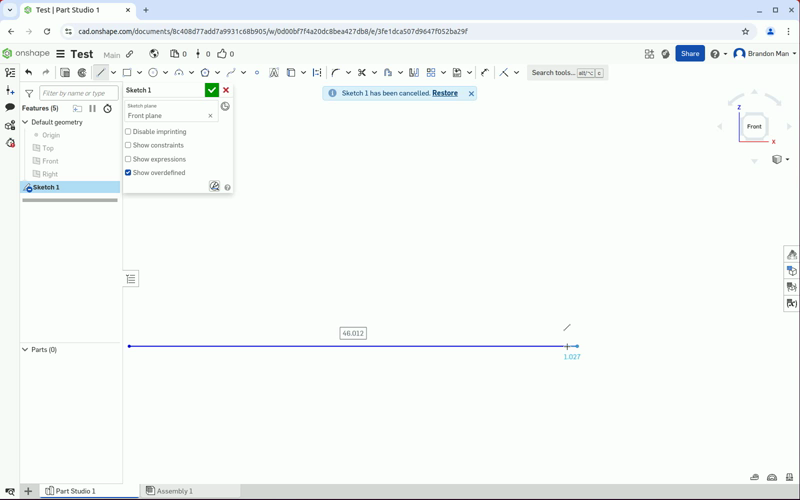
scroll(6)
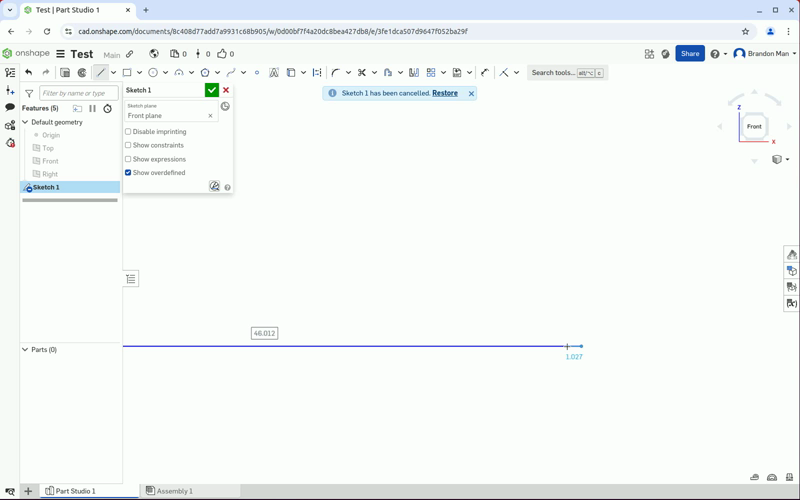
scroll(6)
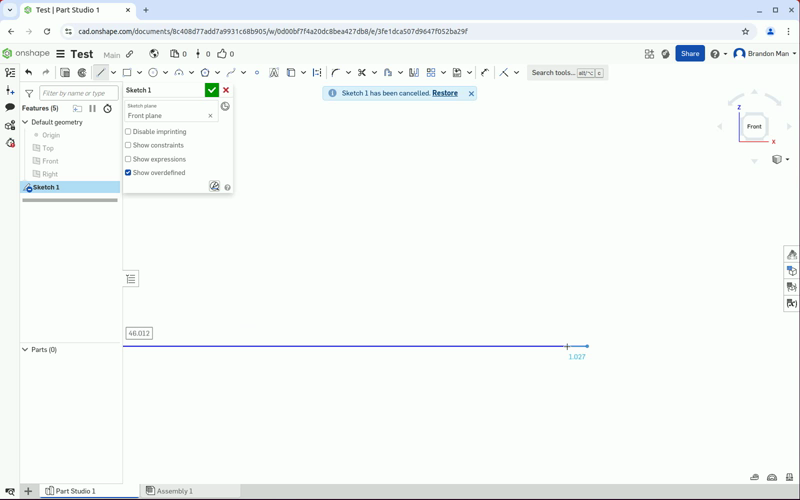
scroll(6)
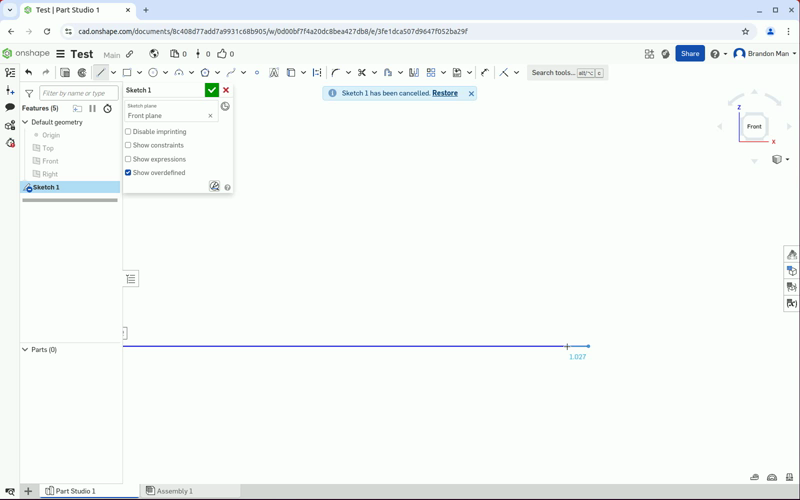
scroll(6)
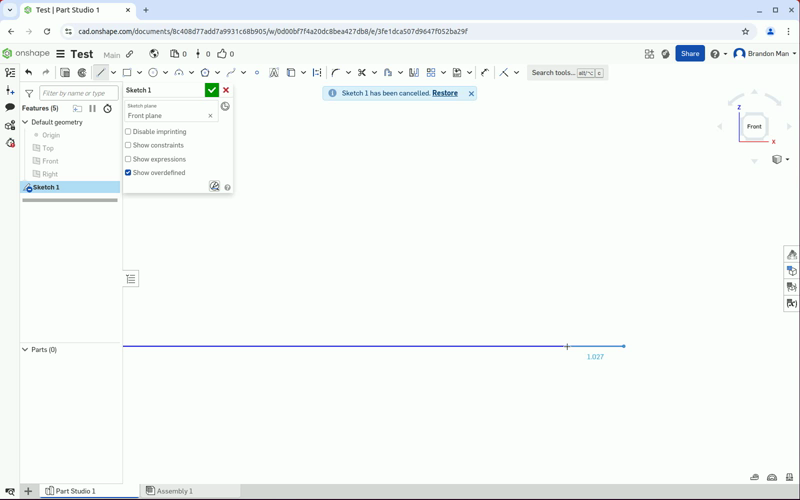
click(567, 346)
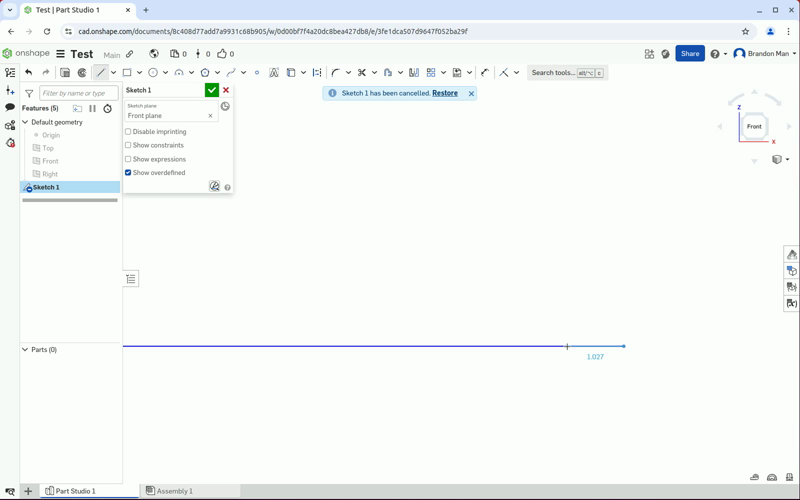
scroll(-6)
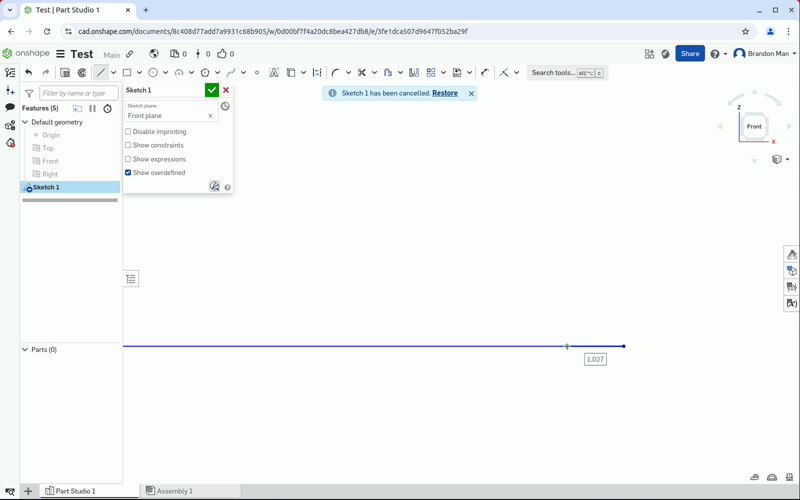
scroll(-6)
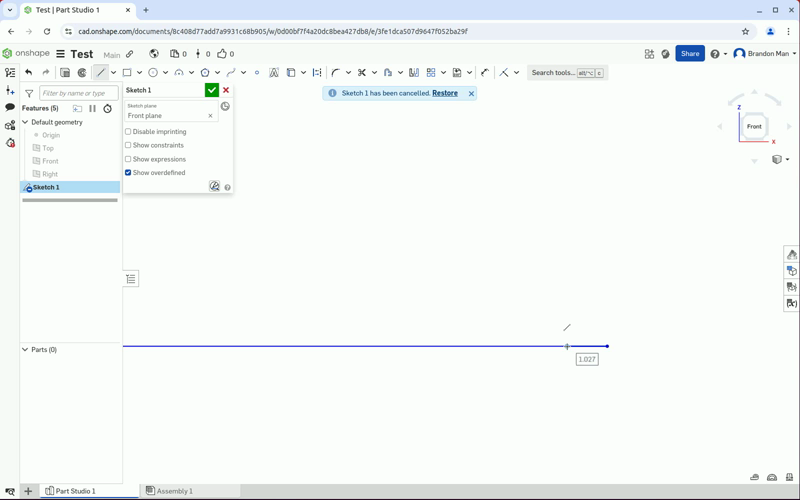
scroll(-6)
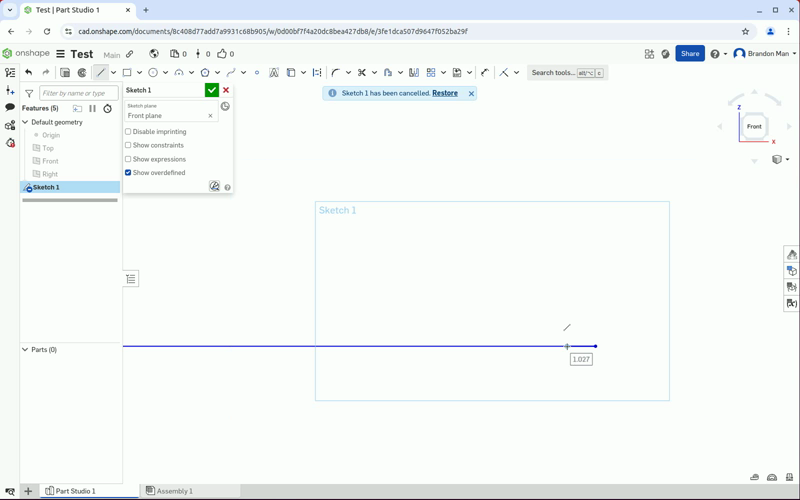
scroll(-6)
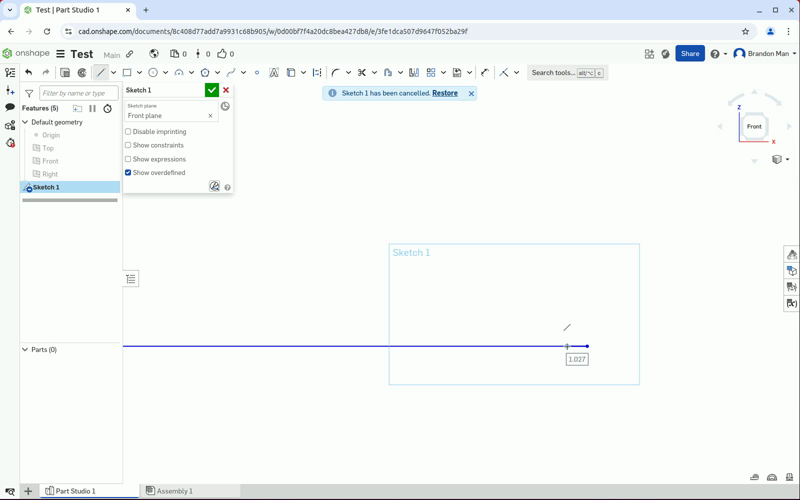
scroll(-6)
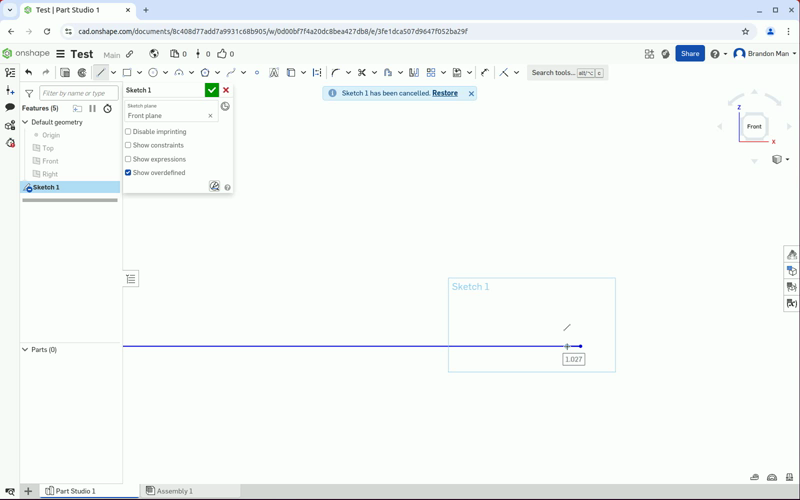
scroll(-6)
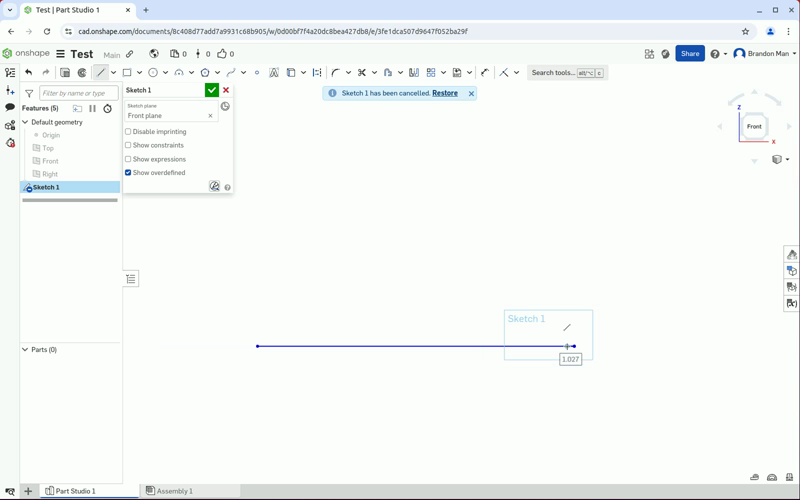
scroll(-6)
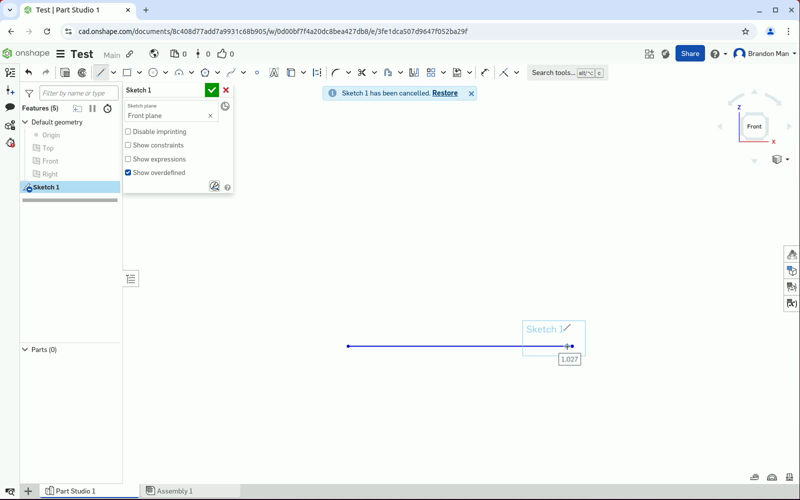
key_up(shift)
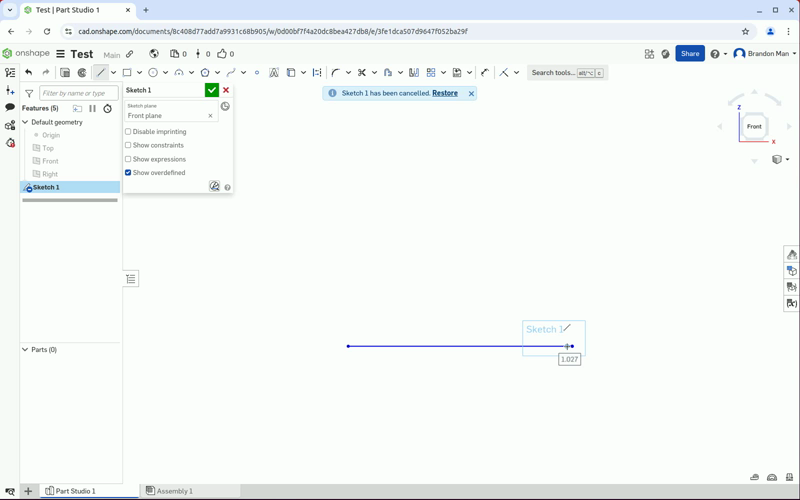
key_down(shift)
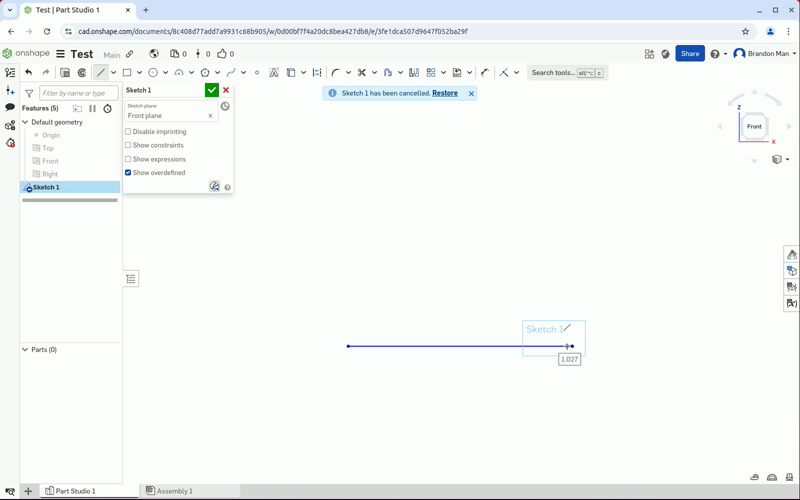
mouse_move(589, 346)
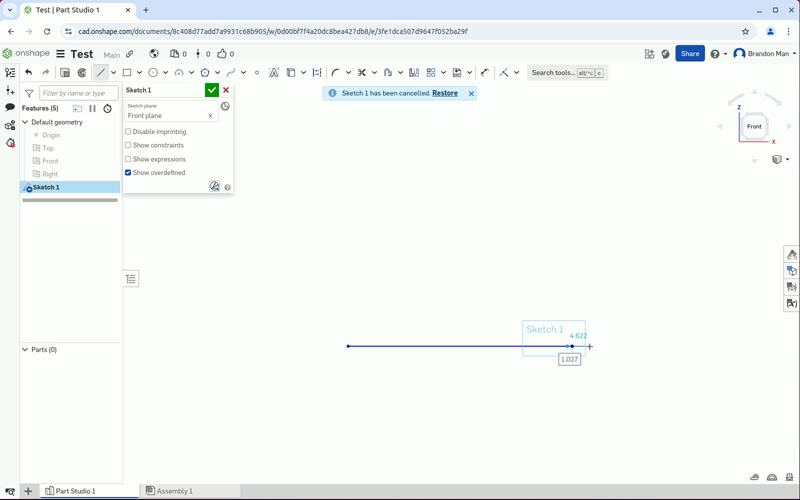
mouse_move(567, 341)
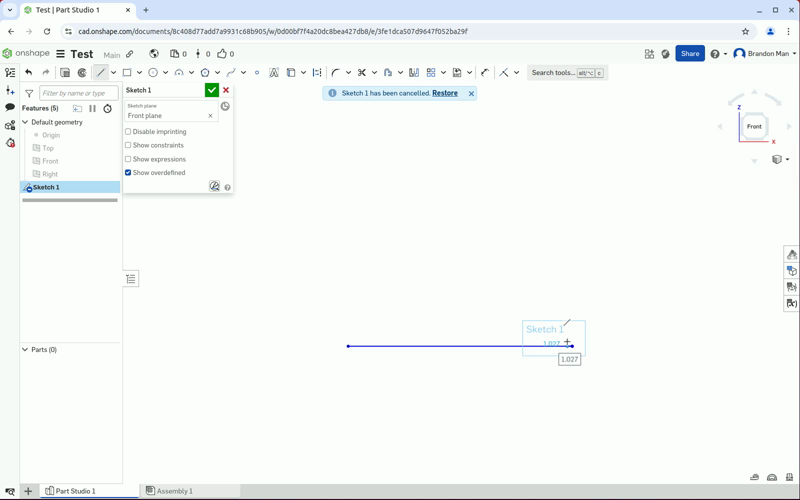
scroll(6)
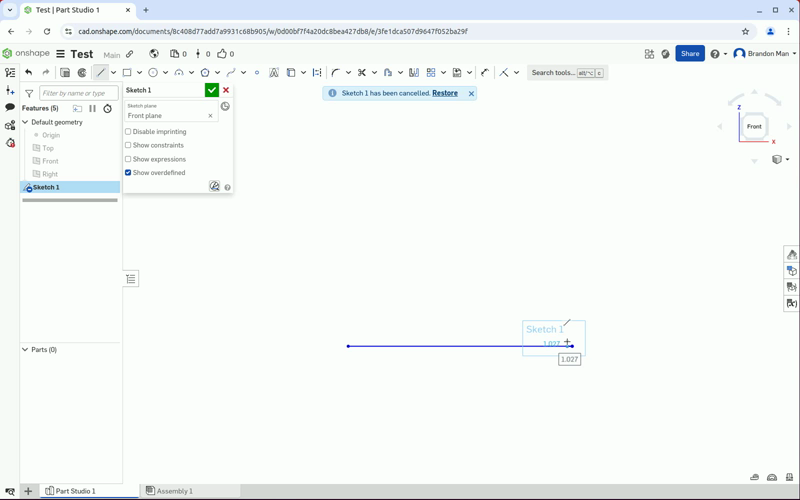
scroll(6)
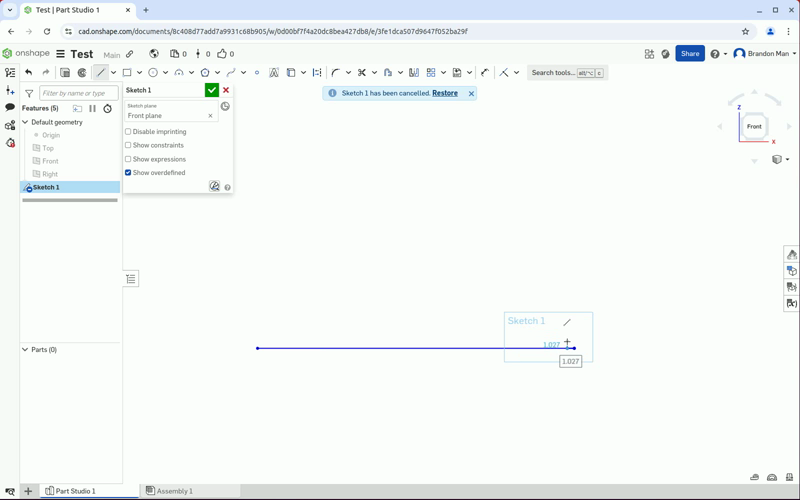
scroll(6)
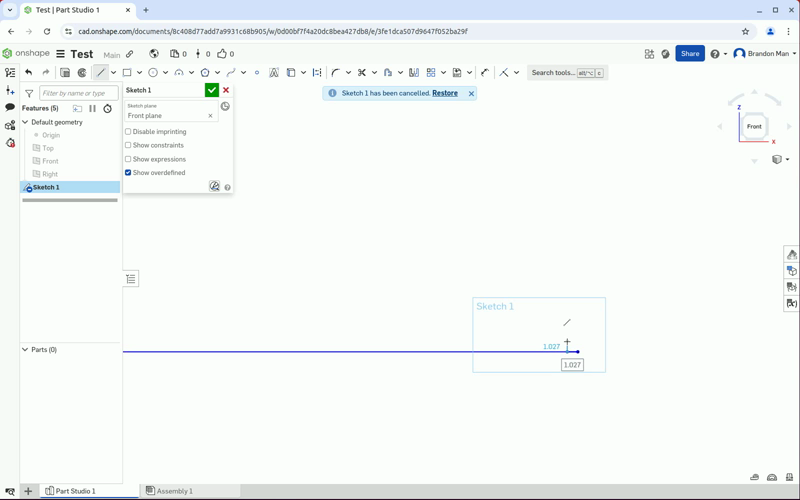
scroll(6)
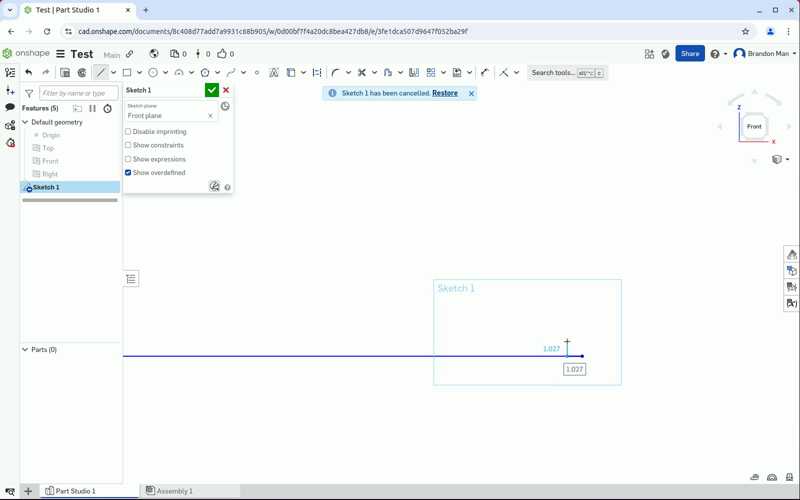
scroll(6)
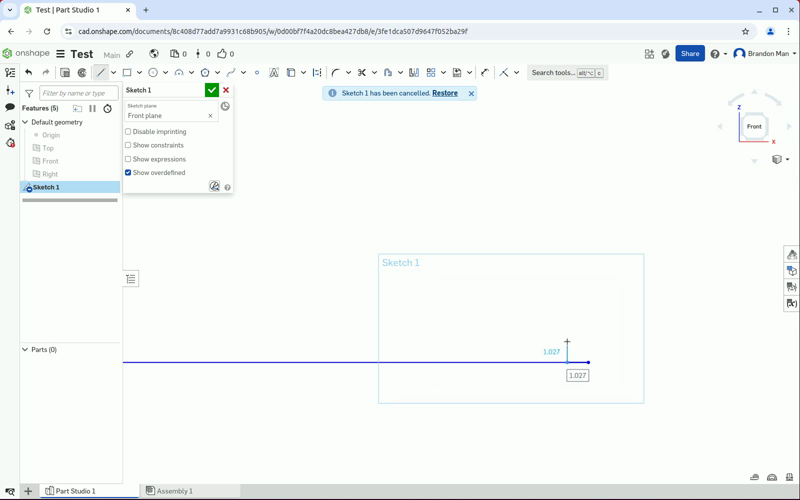
scroll(6)
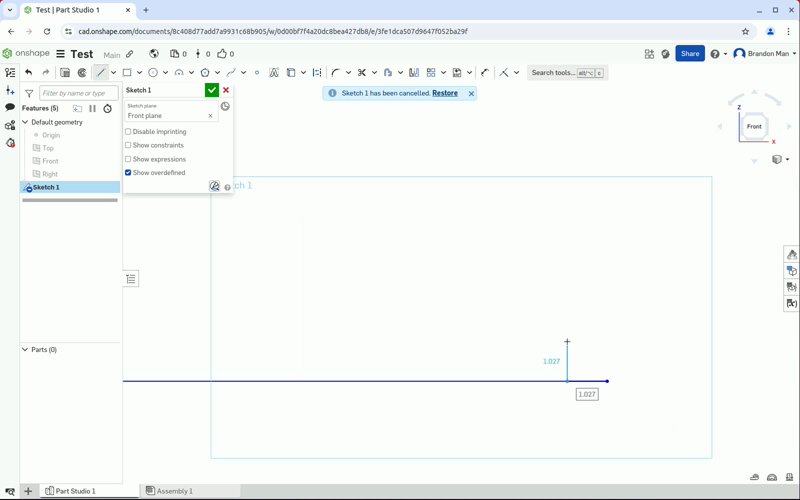
scroll(6)
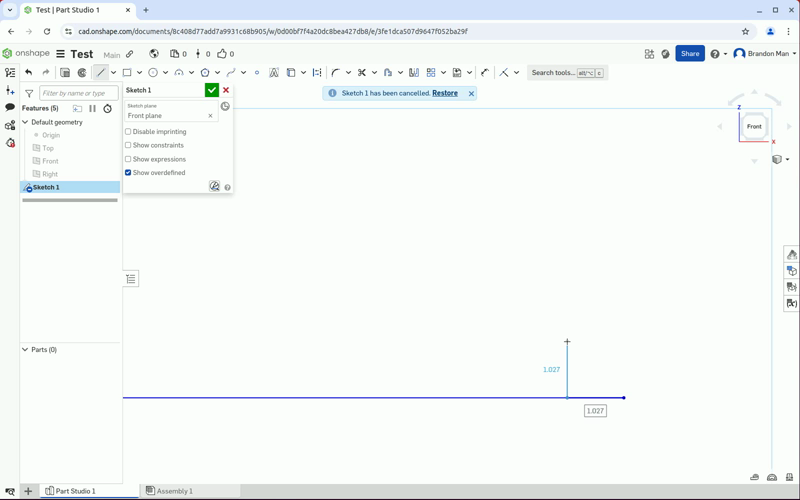
click(567, 341)
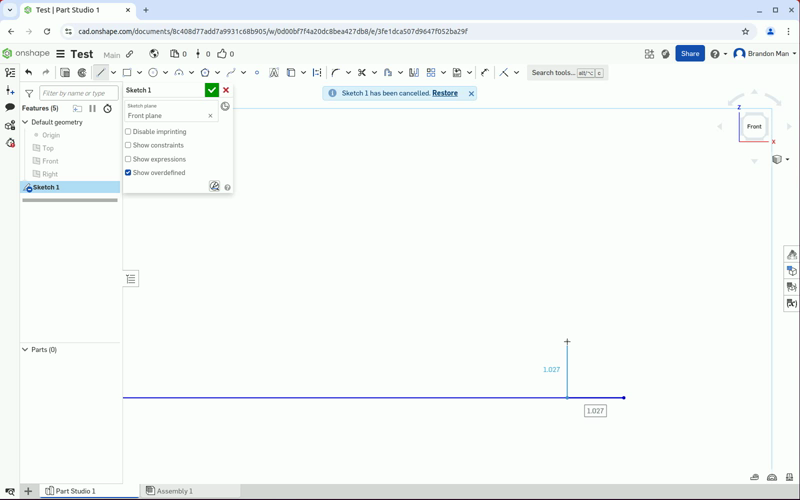
scroll(-6)
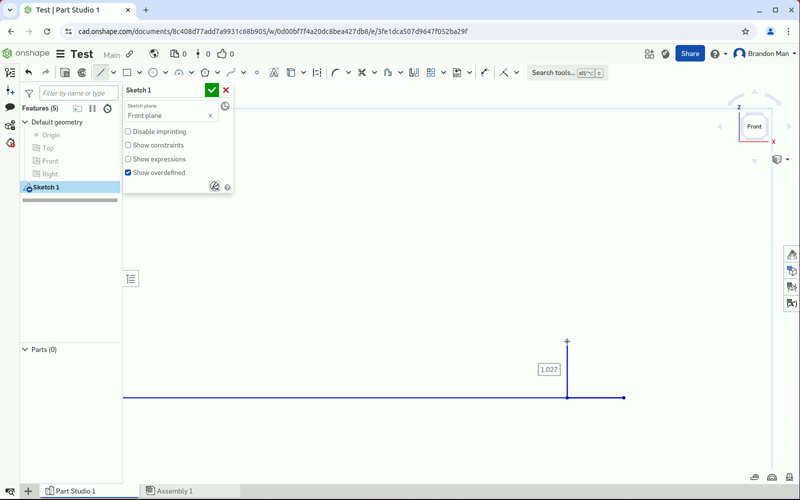
scroll(-6)
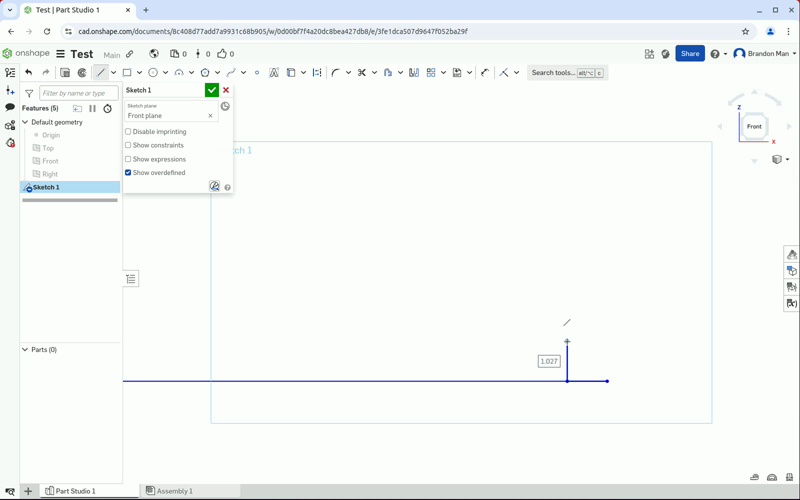
scroll(-6)
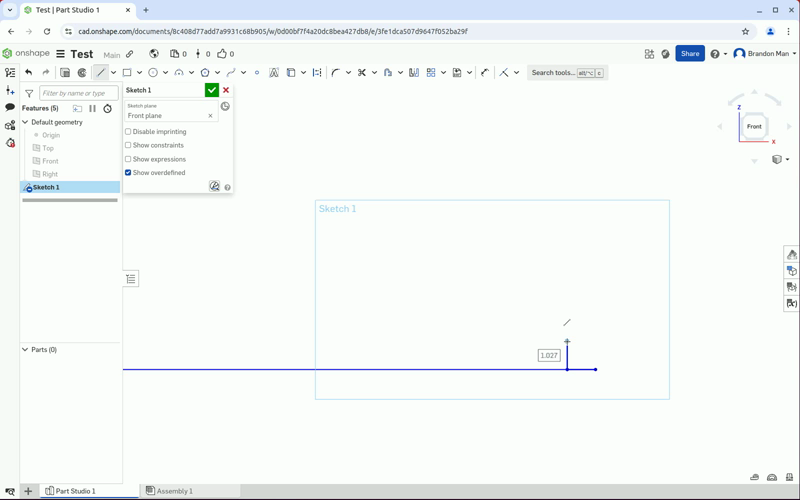
scroll(-6)
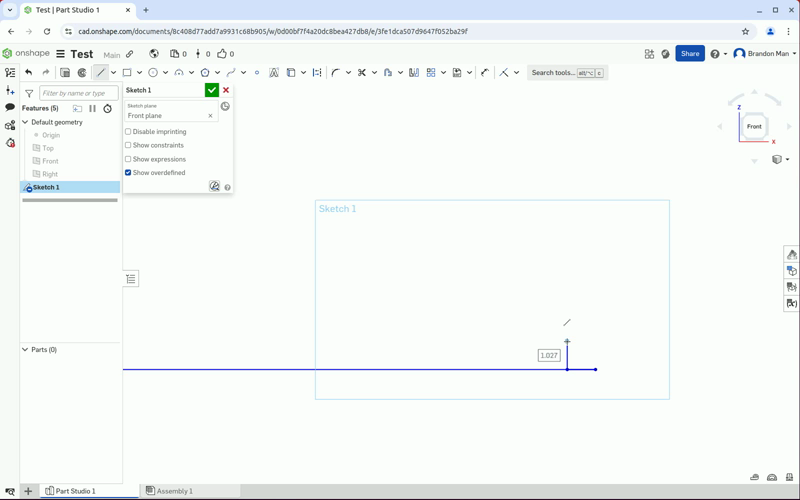
scroll(-6)
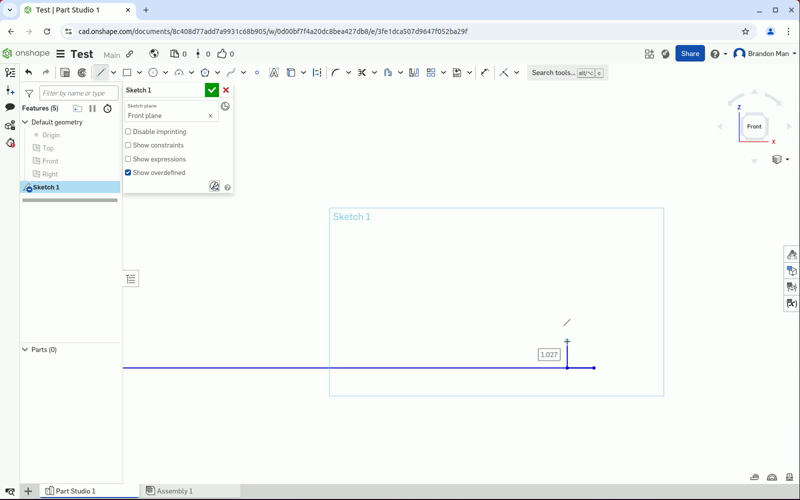
scroll(-6)
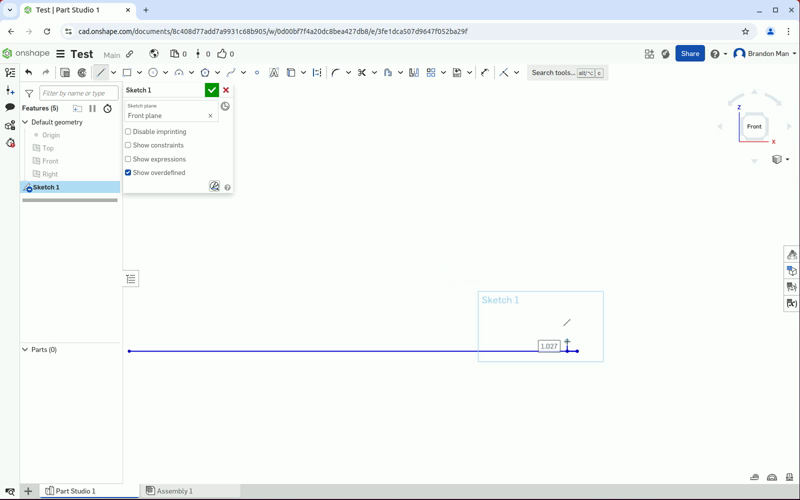
scroll(-6)
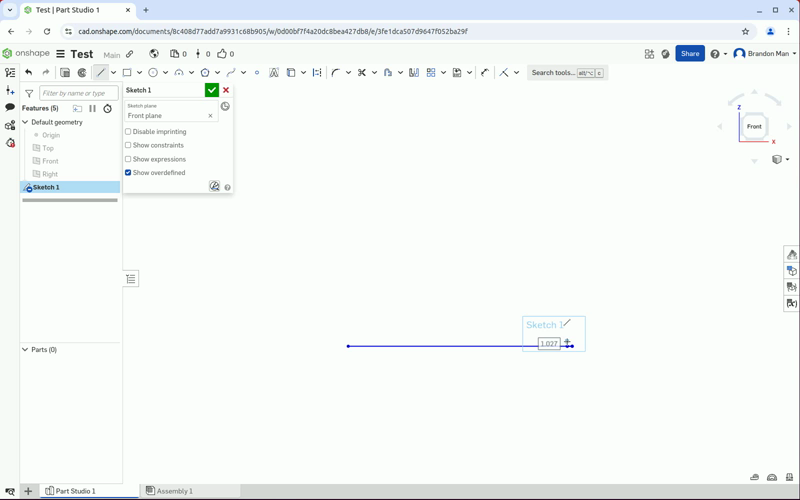
key_up(shift)
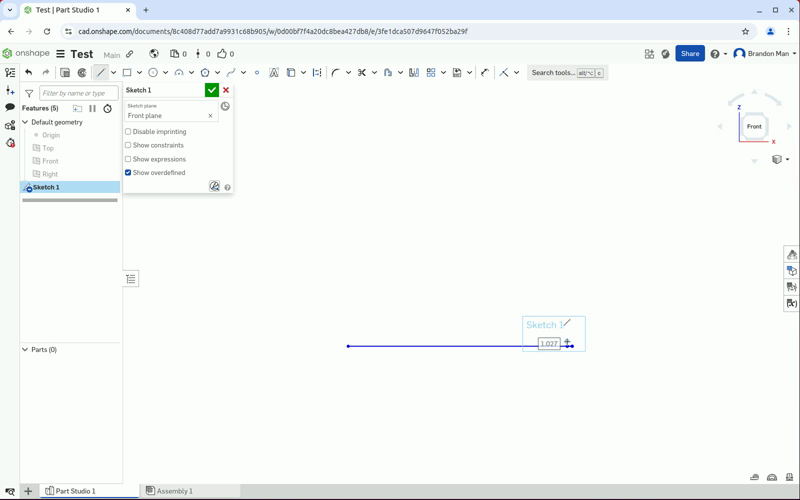
key_down(shift)
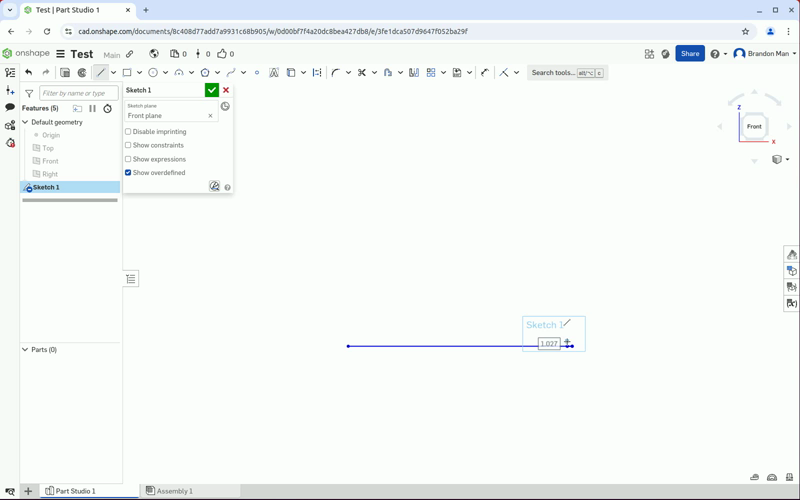
mouse_move(589, 341)
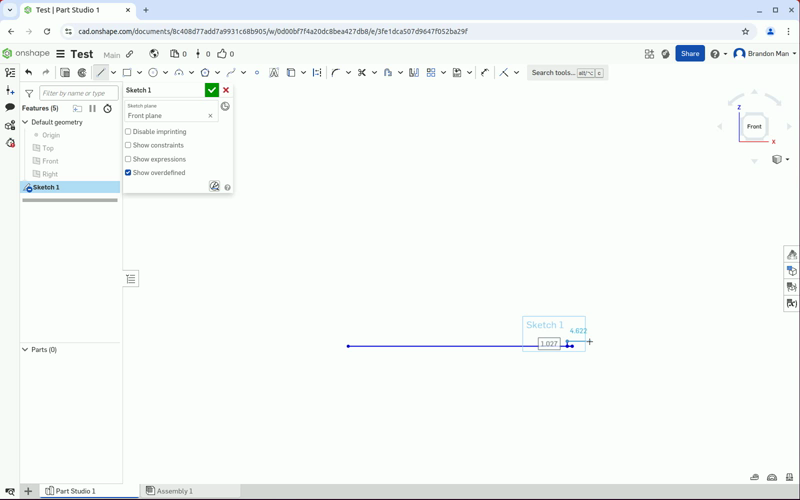
mouse_move(572, 341)
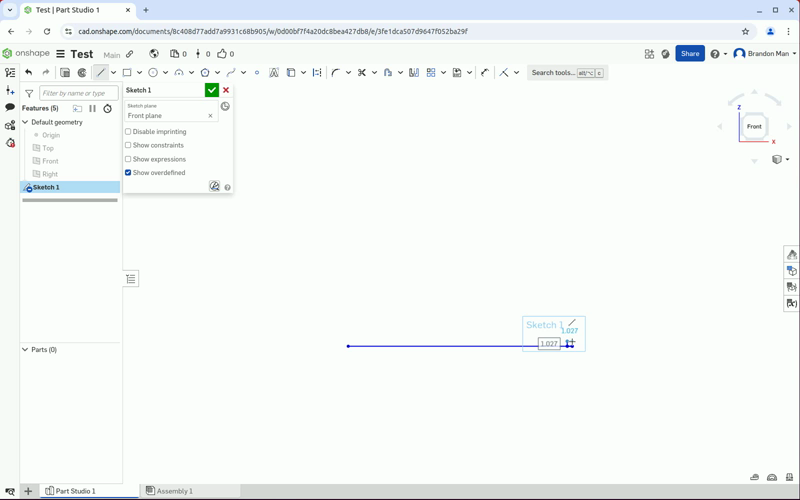
scroll(6)
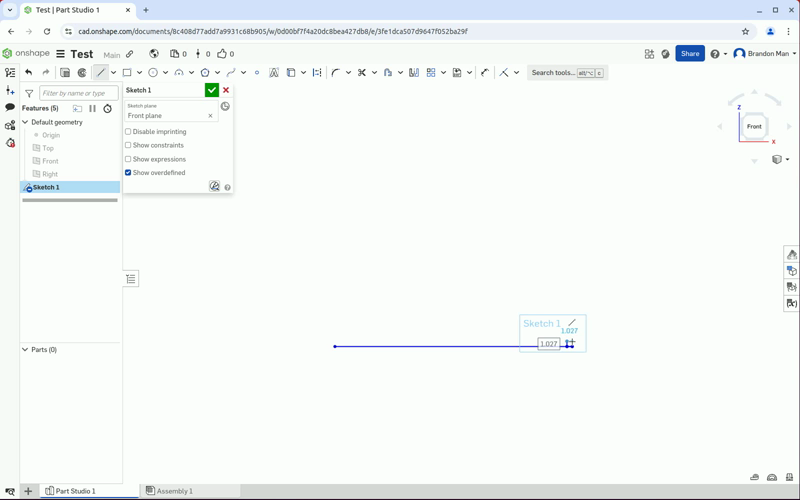
scroll(6)
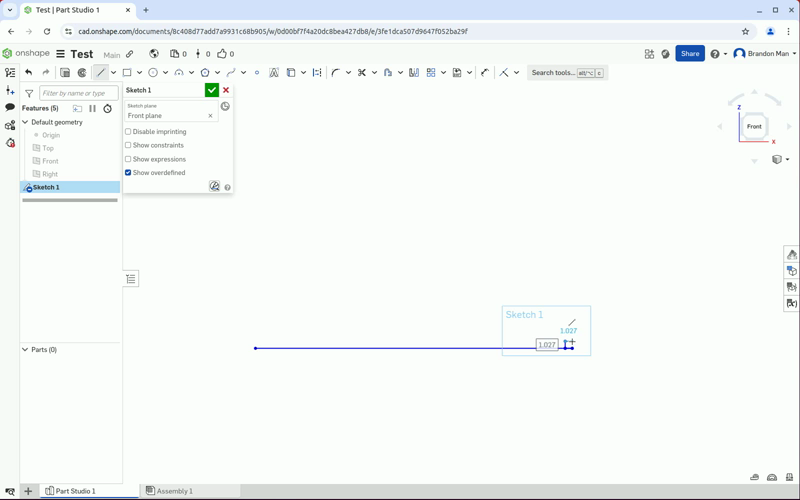
scroll(6)
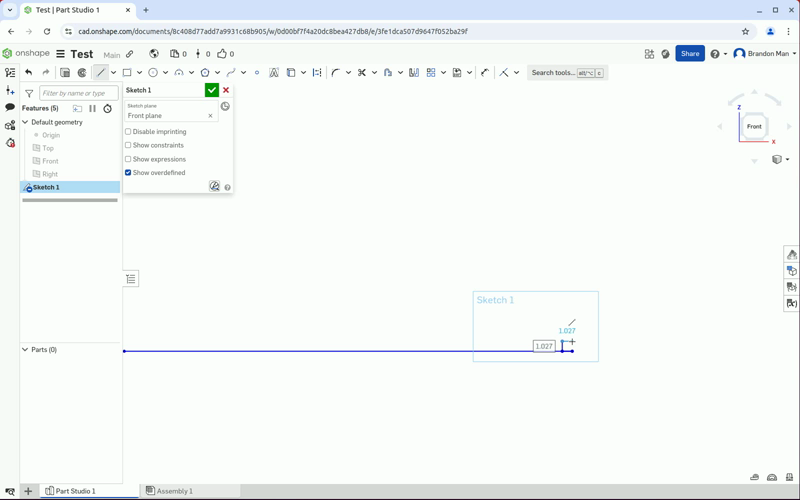
scroll(6)
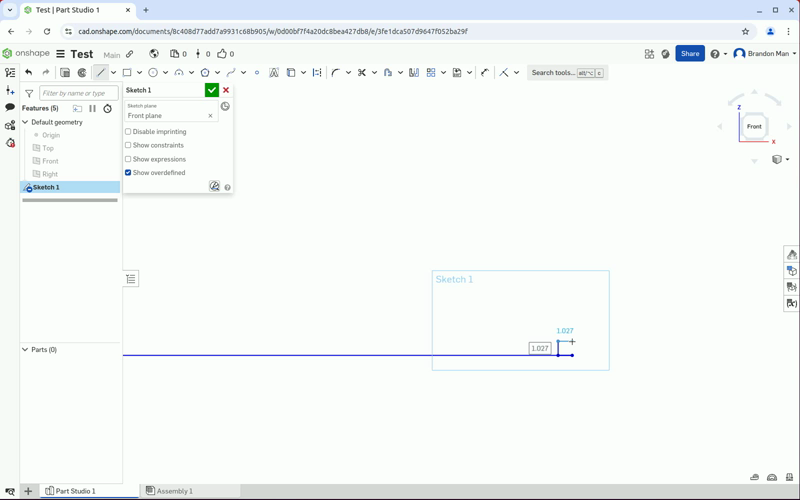
scroll(6)
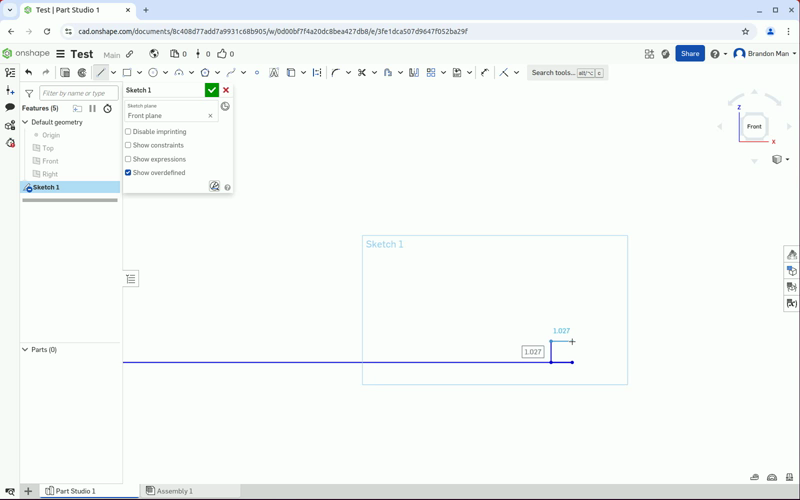
scroll(6)
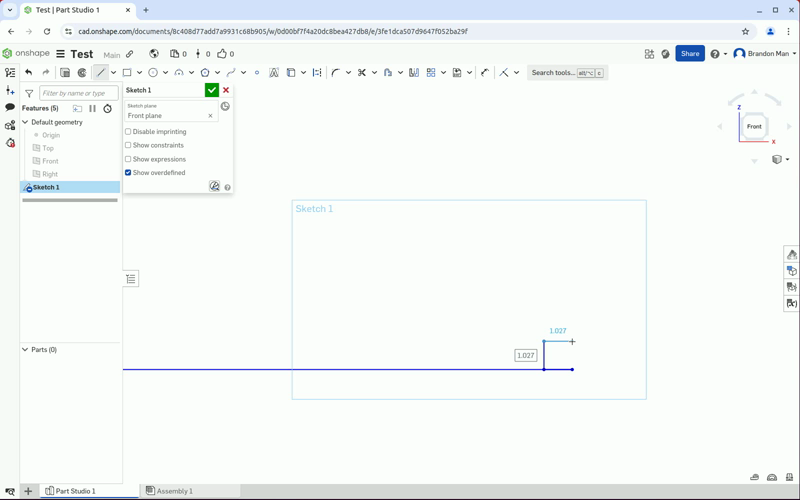
scroll(6)
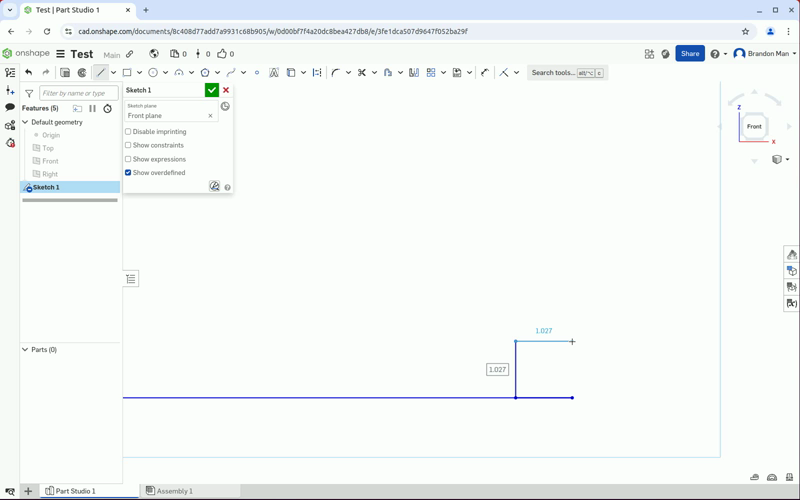
click(572, 341)
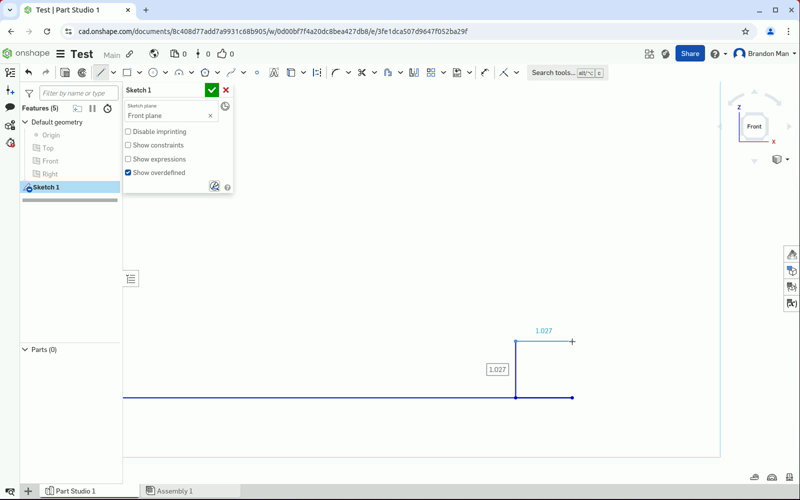
scroll(-6)
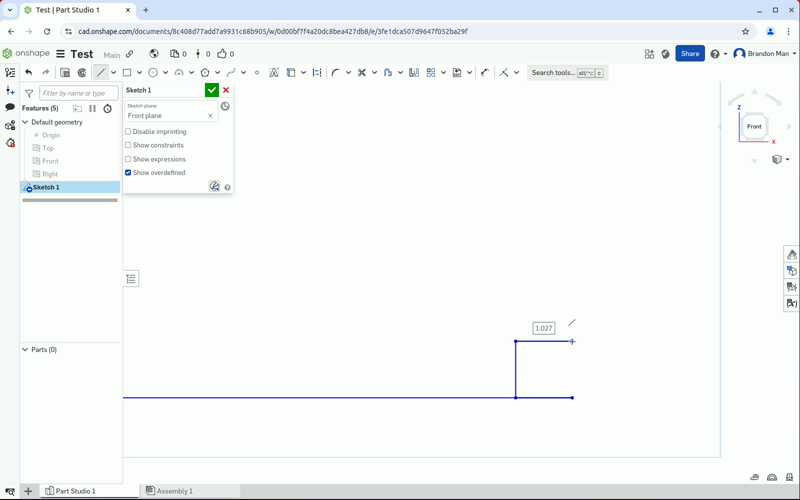
scroll(-6)
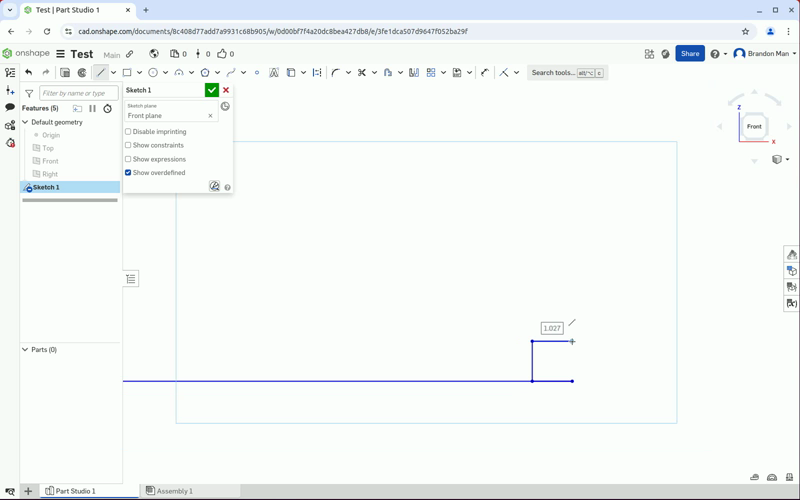
scroll(-6)
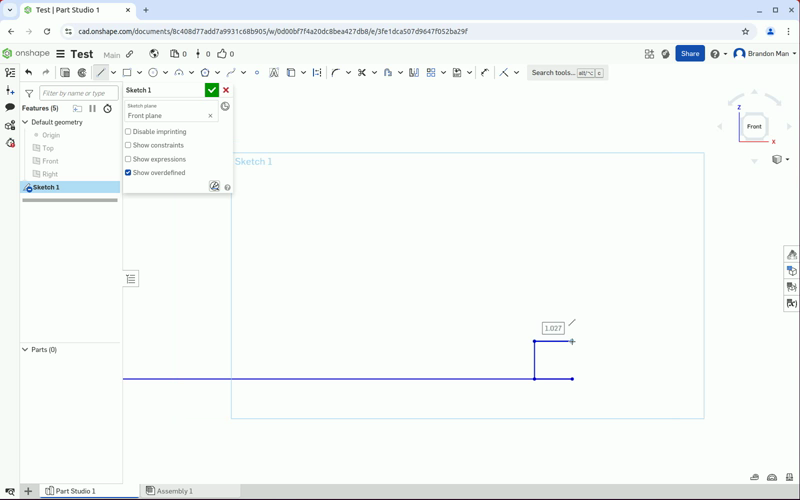
scroll(-6)
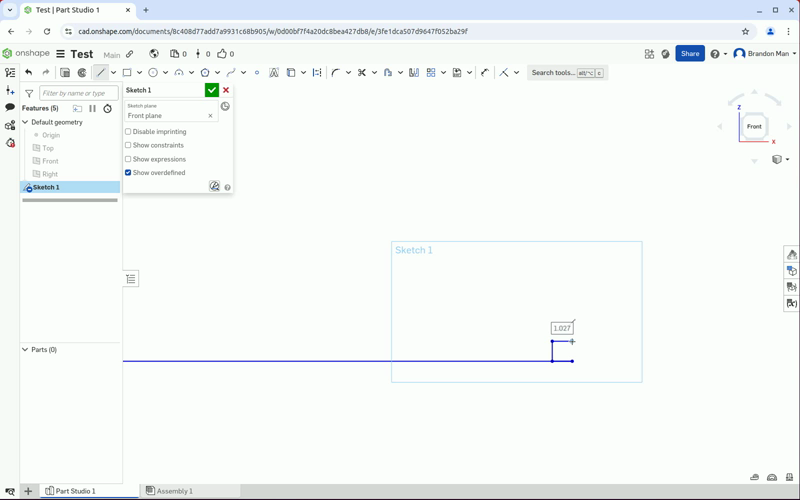
scroll(-6)
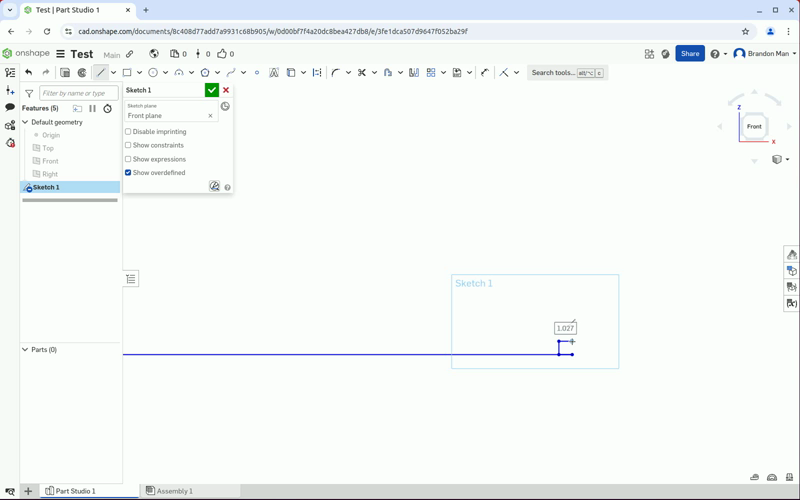
scroll(-6)
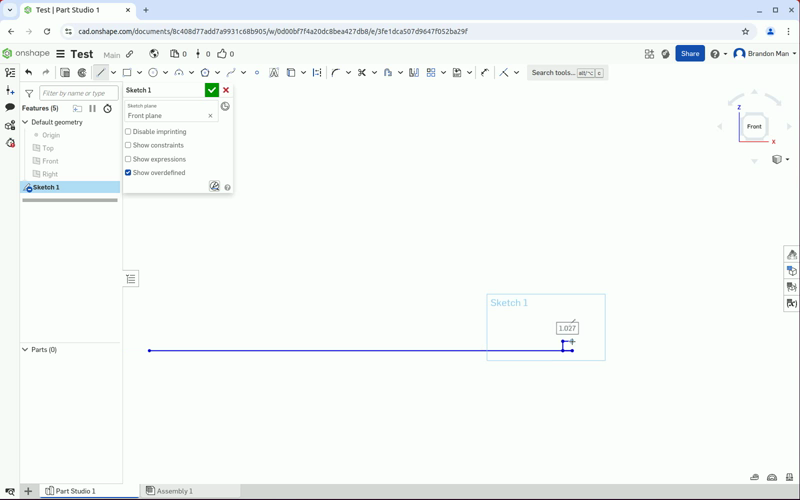
scroll(-6)
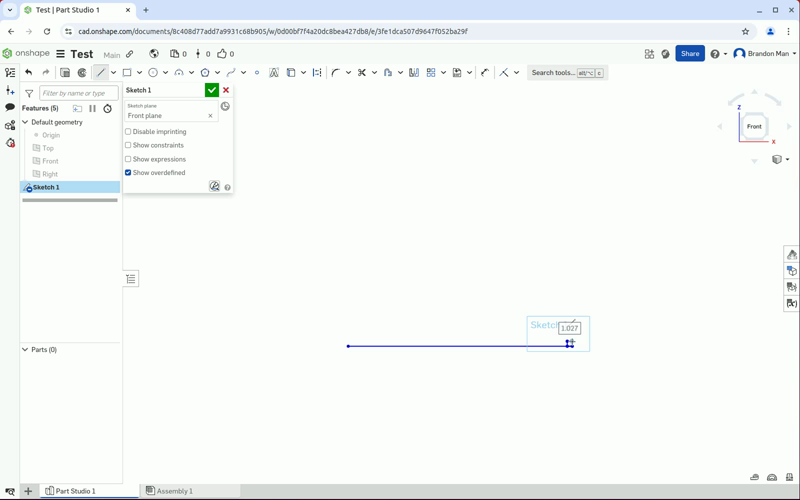
key_up(shift)
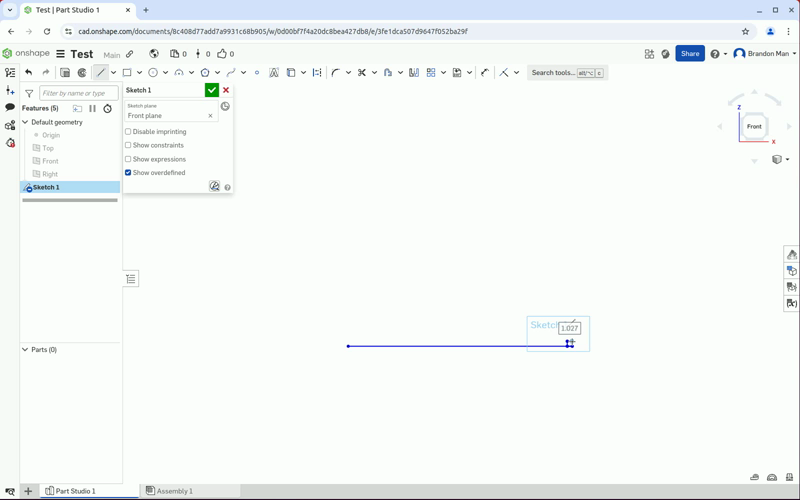
key_down(shift)
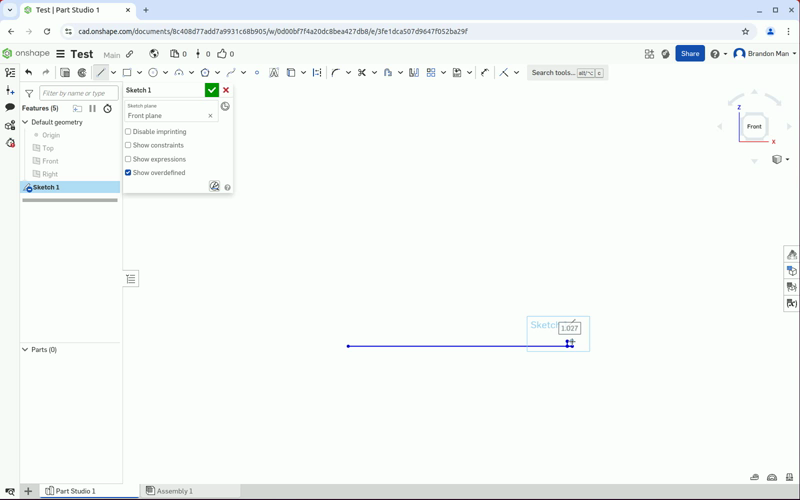
mouse_move(572, 221)
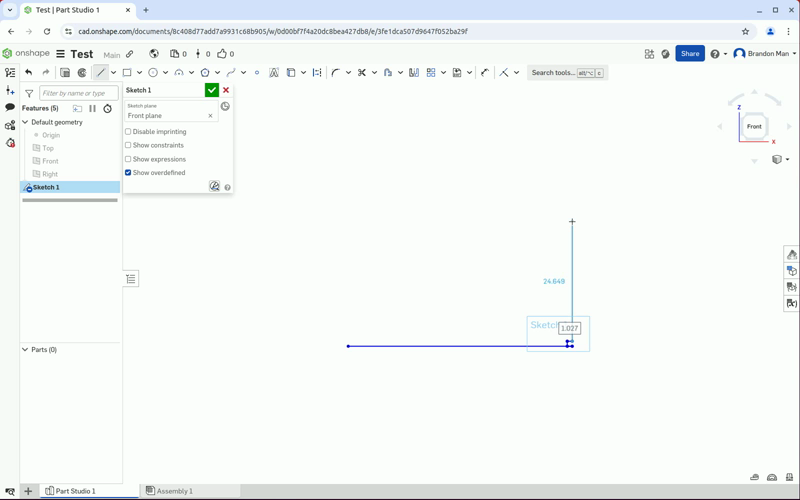
click(572, 221)
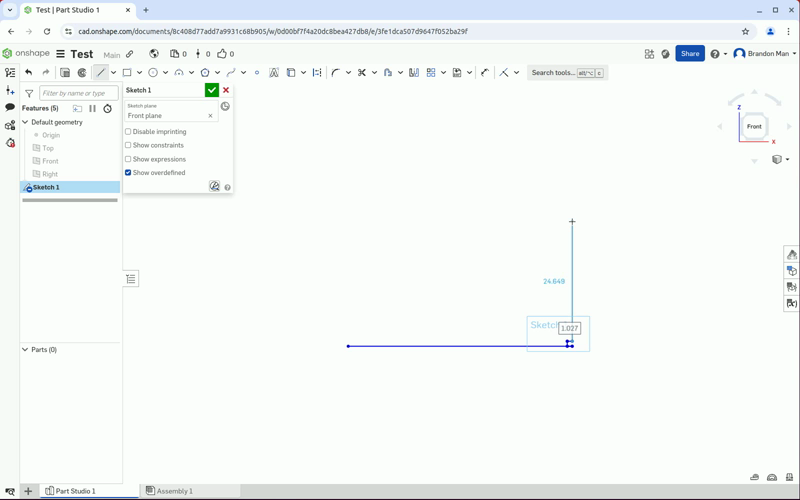
key_up(shift)
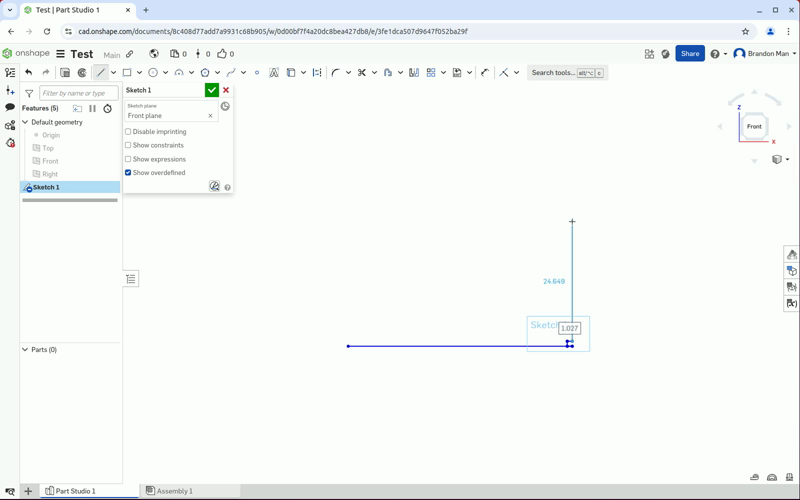
key_down(shift)
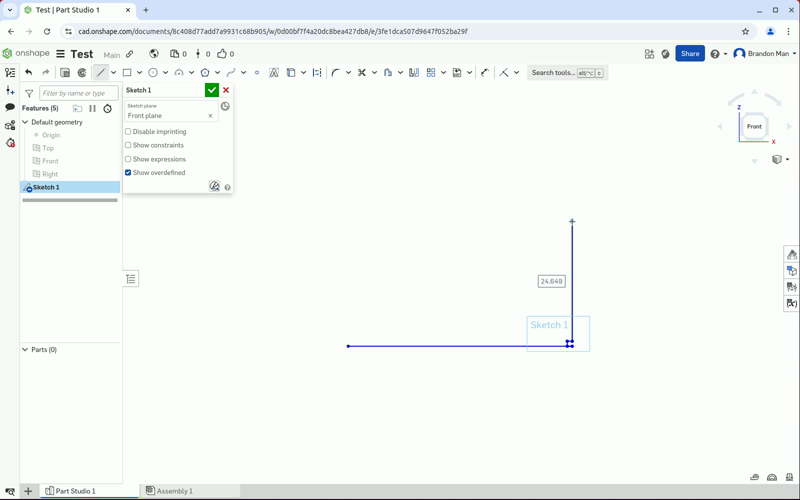
mouse_move(348, 221)
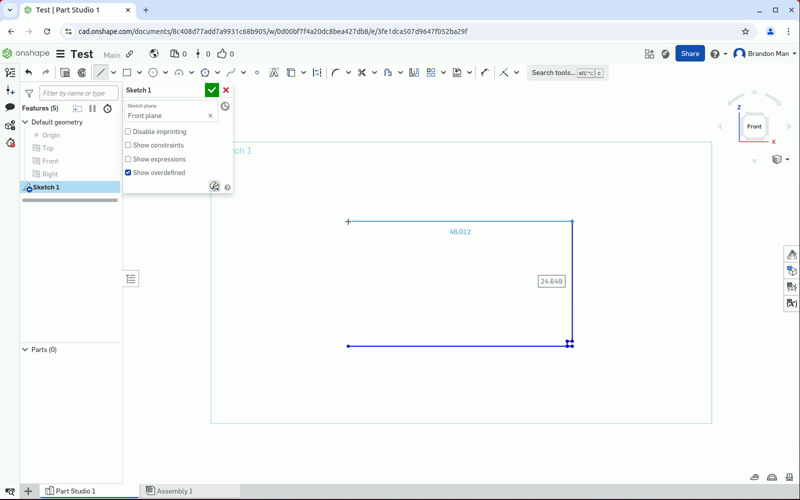
click(348, 221)
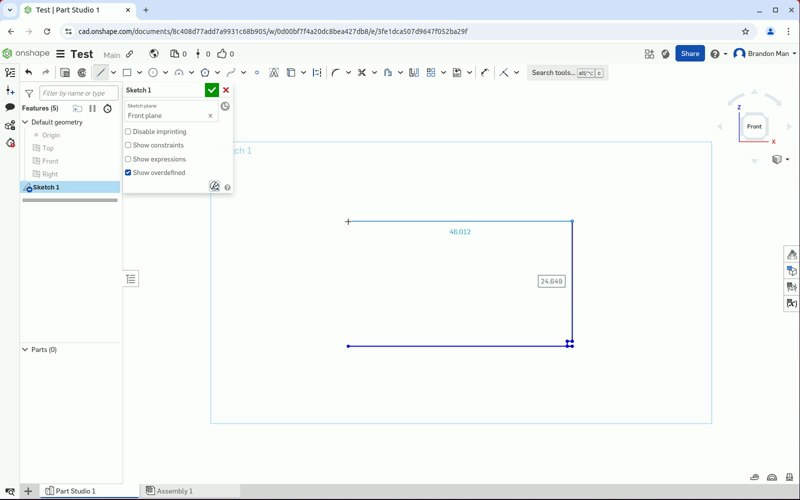
key_up(shift)
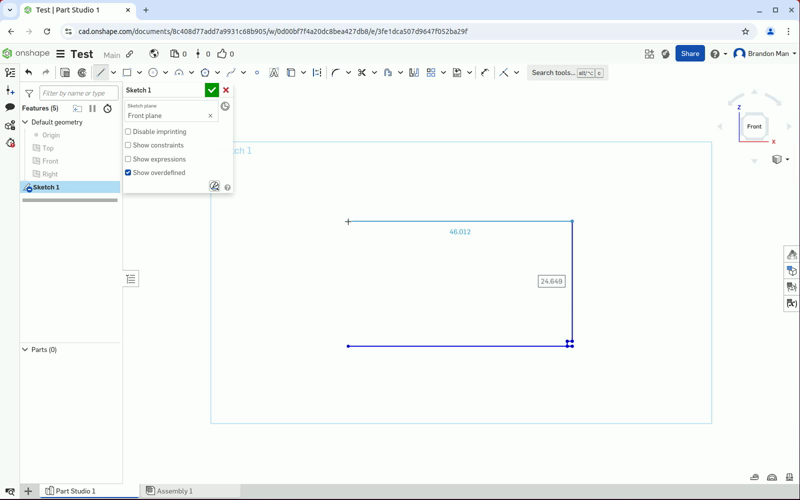
key_down(shift)
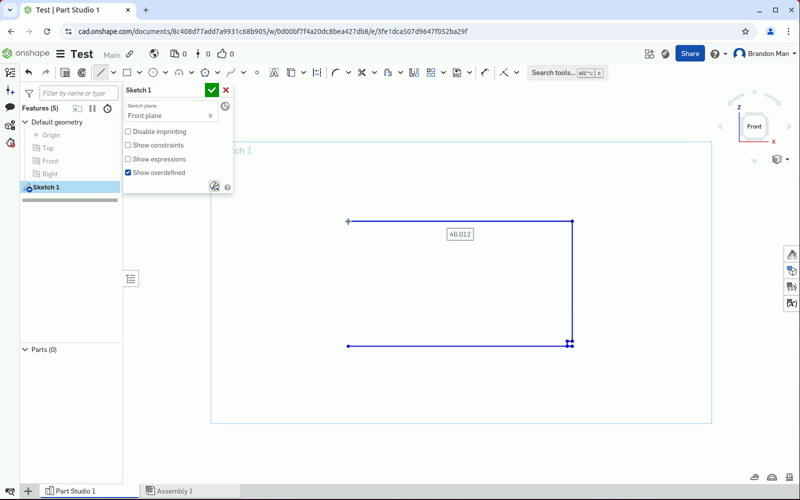
mouse_move(348, 346)
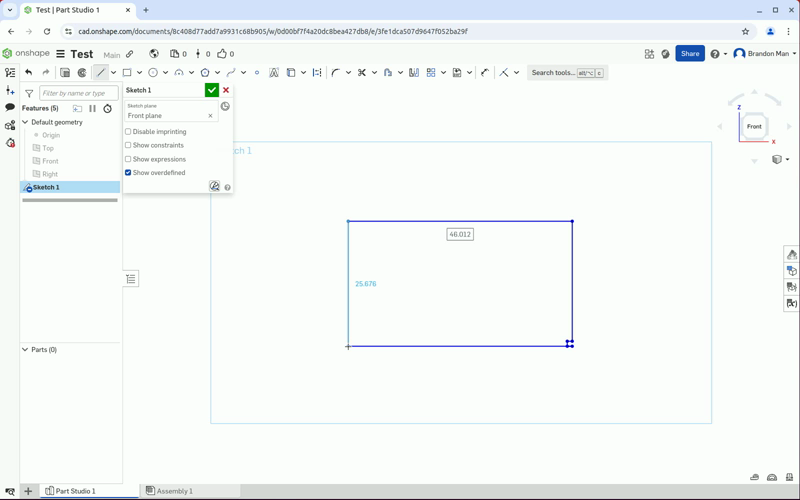
key_up(shift)
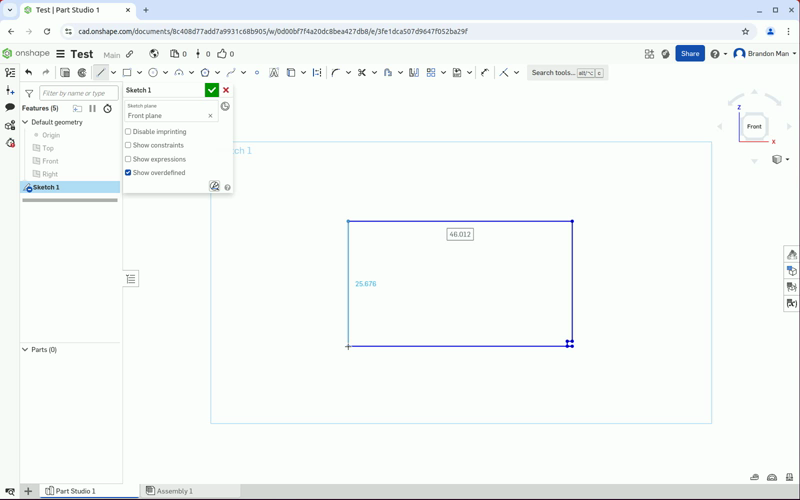
click(348, 346)
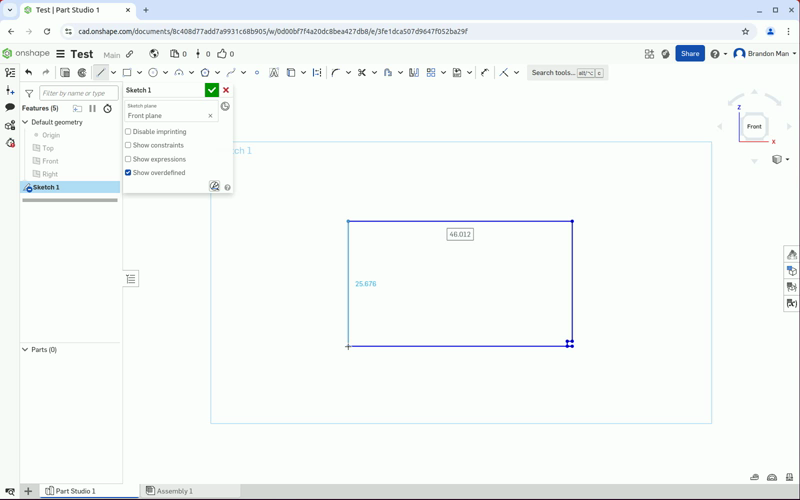
key(esc)
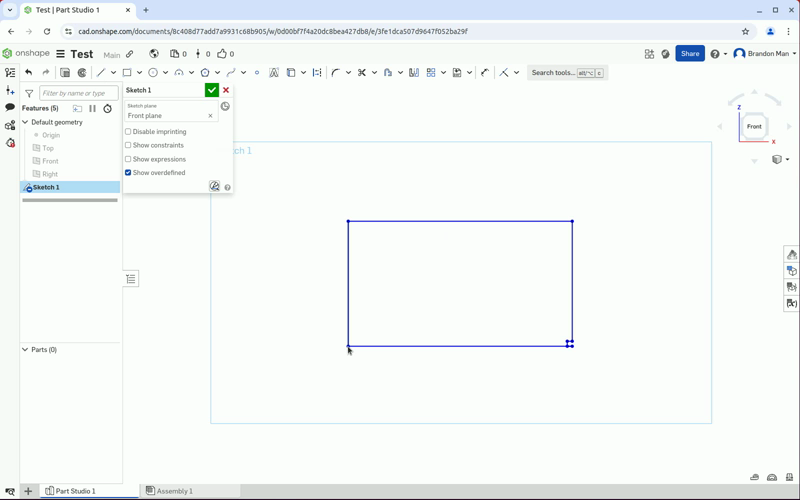
mouse_move(392, 319)
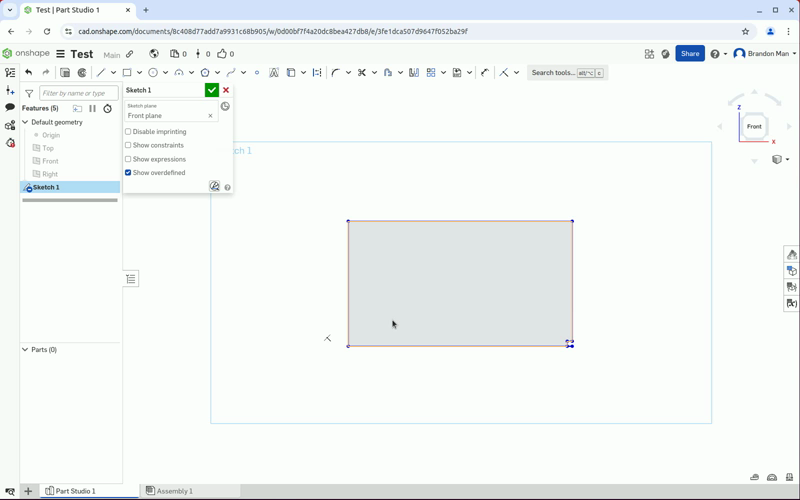
scroll(6)
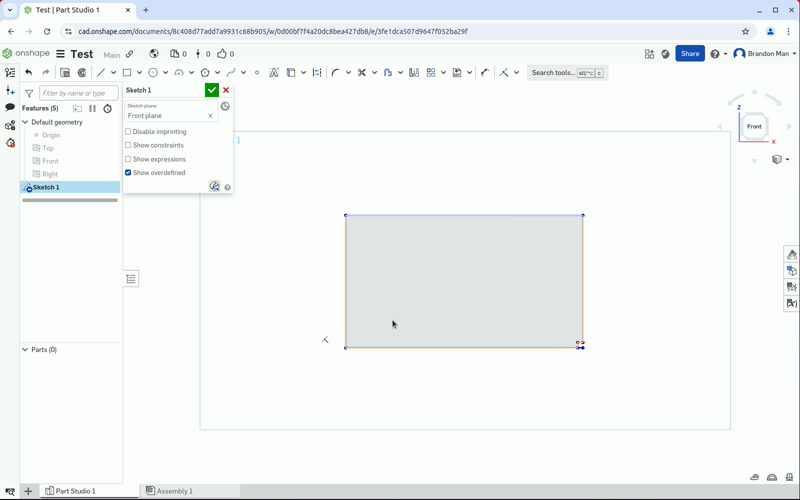
scroll(6)
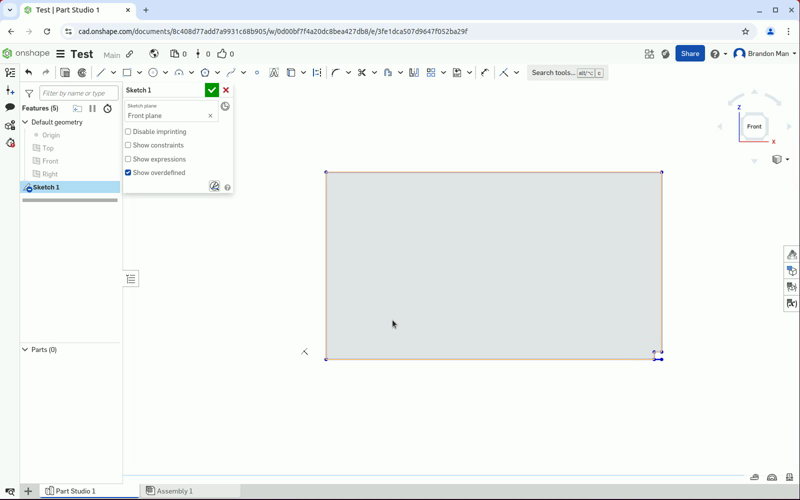
scroll(6)
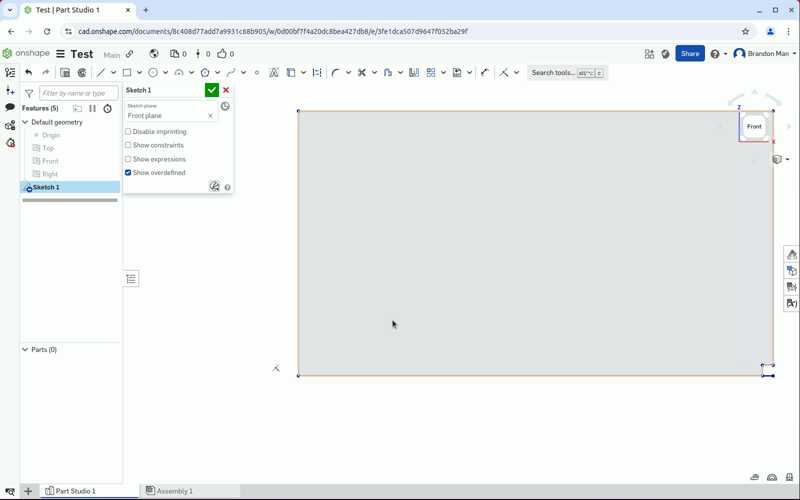
scroll(6)
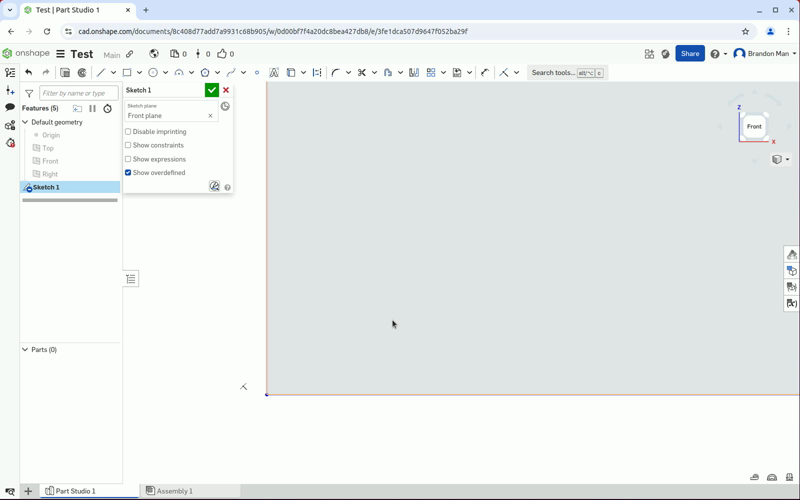
scroll(6)
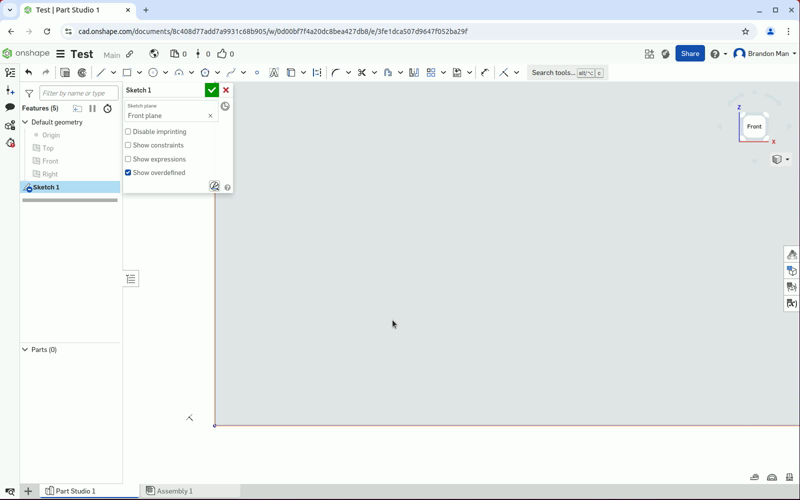
scroll(6)
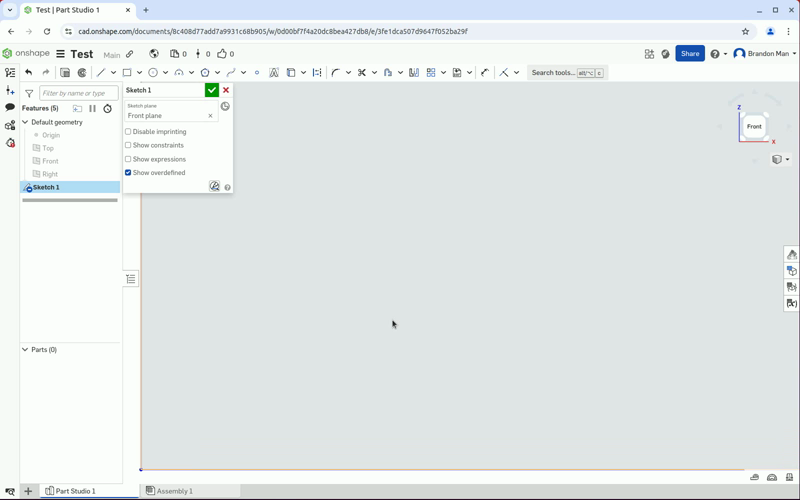
scroll(6)
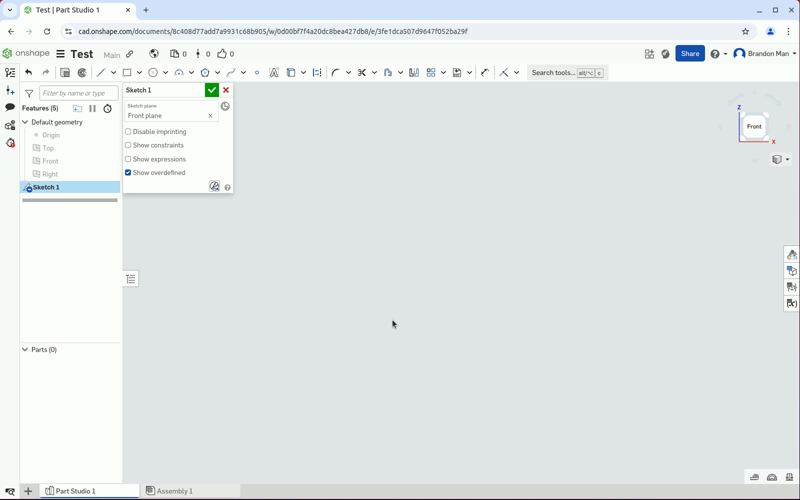
click(392, 319)
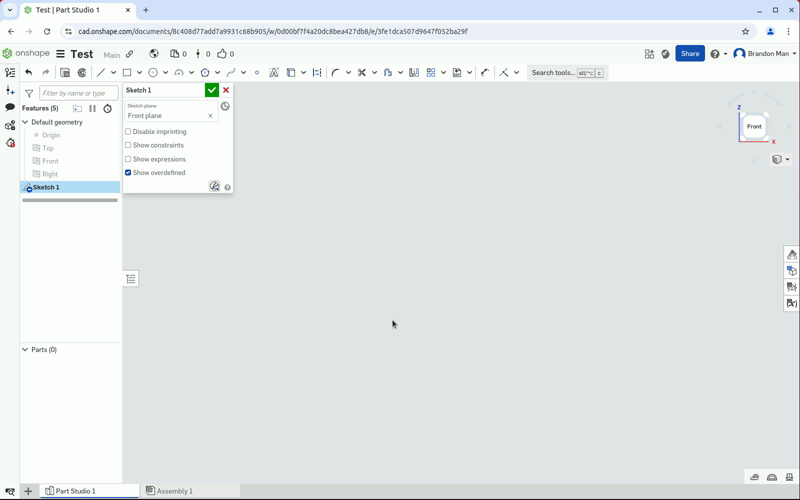
scroll(-6)
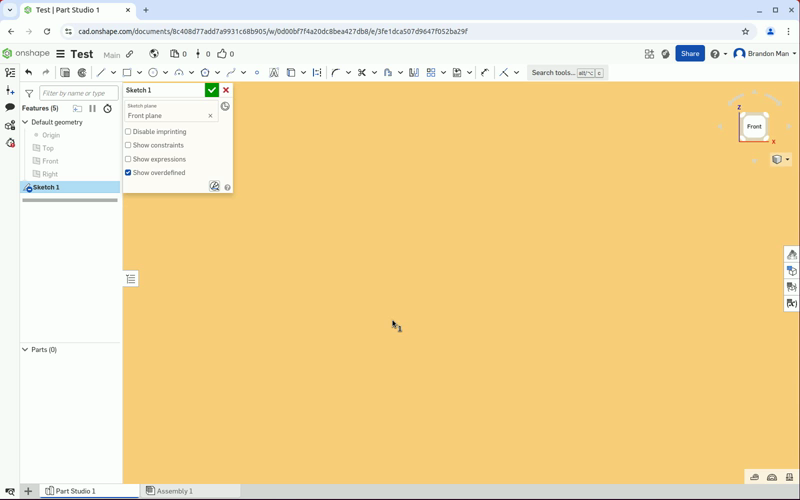
scroll(-6)
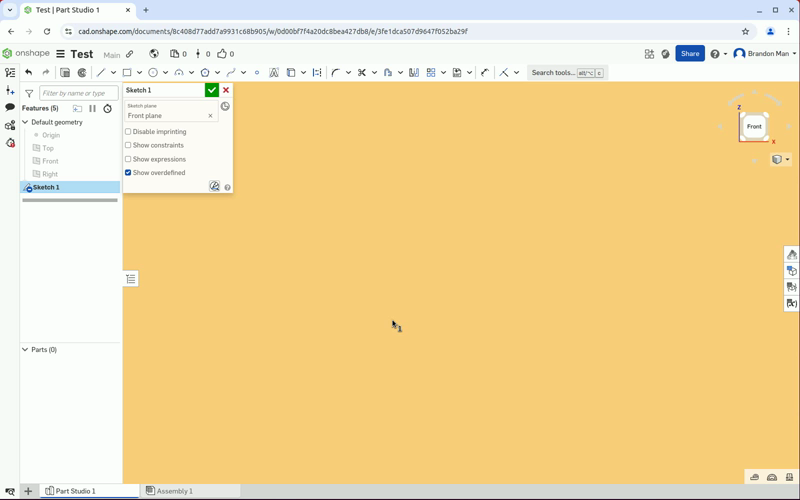
scroll(-6)
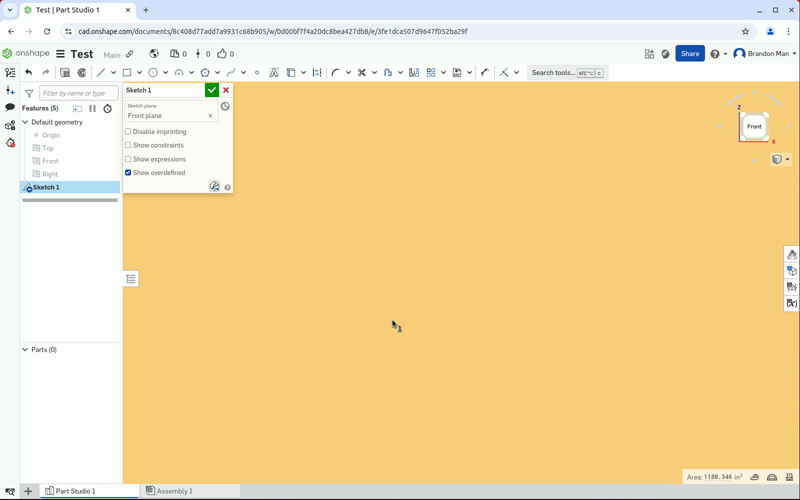
scroll(-6)
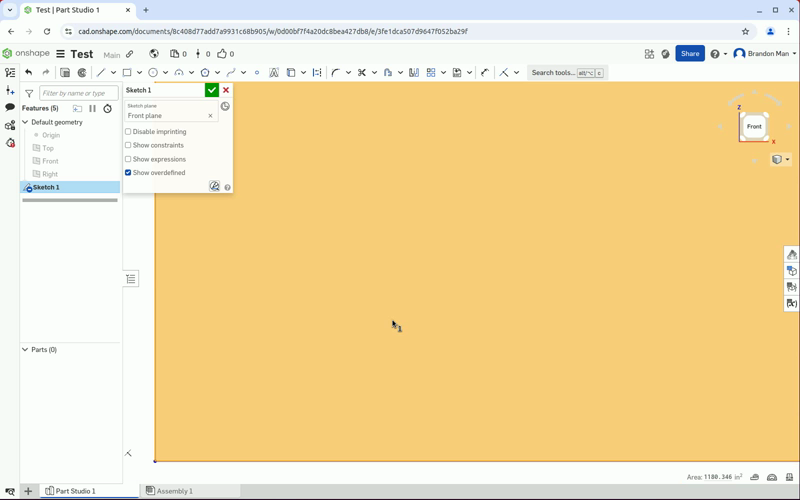
scroll(-6)
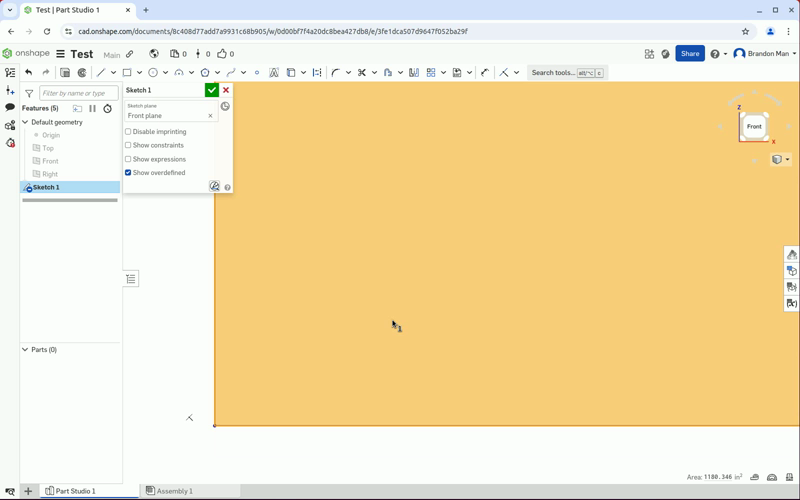
scroll(-6)
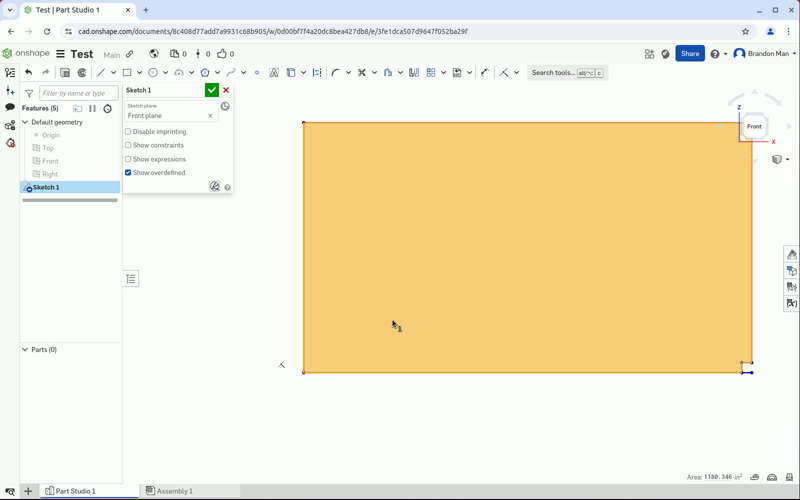
scroll(-6)
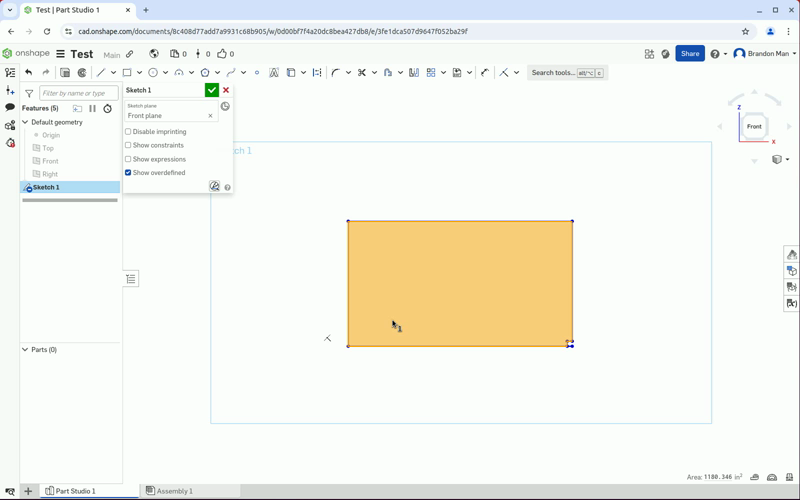
mouse_move(73, 352)
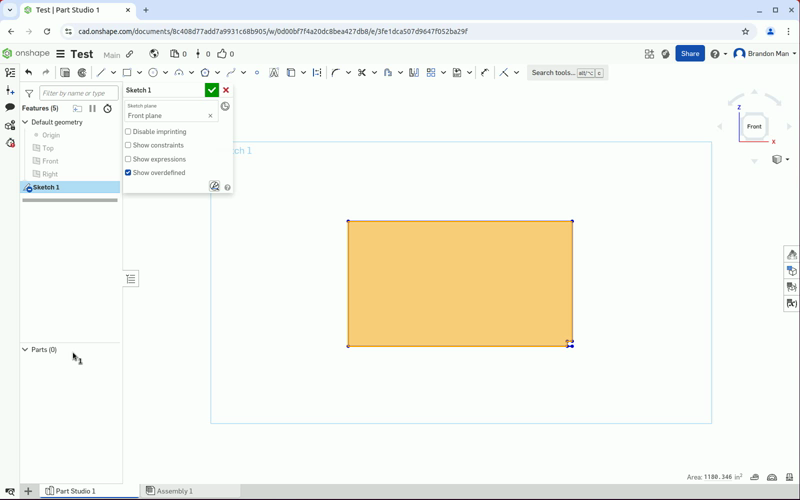
key(shift+y)
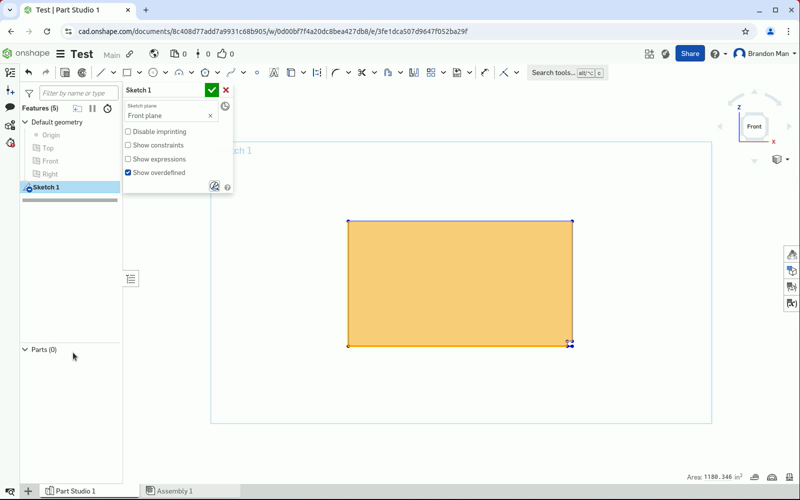
key(shift+e)
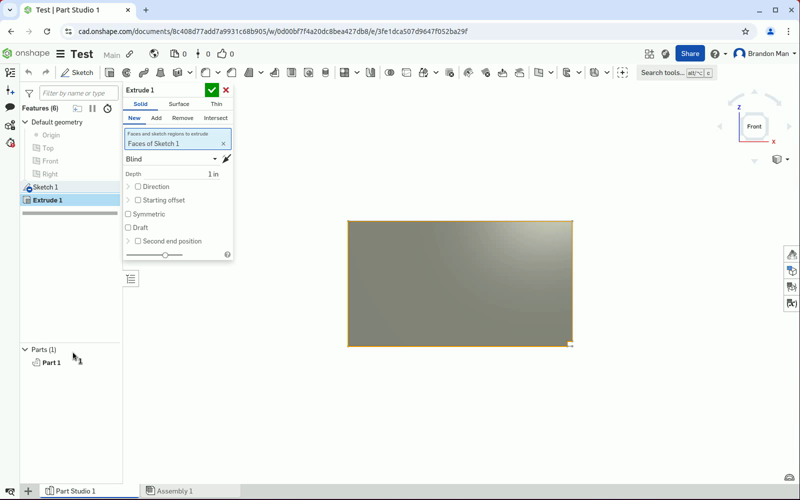
mouse_move(143, 106)
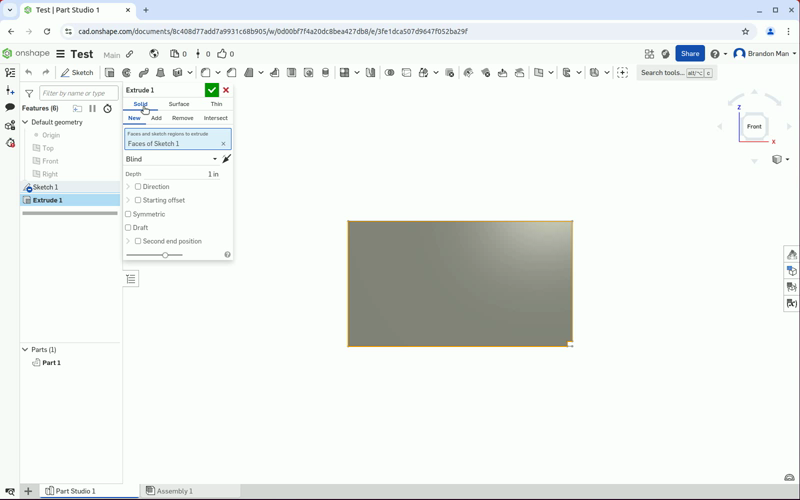
click(143, 106)
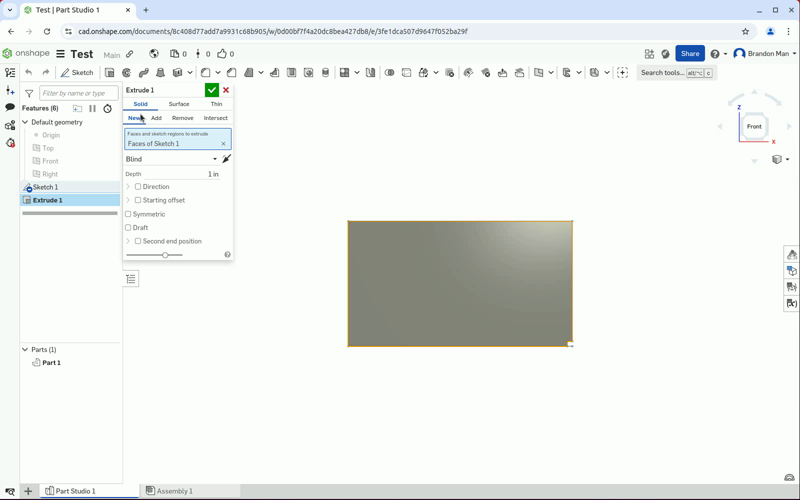
mouse_move(137, 120)
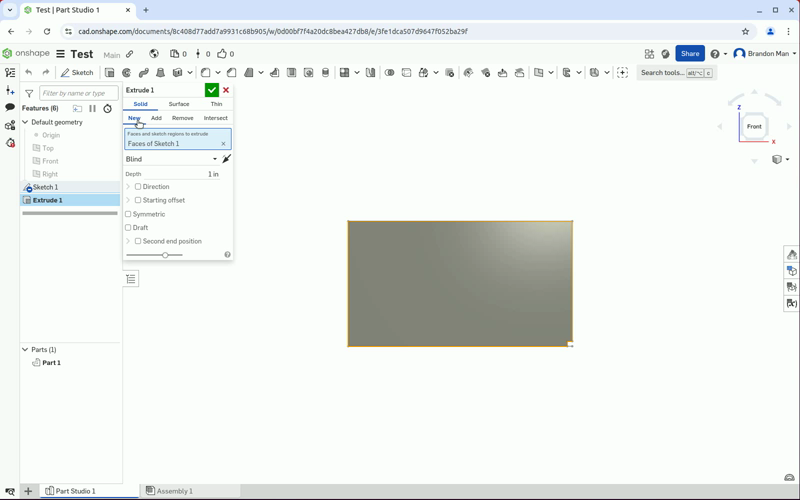
click(137, 120)
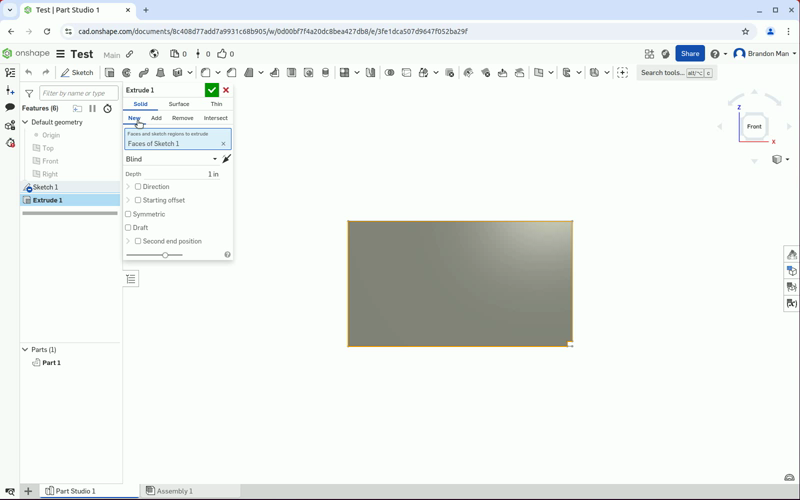
key(tab, 4)
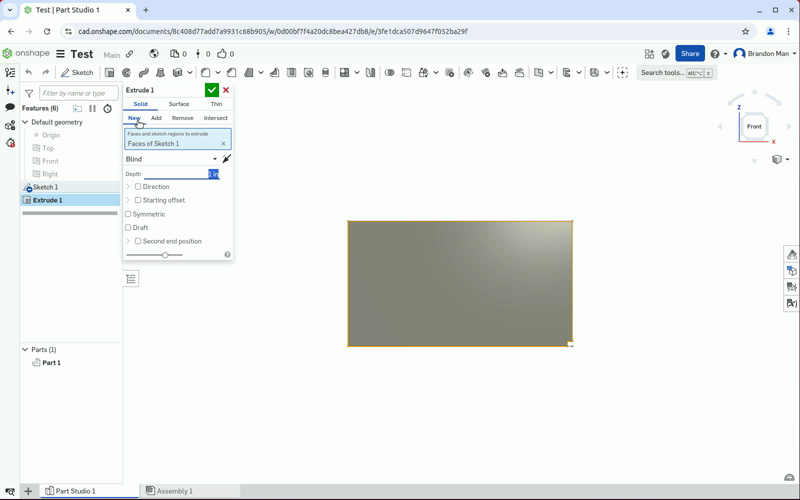
text(2.889)
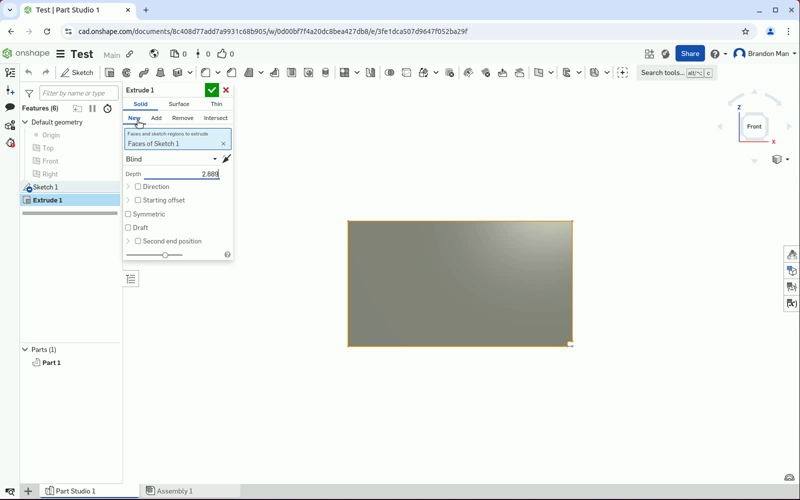
key(enter)
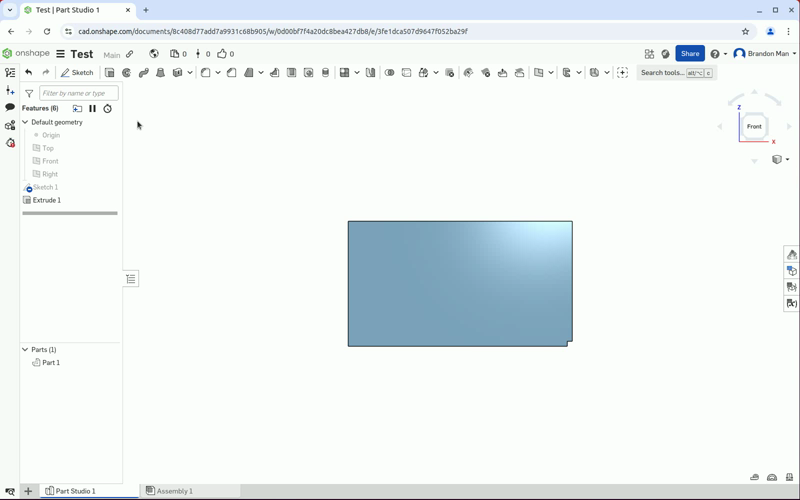
key(shift+h)
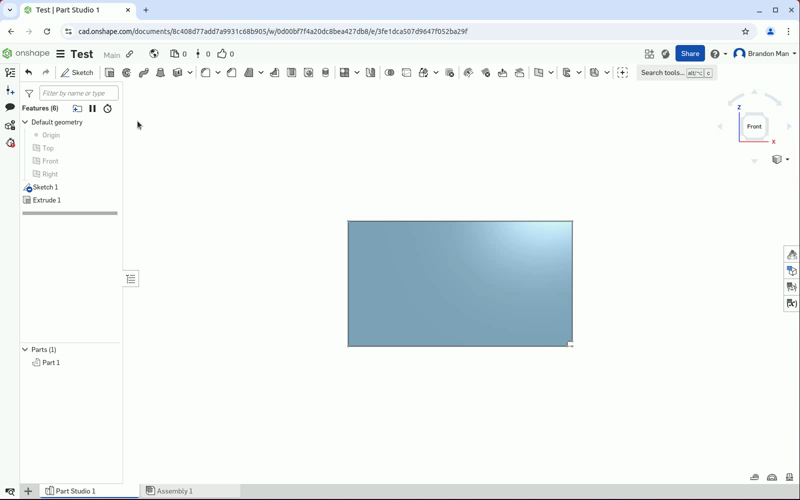
key(shift+h)
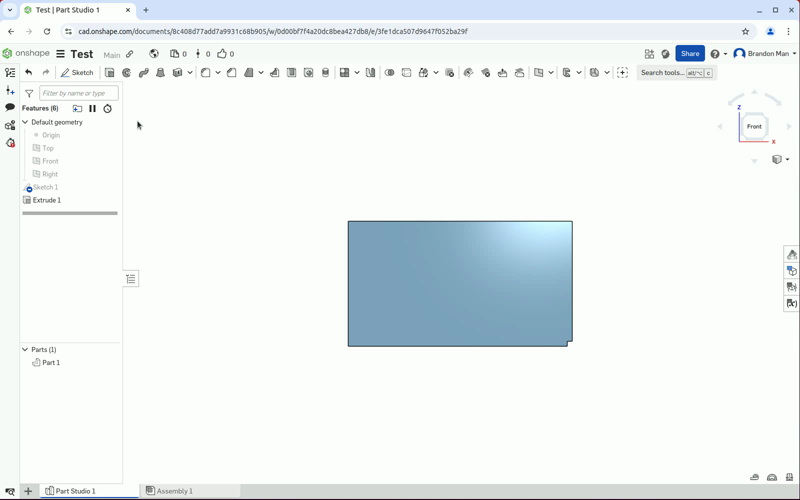
mouse_move(73, 189)
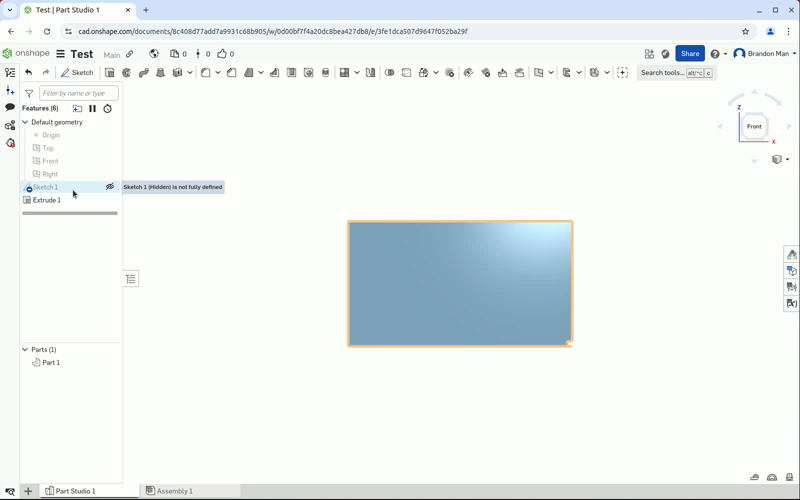
click(73, 189)
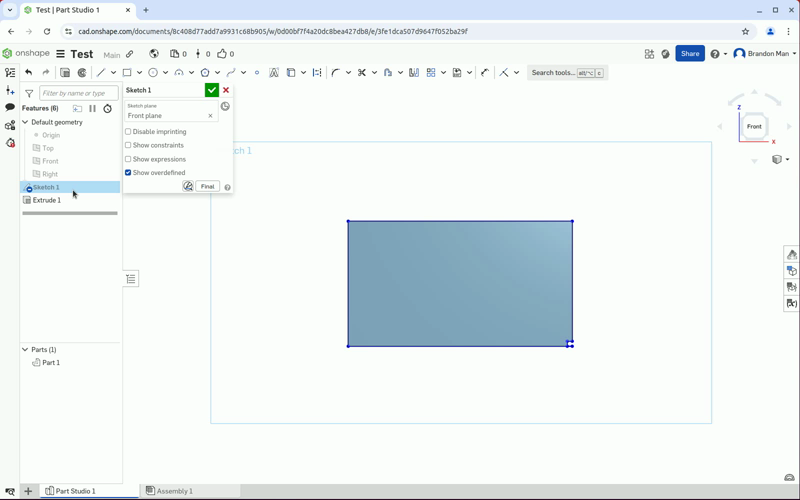
mouse_move(229, 92)
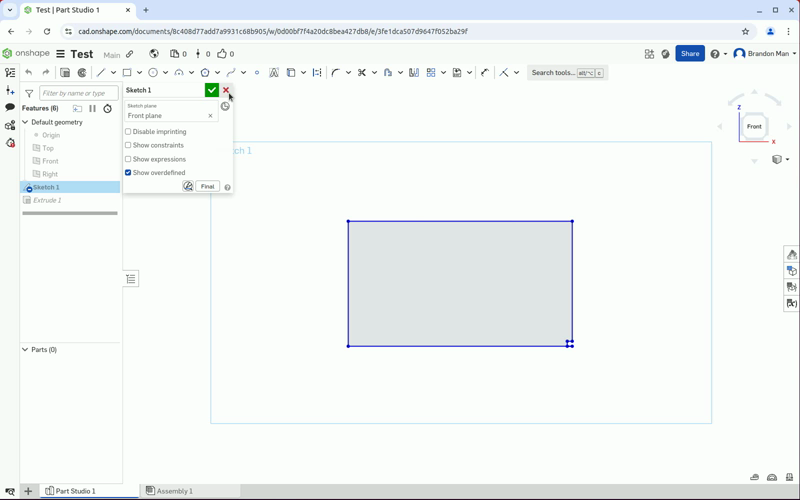
click(229, 92)
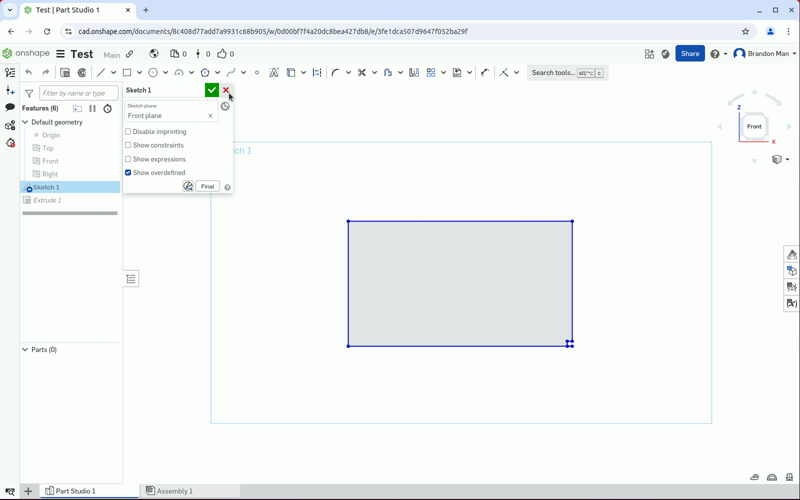
key(shift+s)
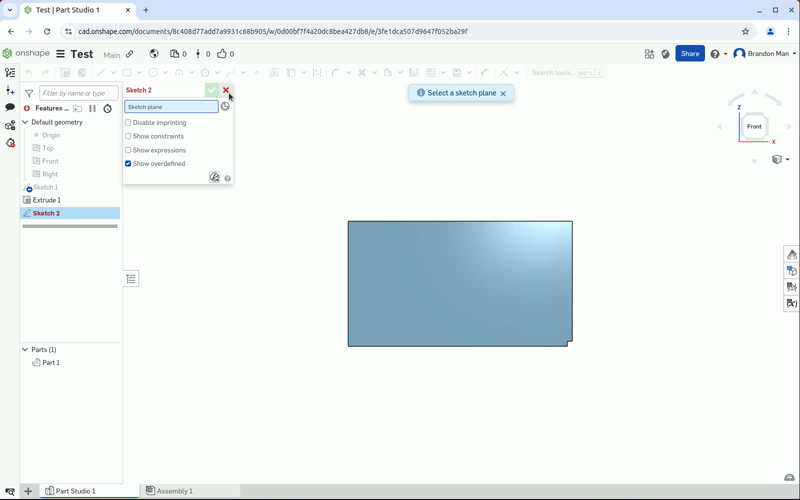
mouse_move(73, 163)
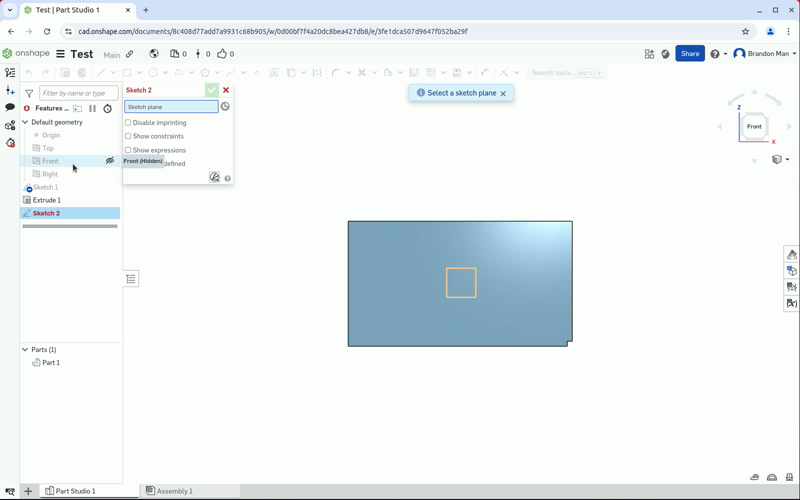
click(73, 163)
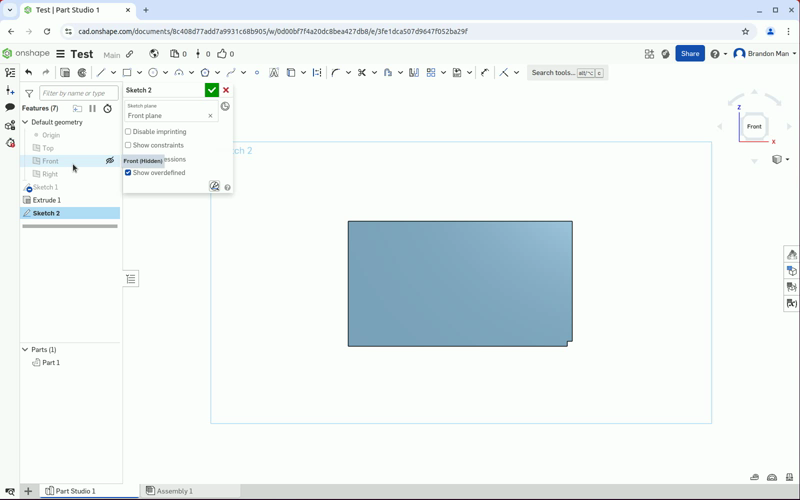
mouse_move(73, 352)
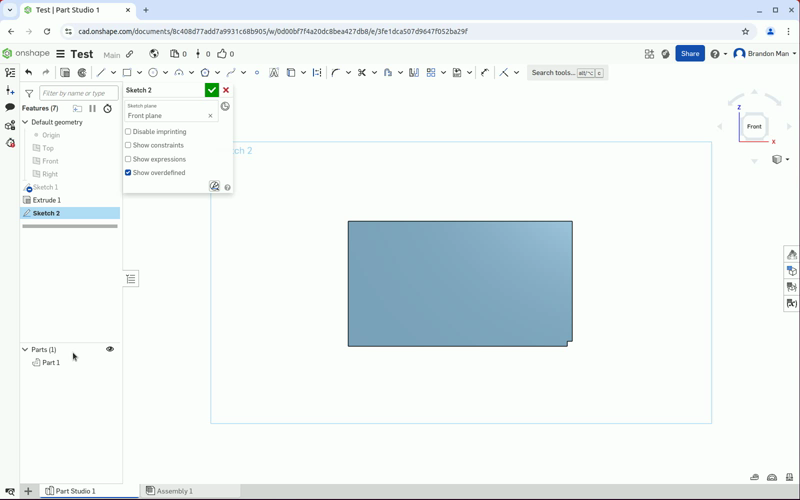
key(y)
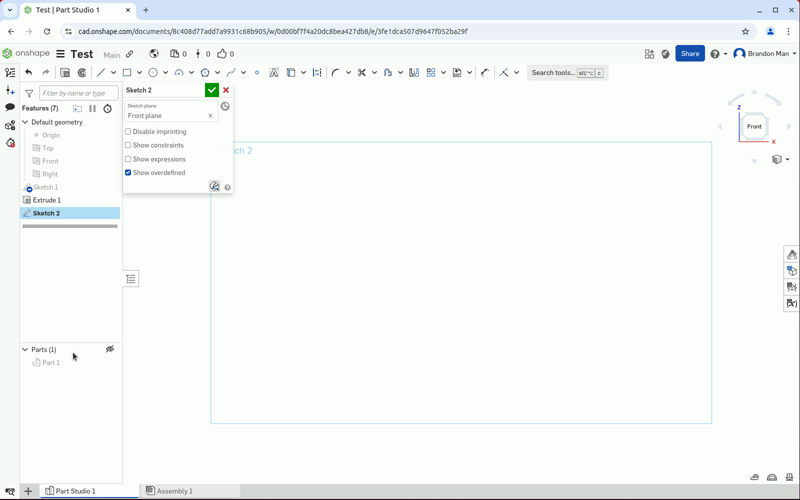
key(l)
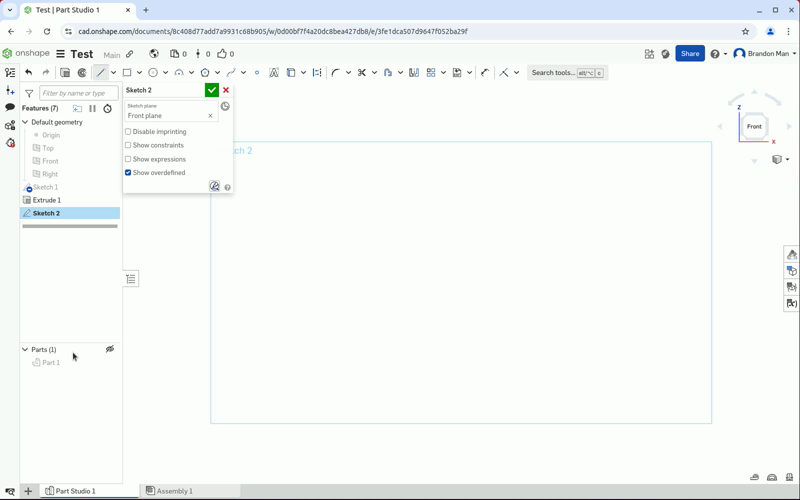
key_down(shift)
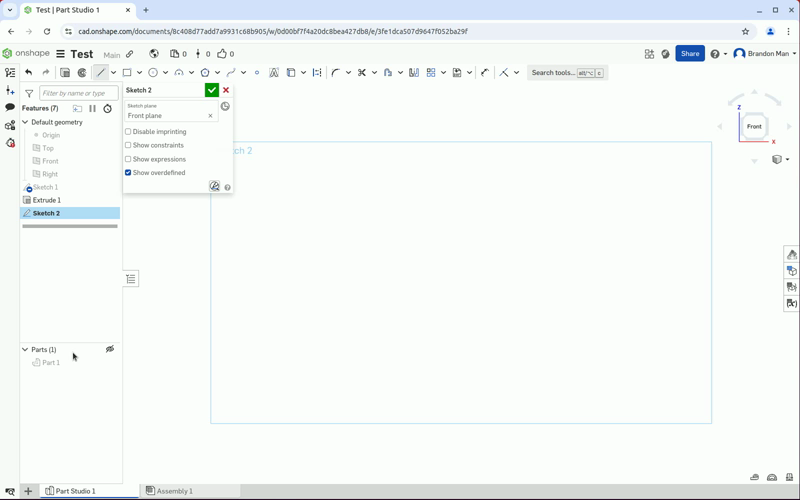
mouse_move(567, 346)
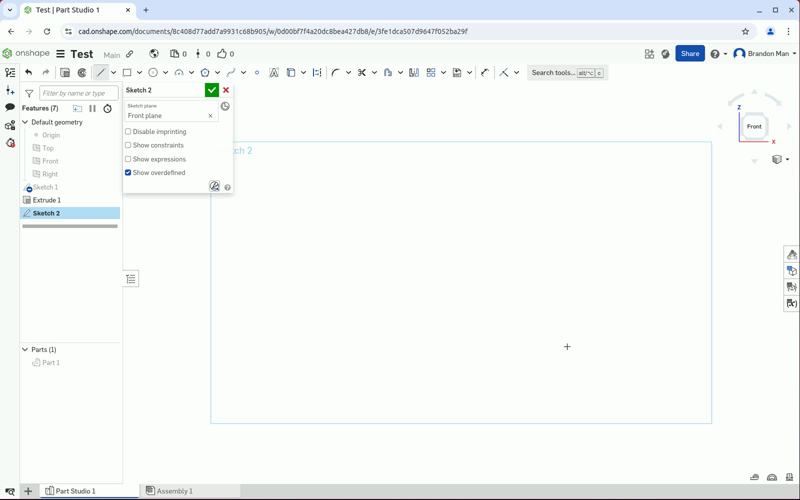
click(567, 346)
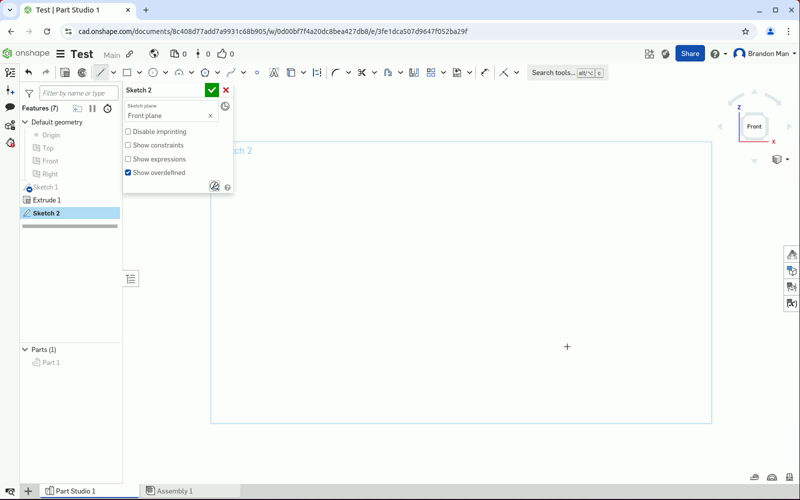
key_up(shift)
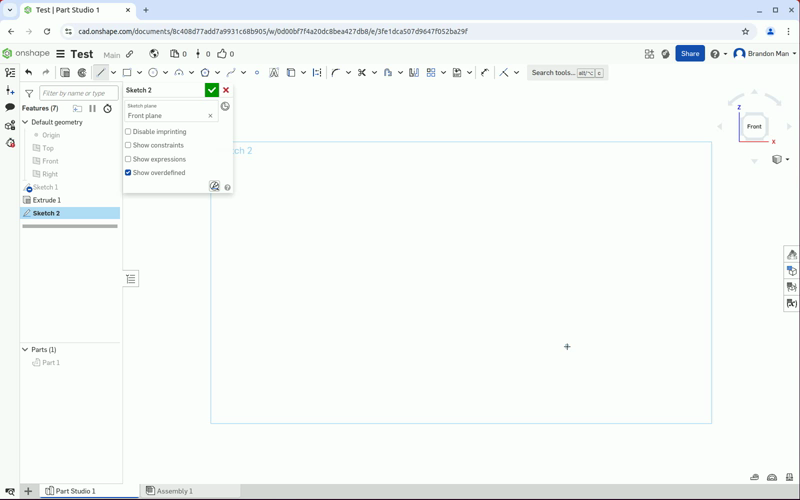
key_down(shift)
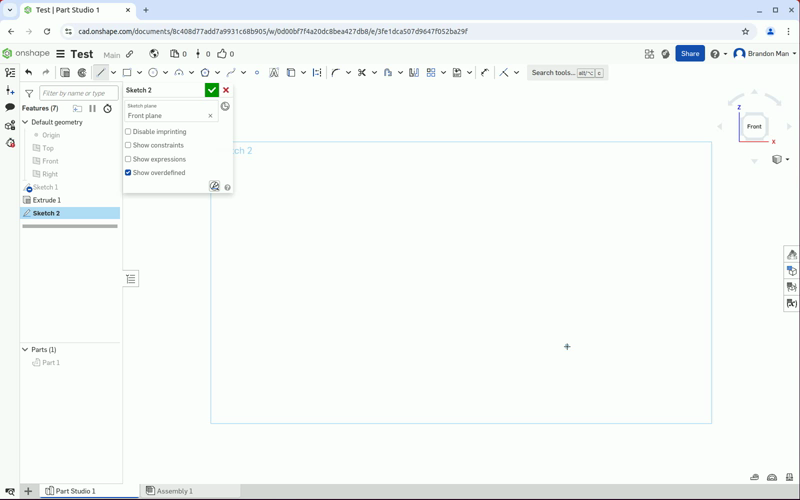
mouse_move(589, 346)
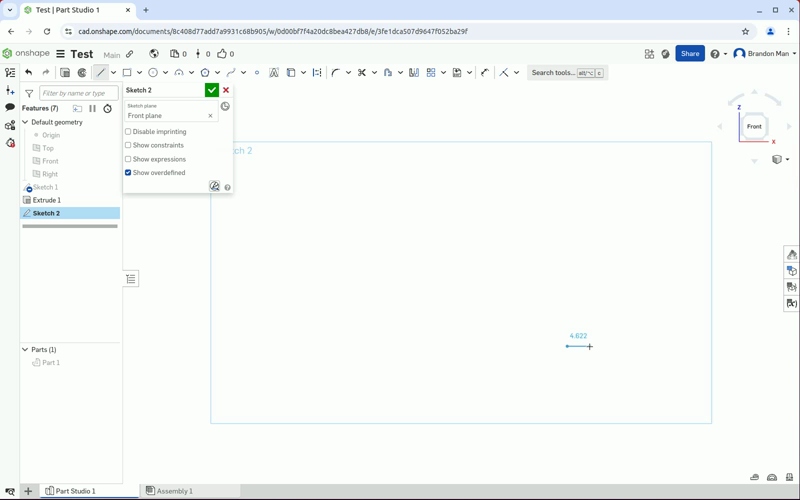
mouse_move(574, 346)
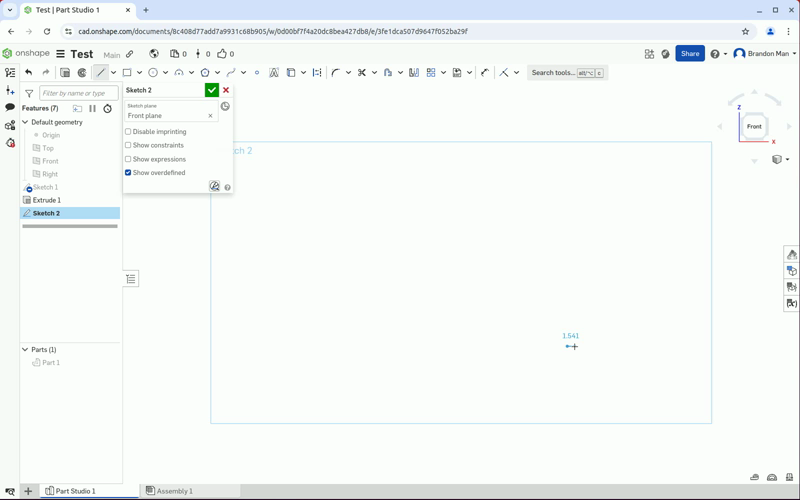
scroll(6)
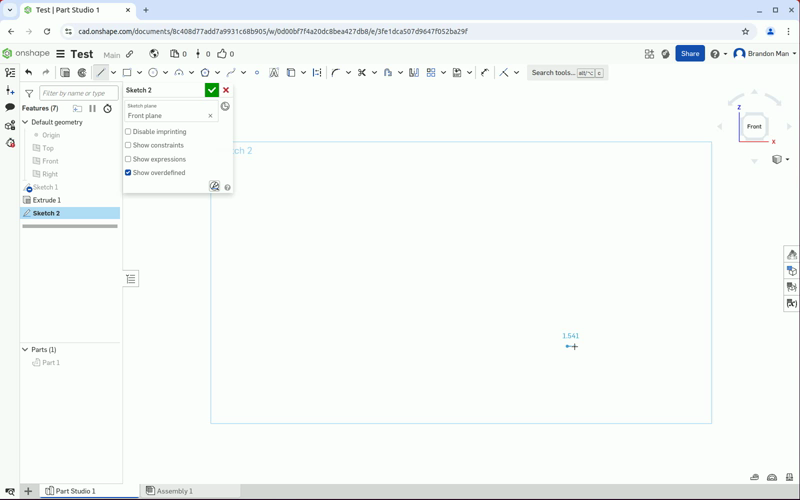
scroll(6)
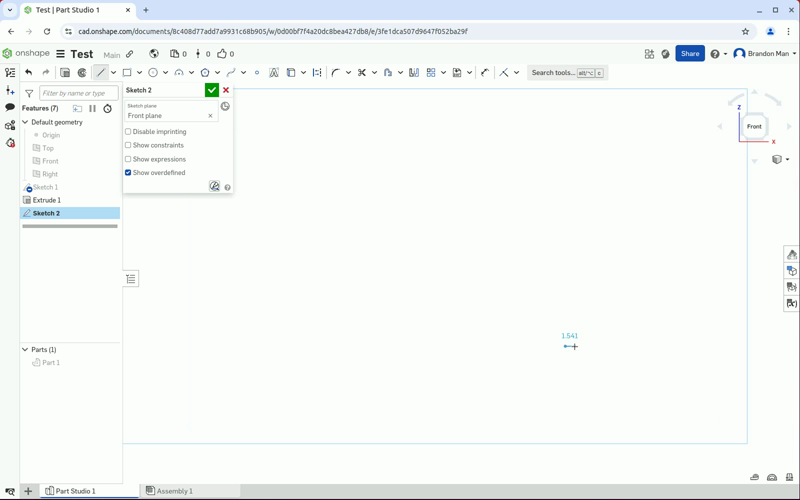
scroll(6)
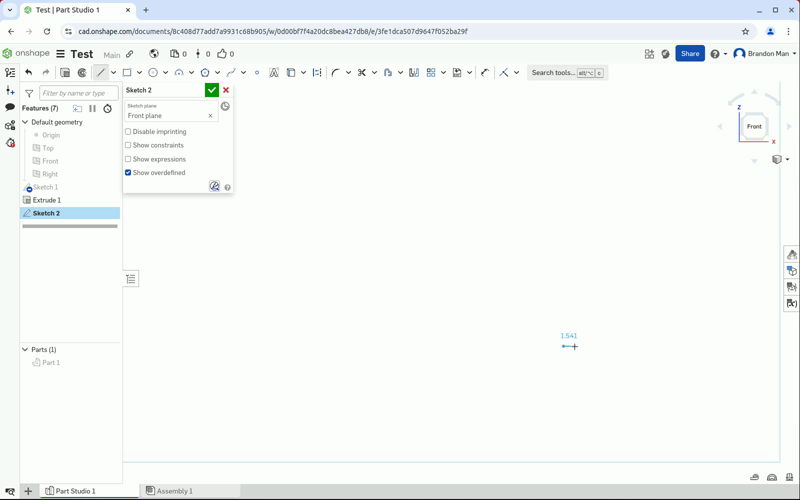
scroll(6)
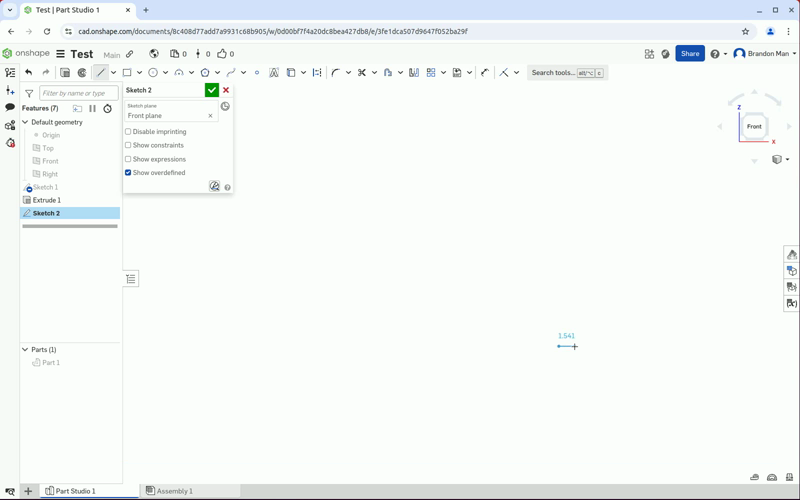
scroll(6)
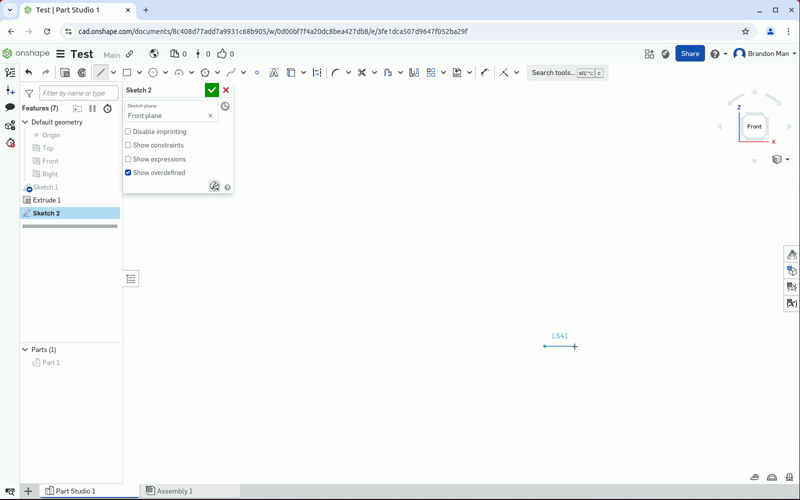
scroll(6)
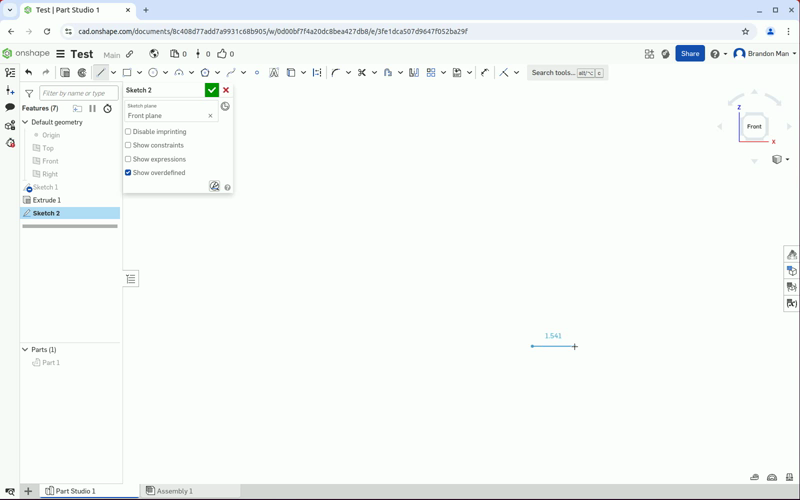
scroll(6)
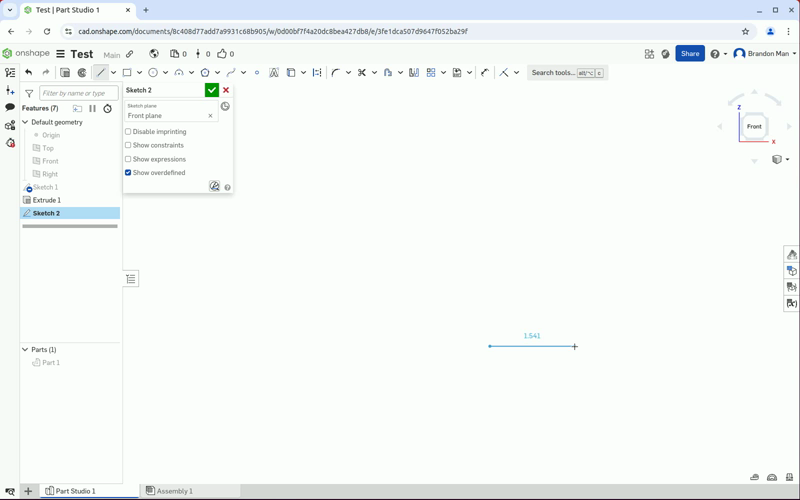
click(574, 346)
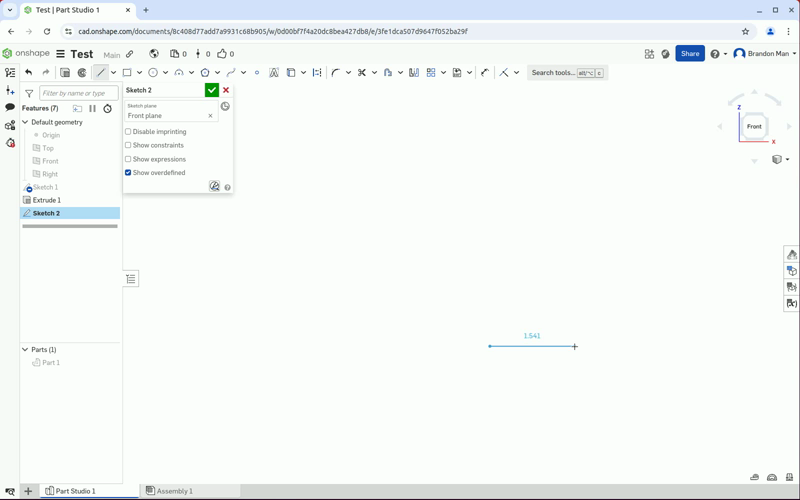
scroll(-6)
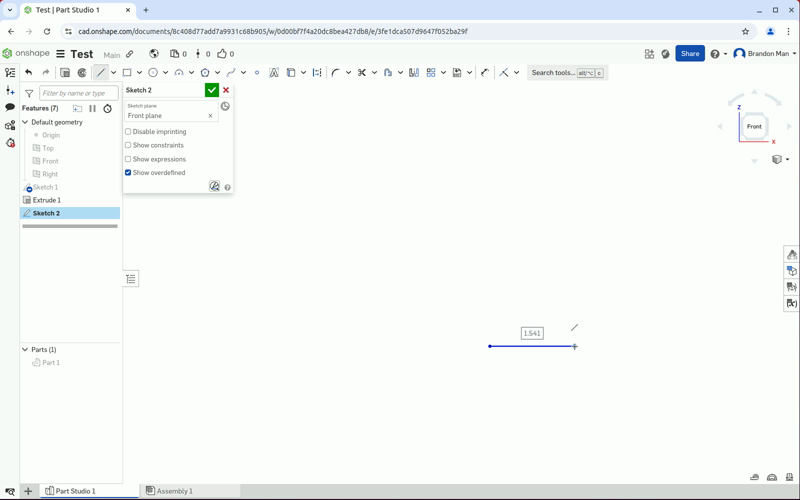
scroll(-6)
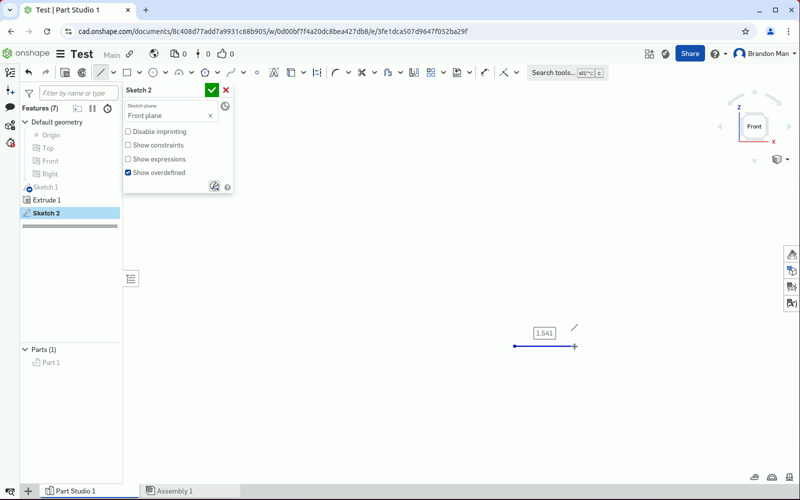
scroll(-6)
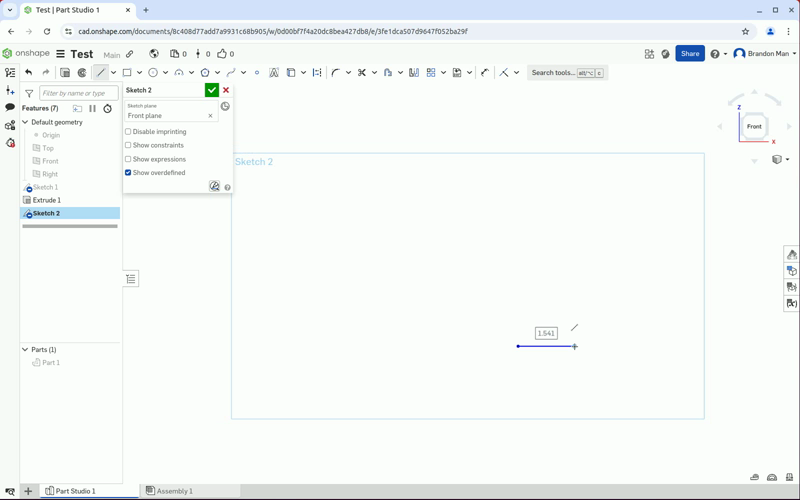
scroll(-6)
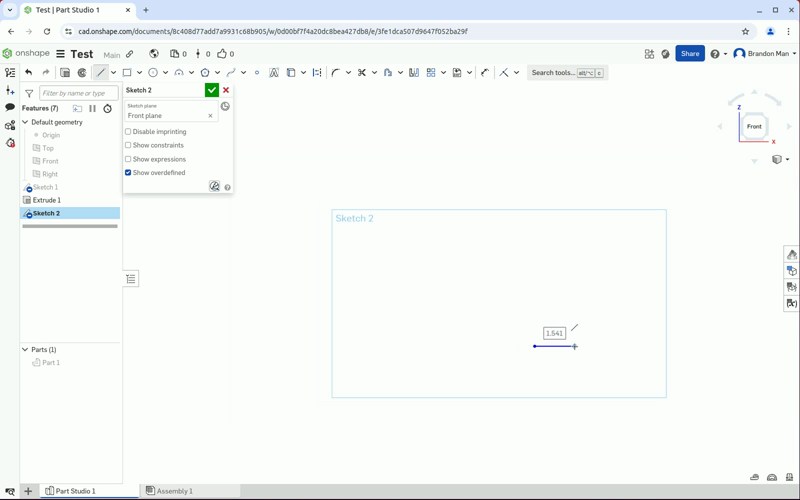
scroll(-6)
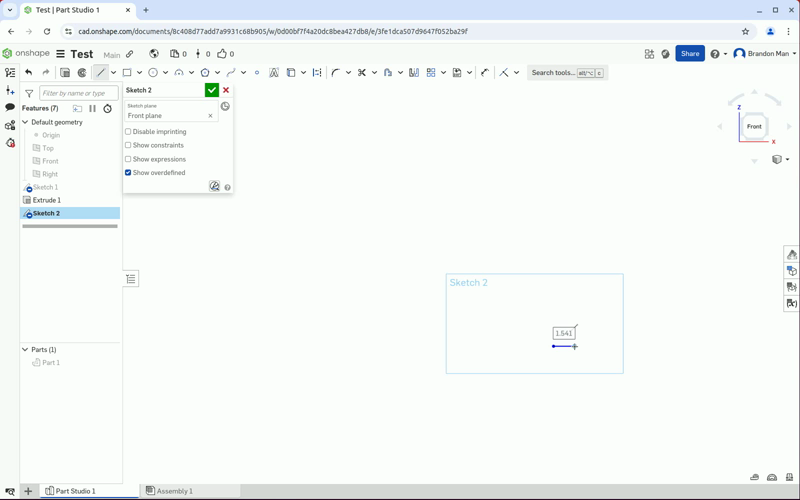
scroll(-6)
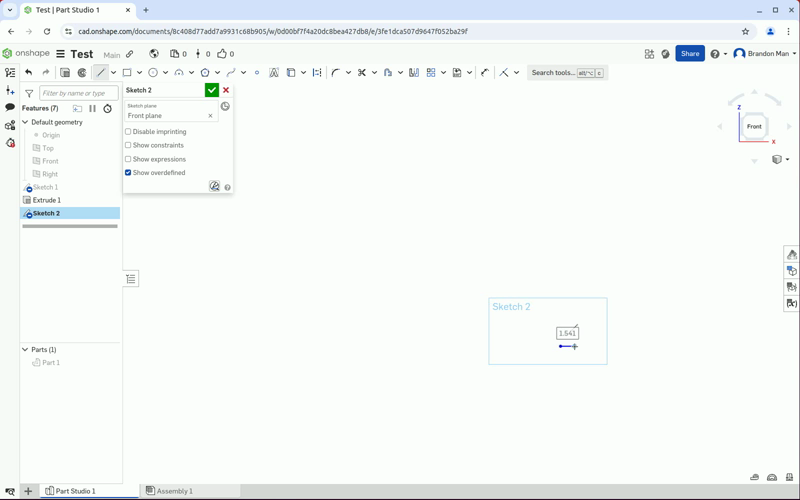
scroll(-6)
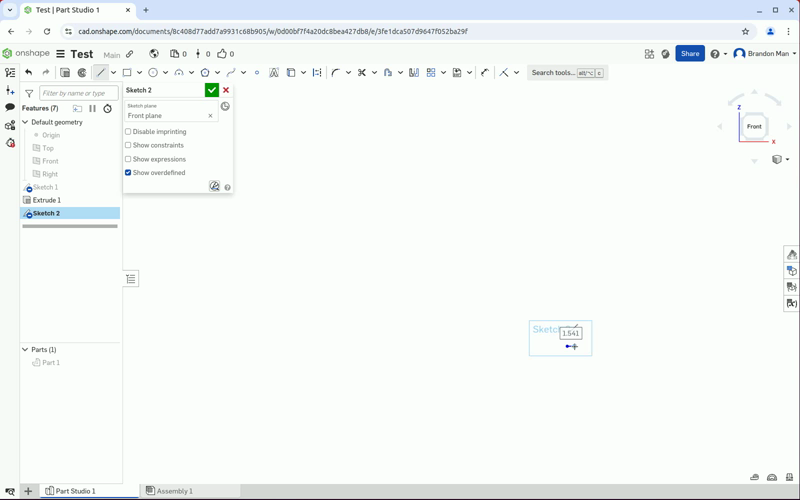
key_up(shift)
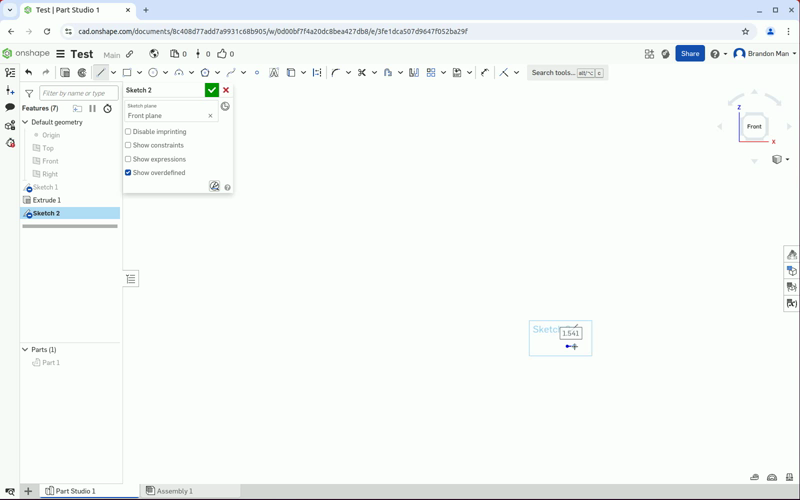
key_down(shift)
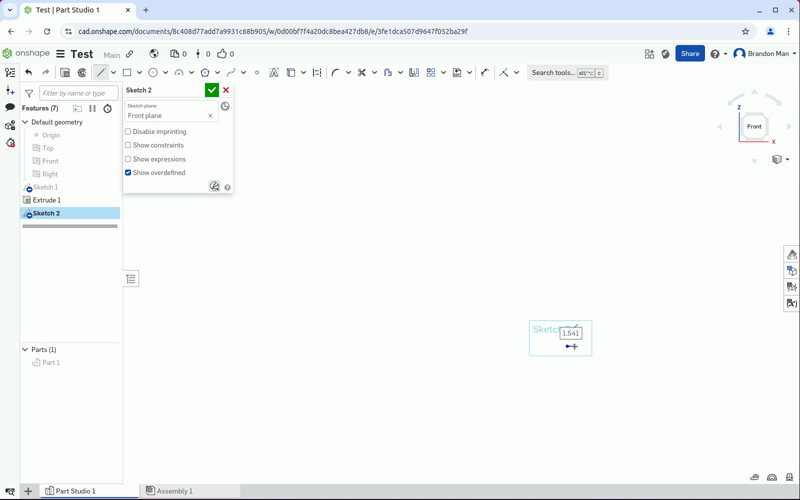
mouse_move(589, 346)
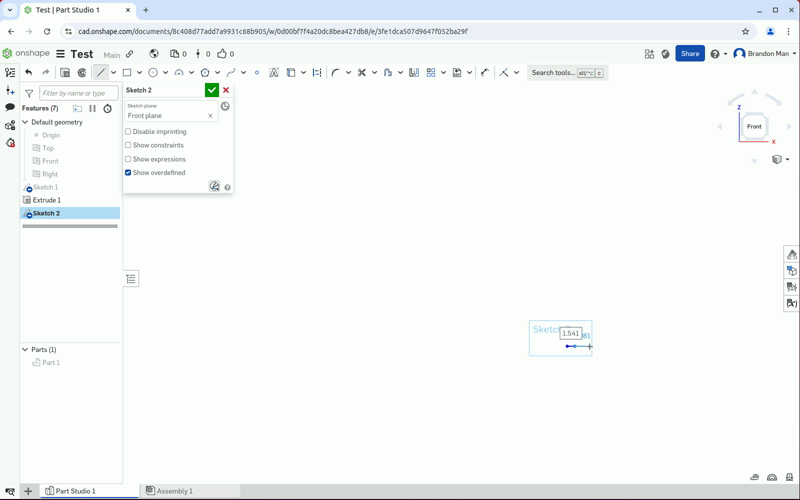
mouse_move(574, 339)
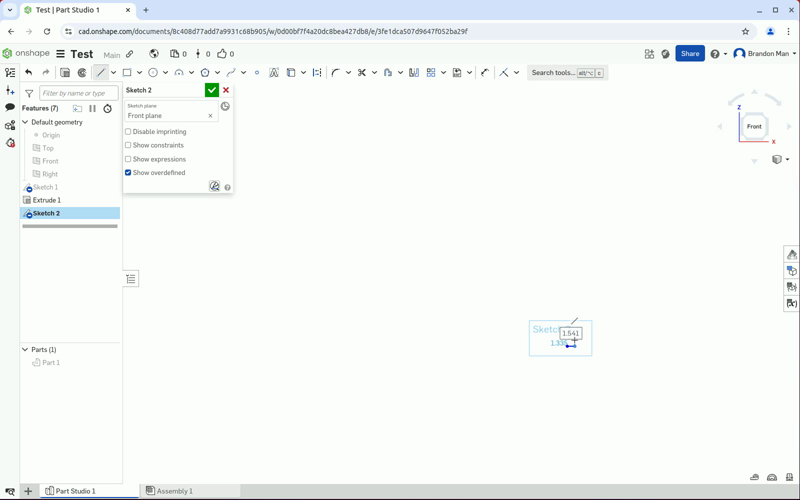
scroll(6)
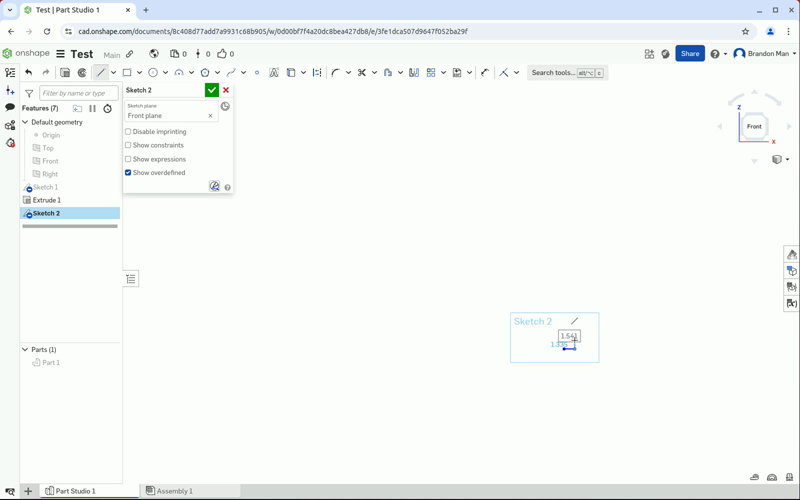
scroll(6)
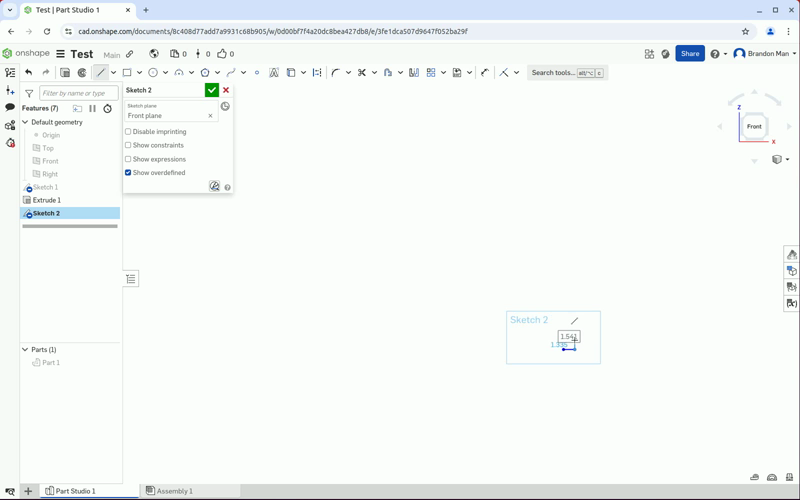
scroll(6)
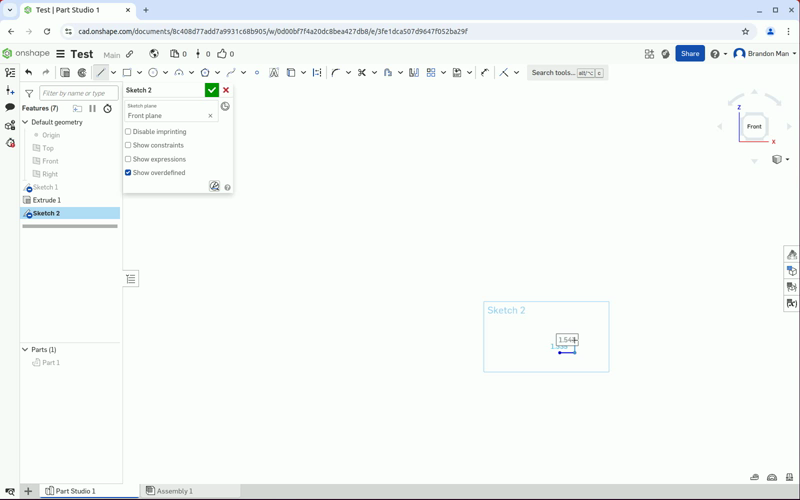
scroll(6)
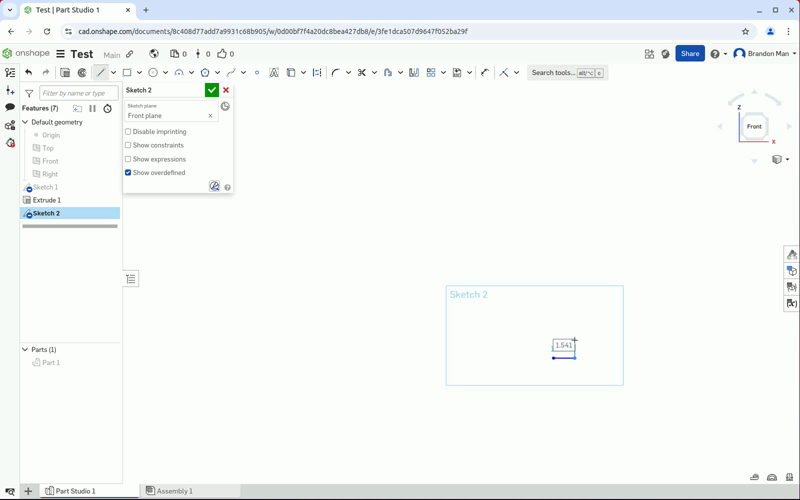
scroll(6)
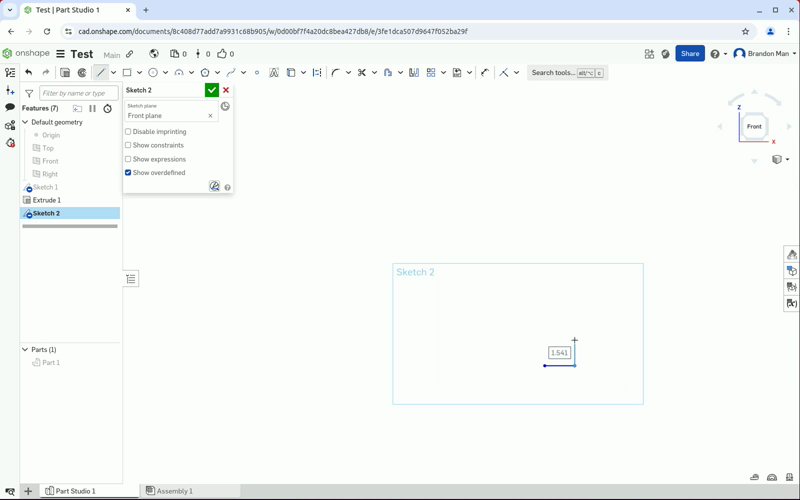
scroll(6)
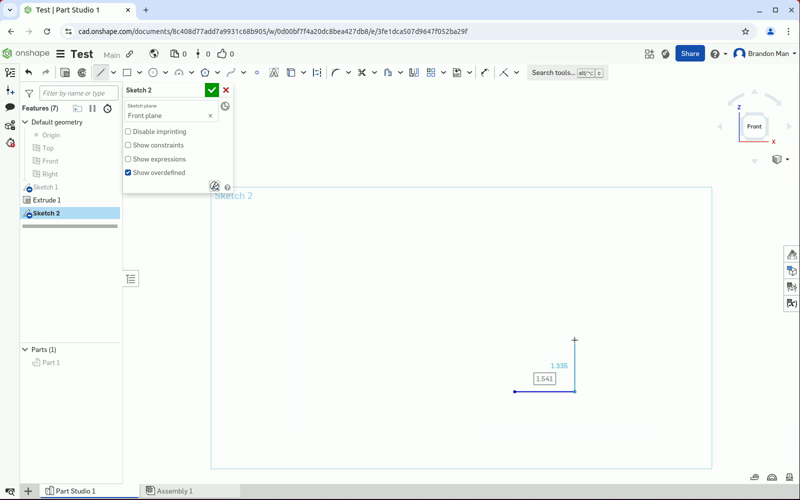
scroll(6)
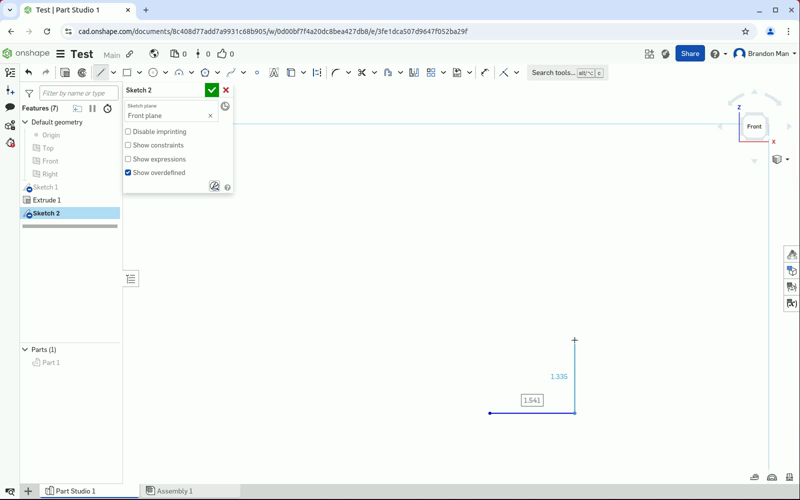
click(574, 339)
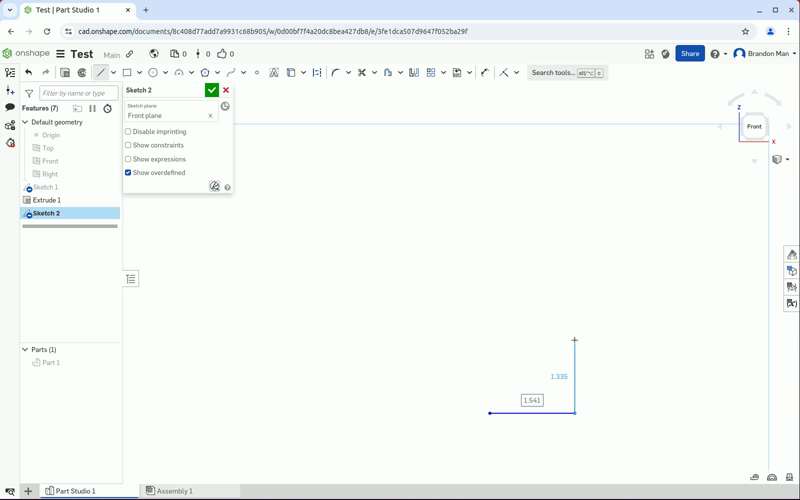
scroll(-6)
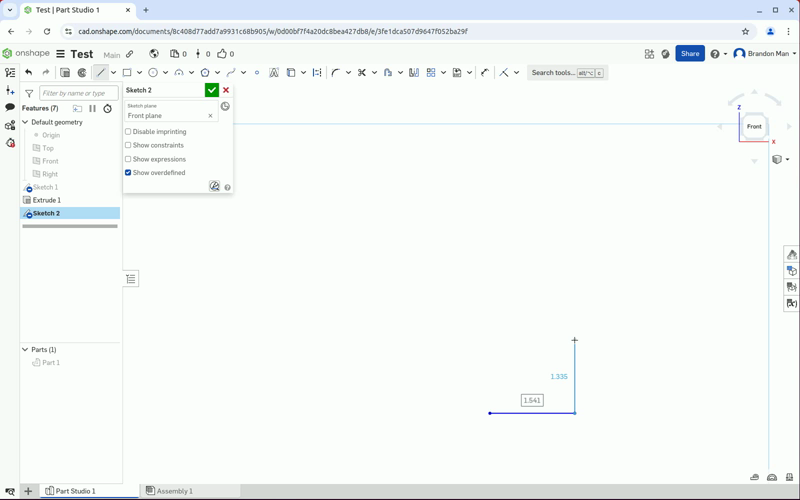
scroll(-6)
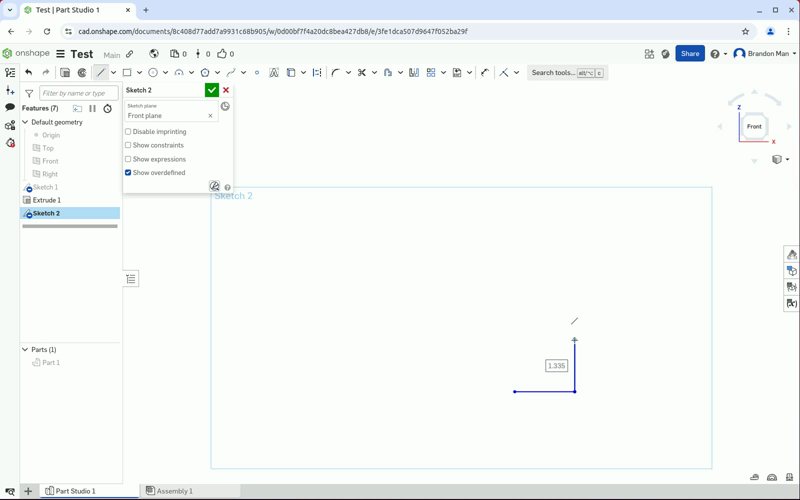
scroll(-6)
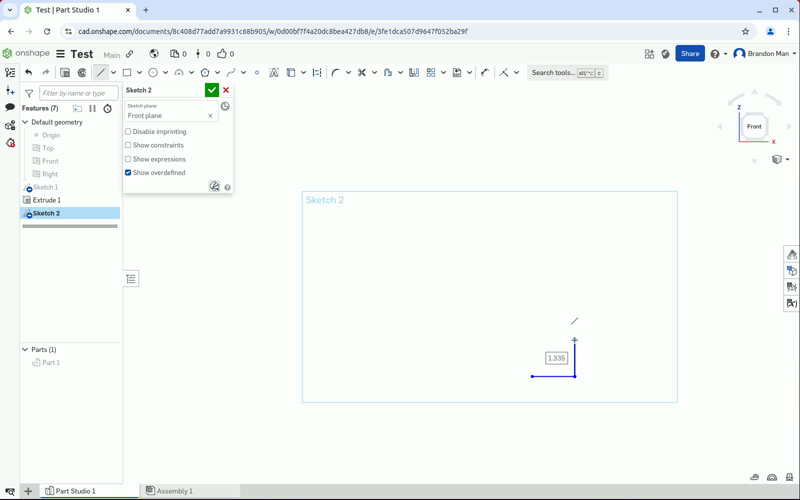
scroll(-6)
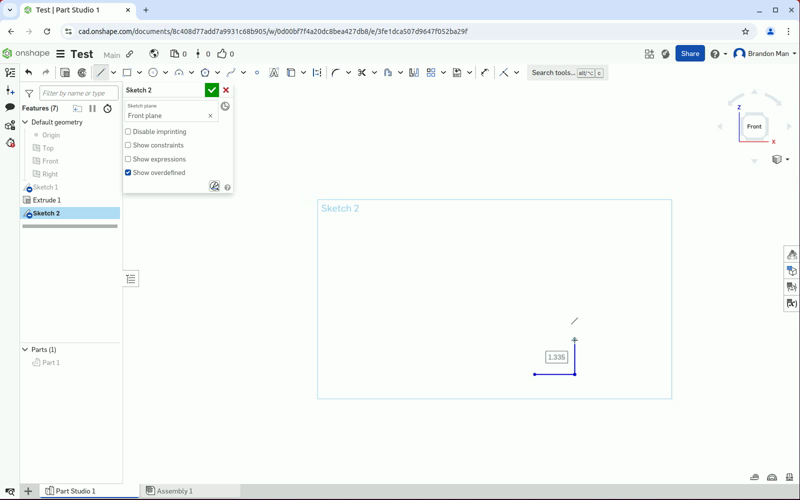
scroll(-6)
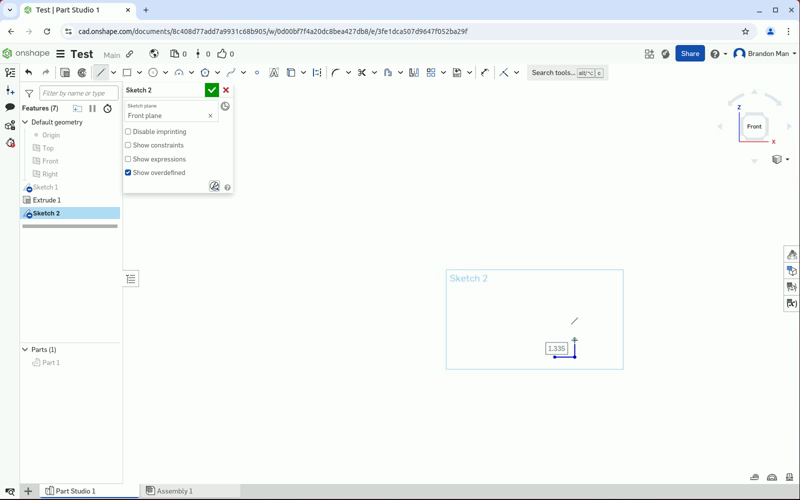
scroll(-6)
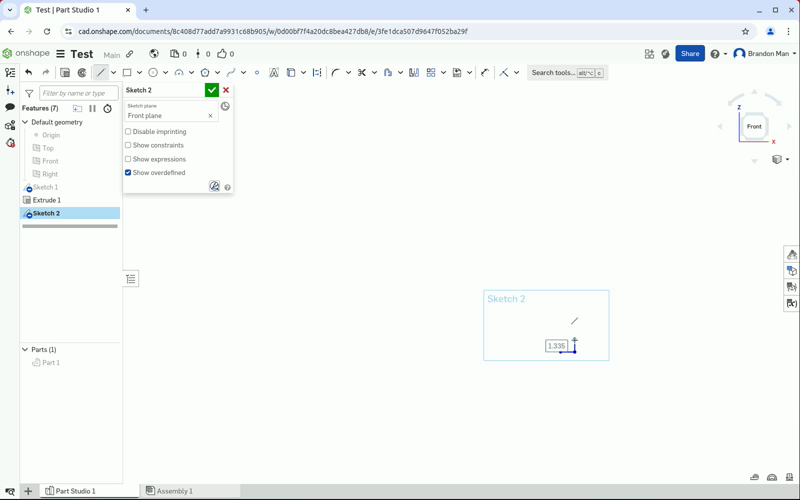
scroll(-6)
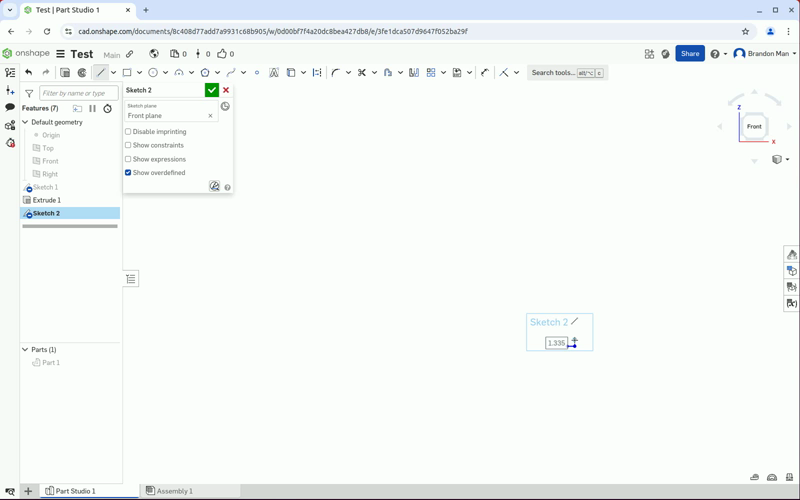
key_up(shift)
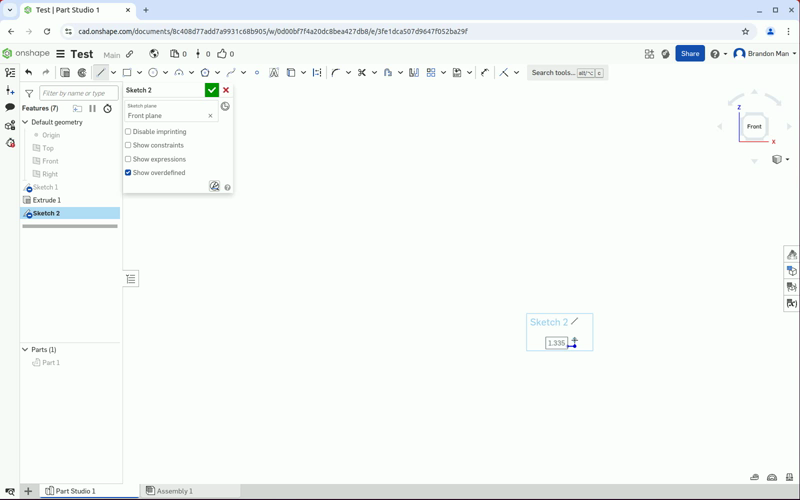
key_down(shift)
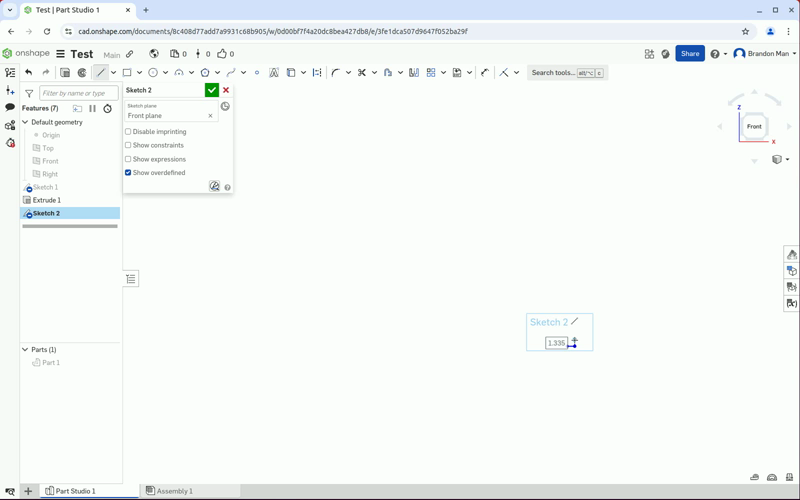
mouse_move(589, 339)
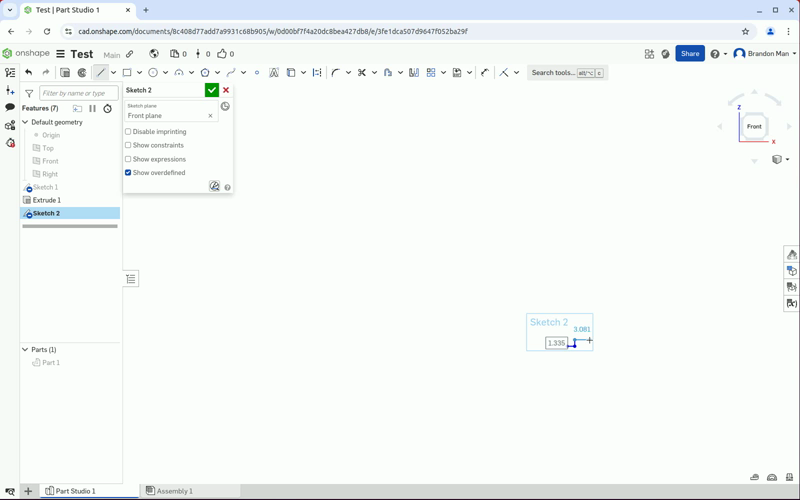
mouse_move(567, 339)
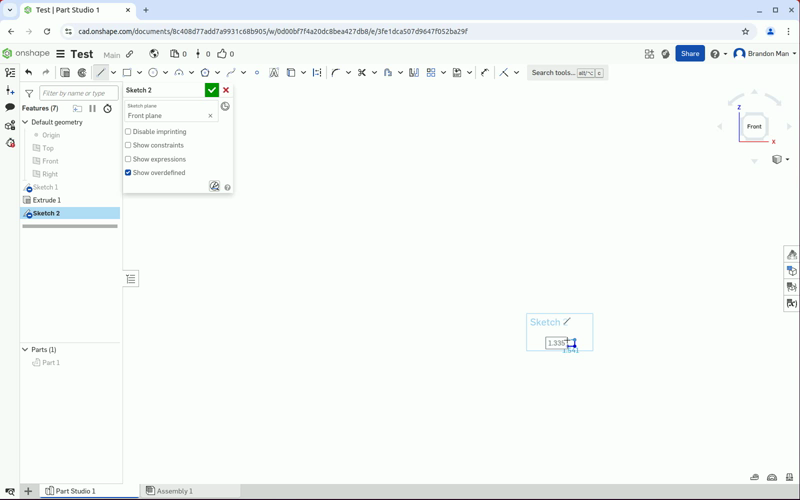
scroll(6)
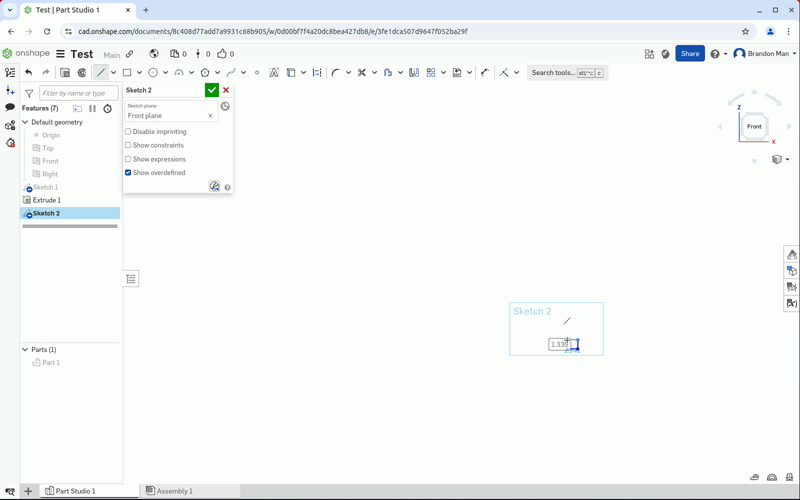
scroll(6)
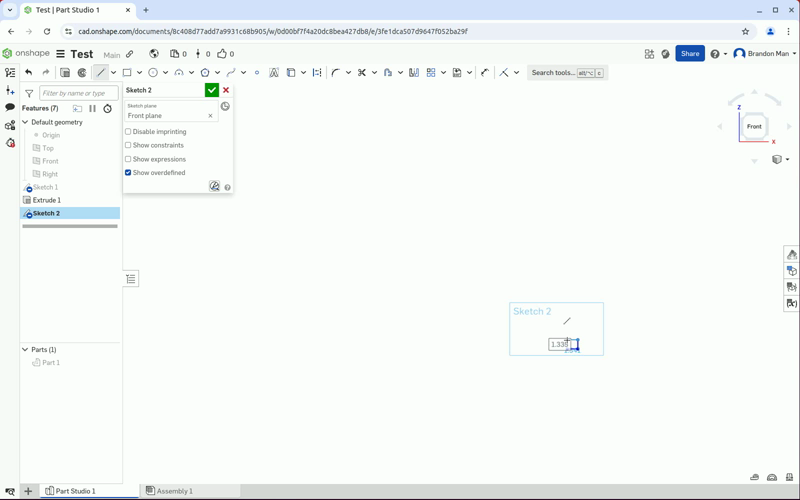
scroll(6)
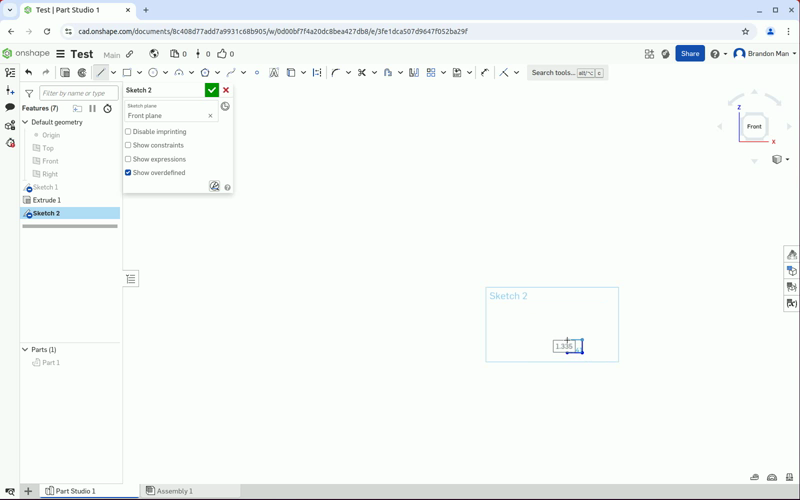
scroll(6)
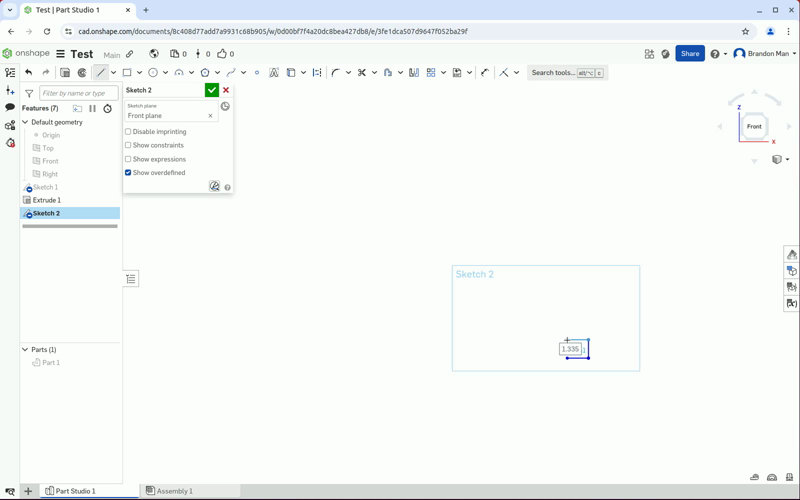
scroll(6)
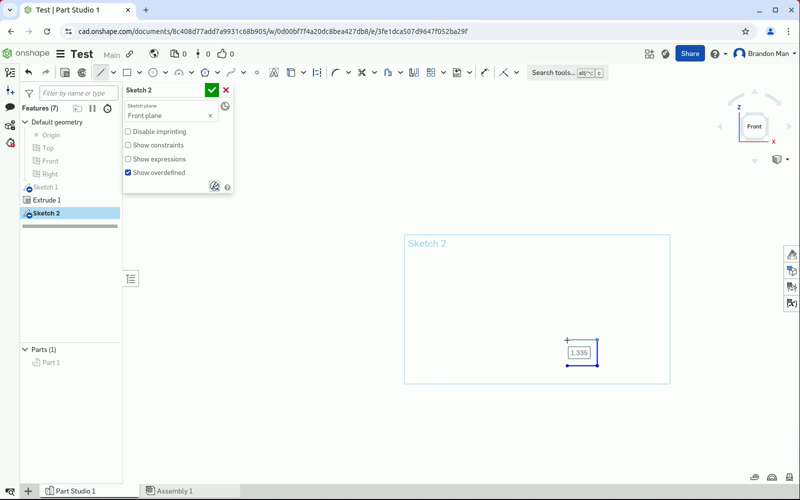
scroll(6)
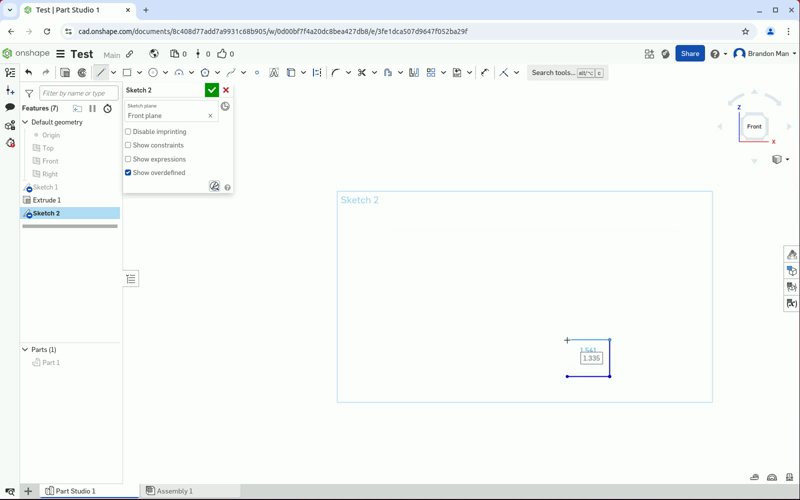
scroll(6)
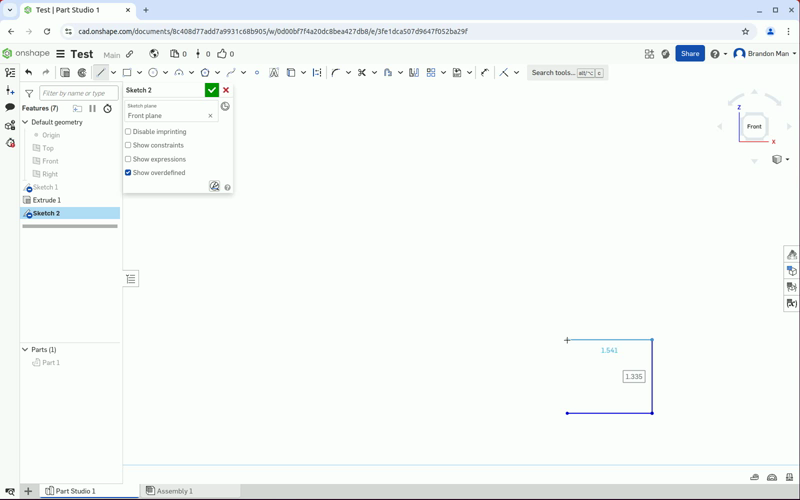
click(567, 339)
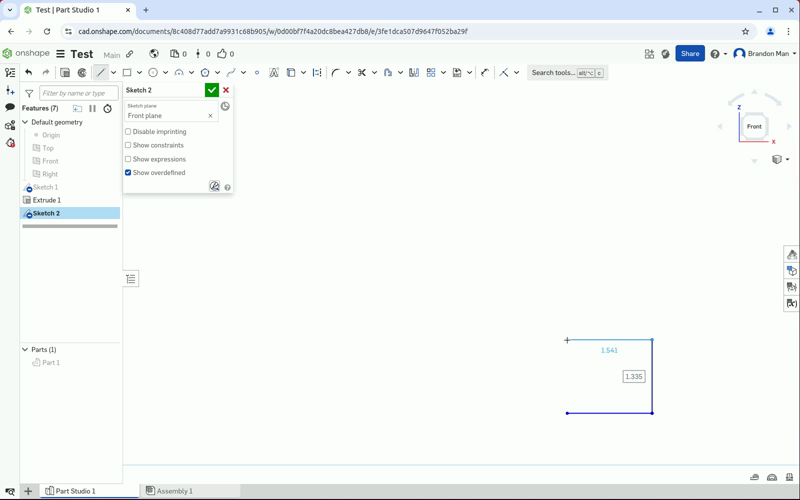
scroll(-6)
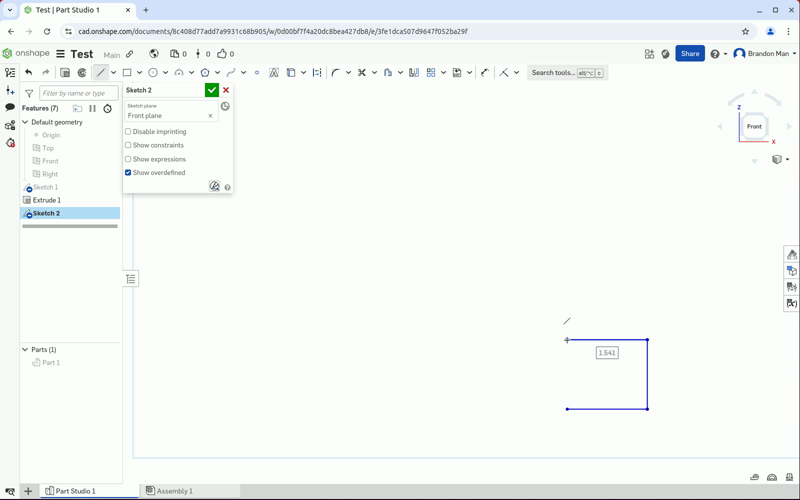
scroll(-6)
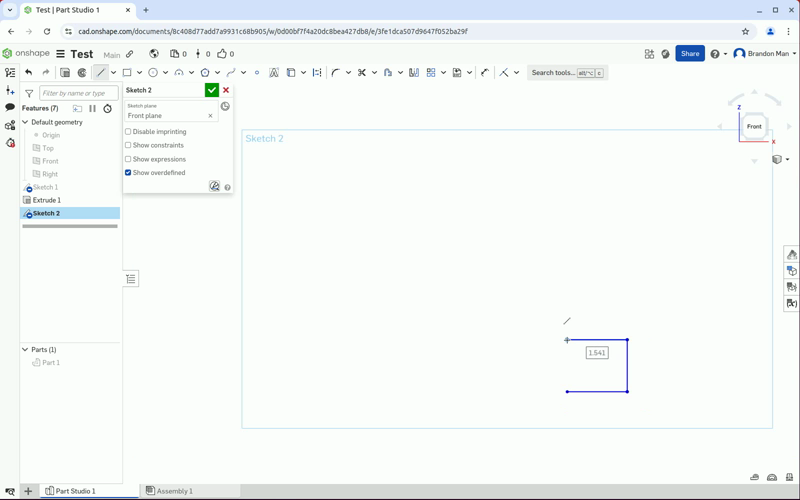
scroll(-6)
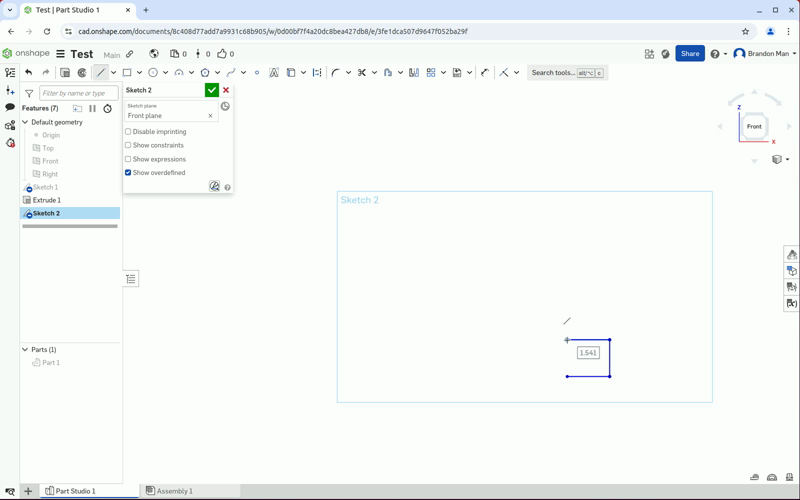
scroll(-6)
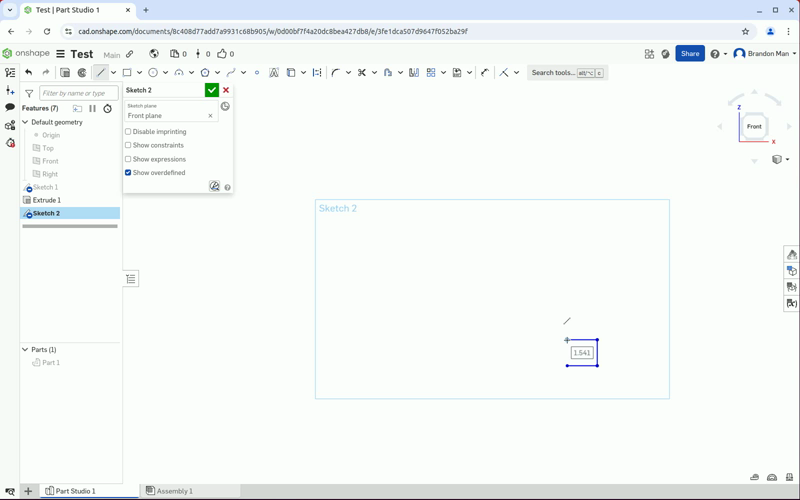
scroll(-6)
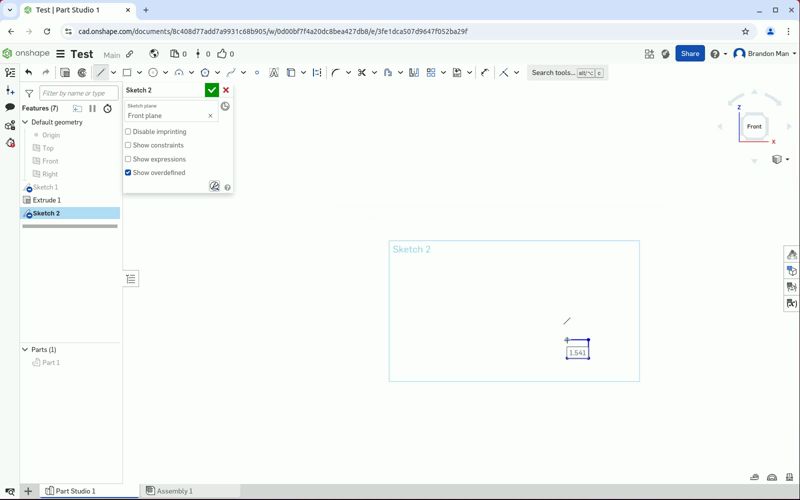
scroll(-6)
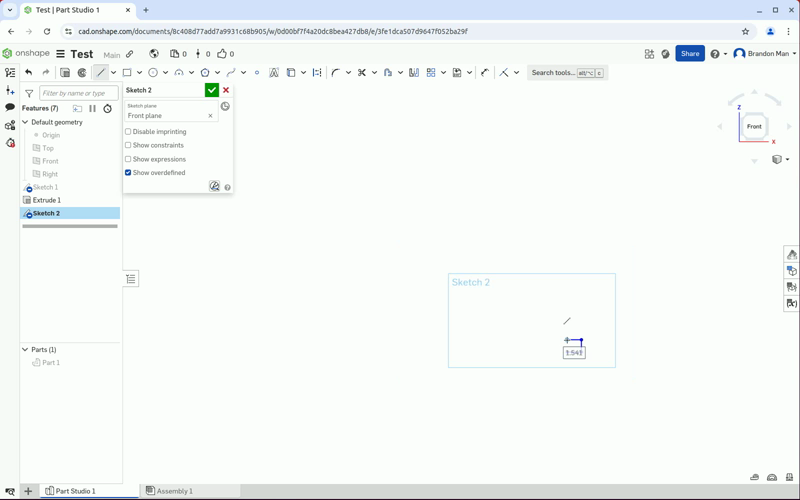
scroll(-6)
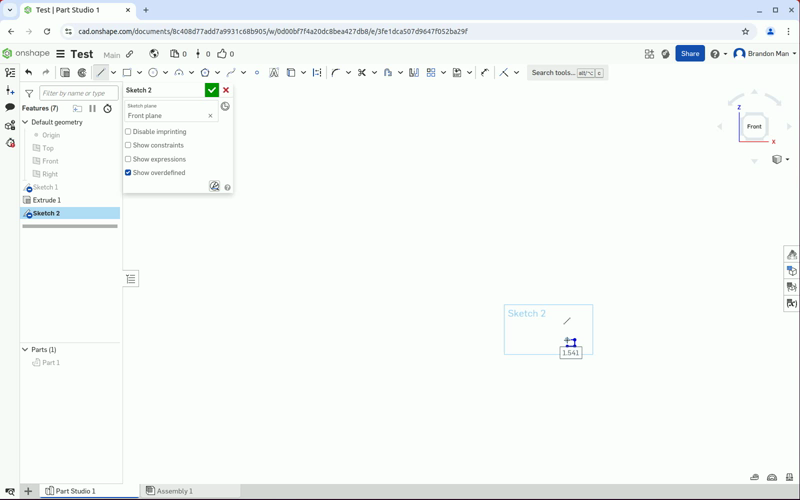
key_up(shift)
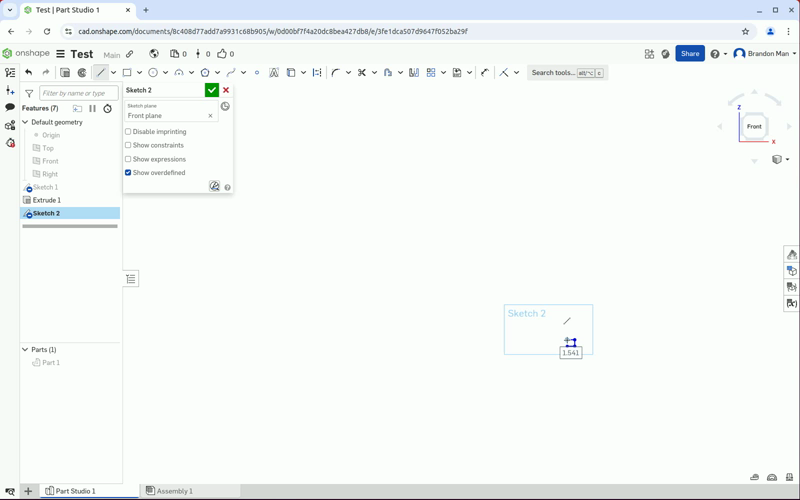
mouse_move(589, 339)
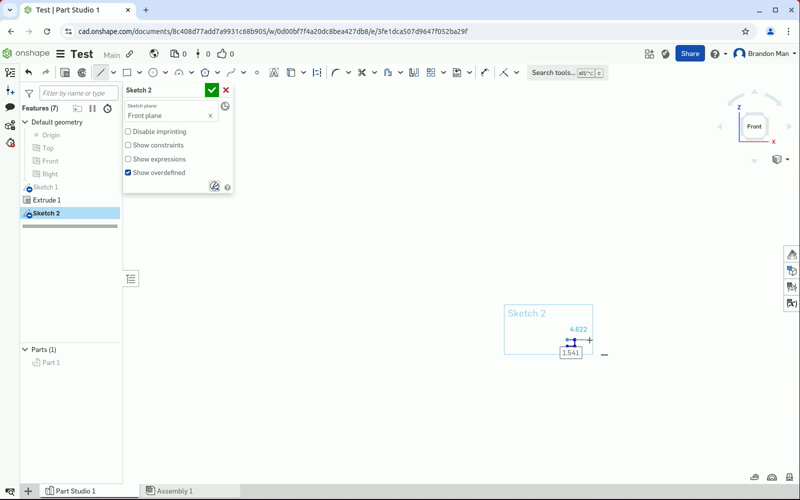
key_down(shift)
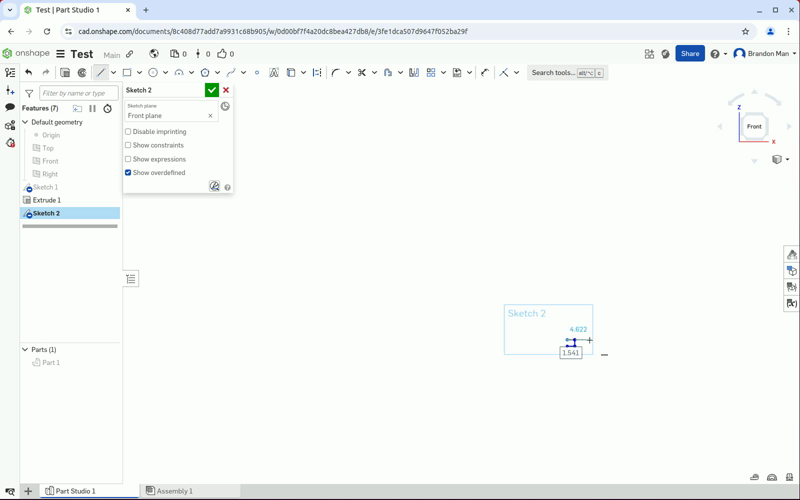
mouse_move(567, 346)
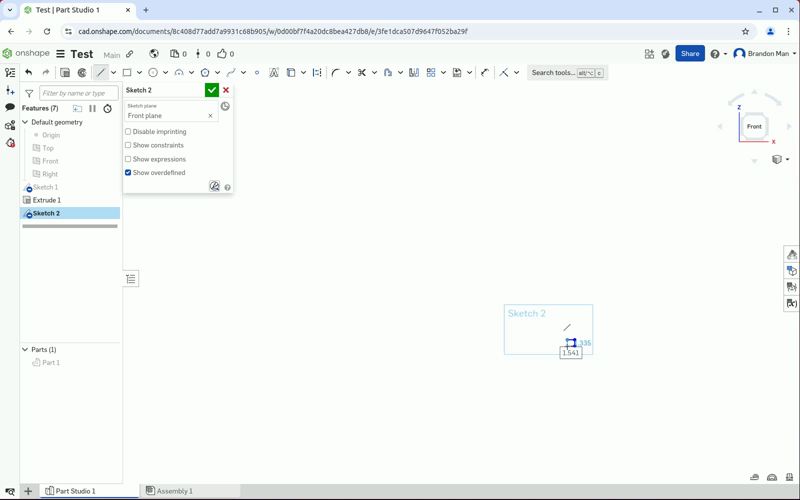
scroll(6)
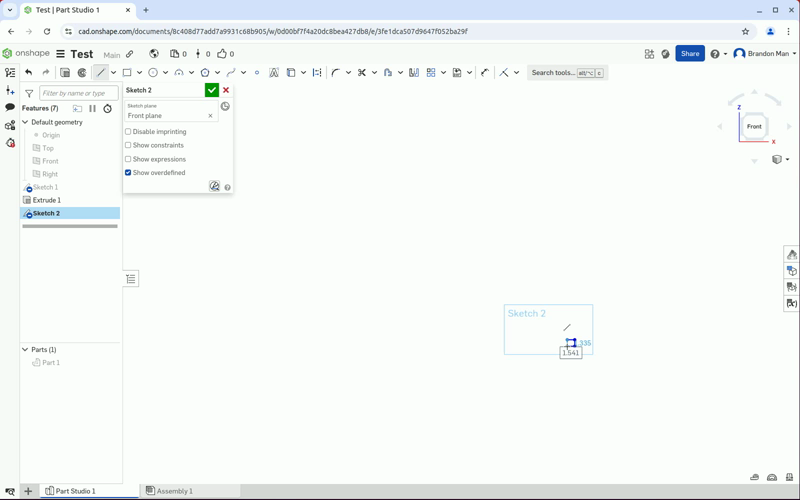
scroll(6)
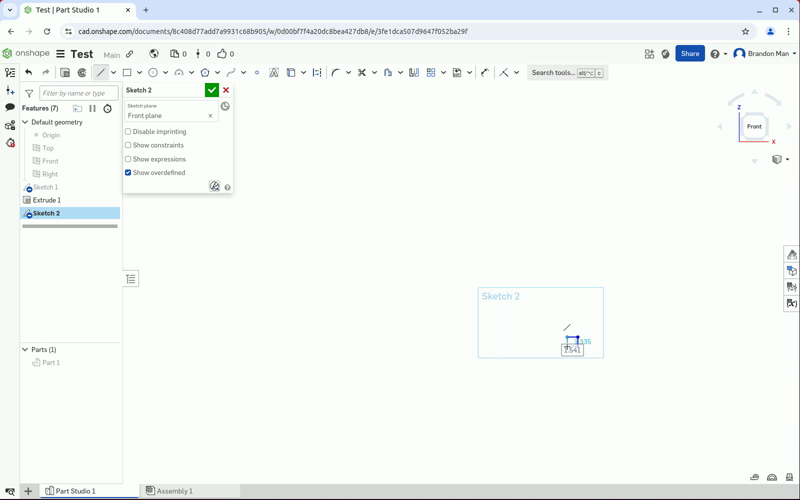
scroll(6)
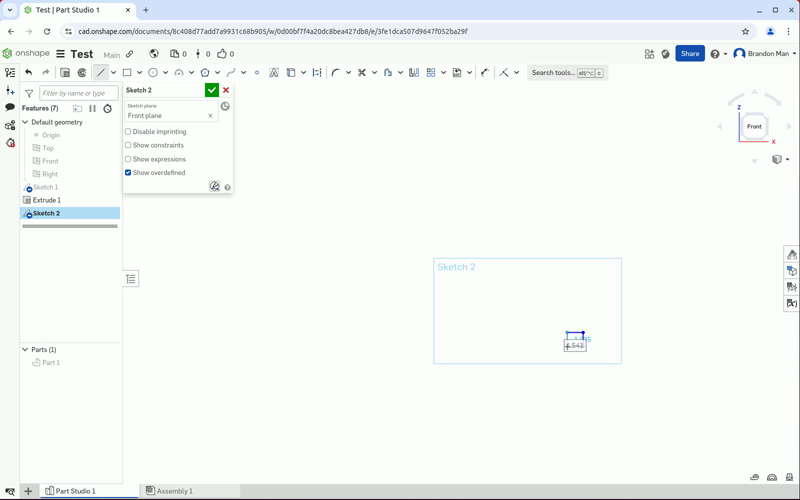
scroll(6)
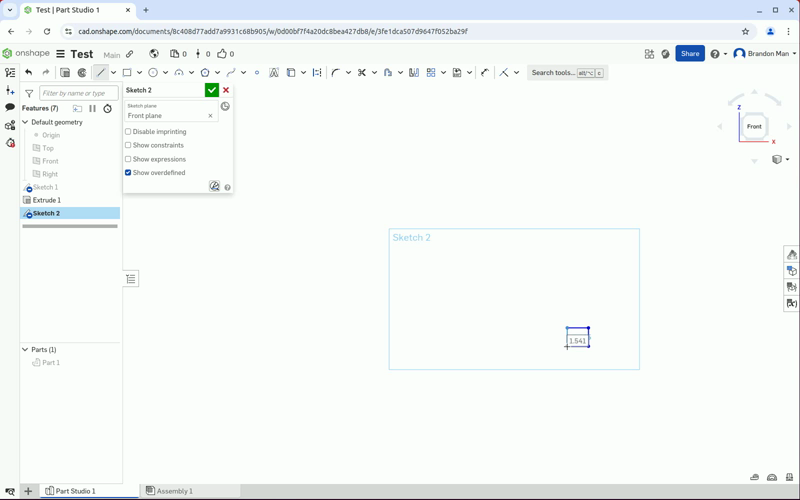
scroll(6)
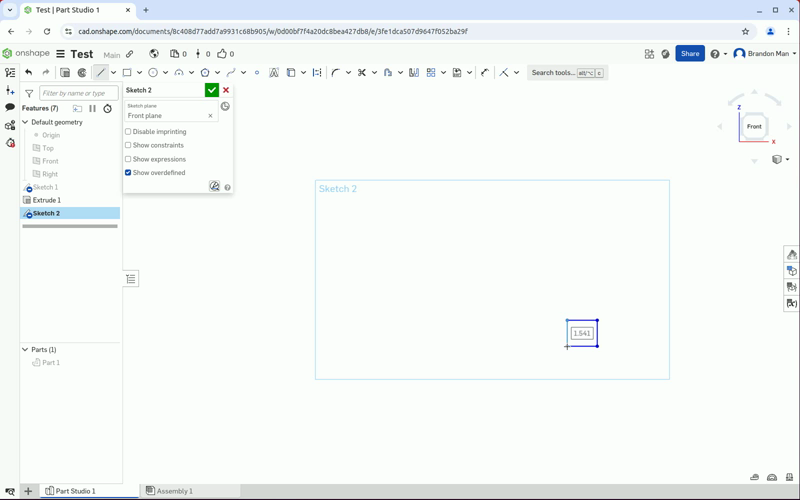
scroll(6)
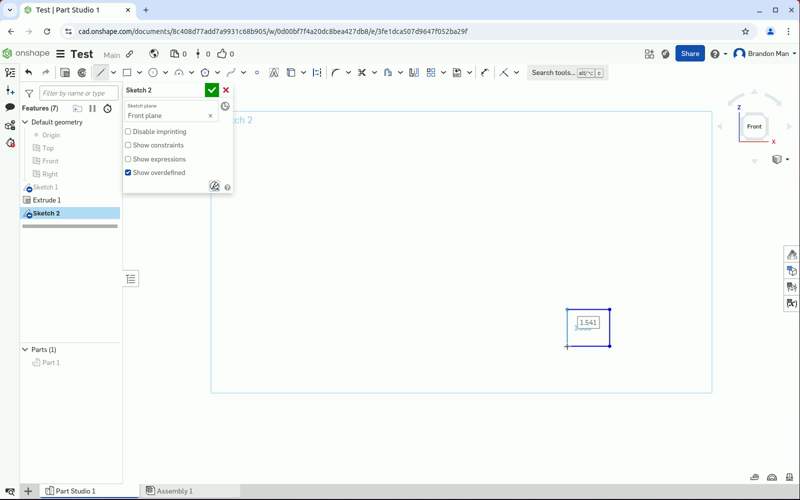
scroll(6)
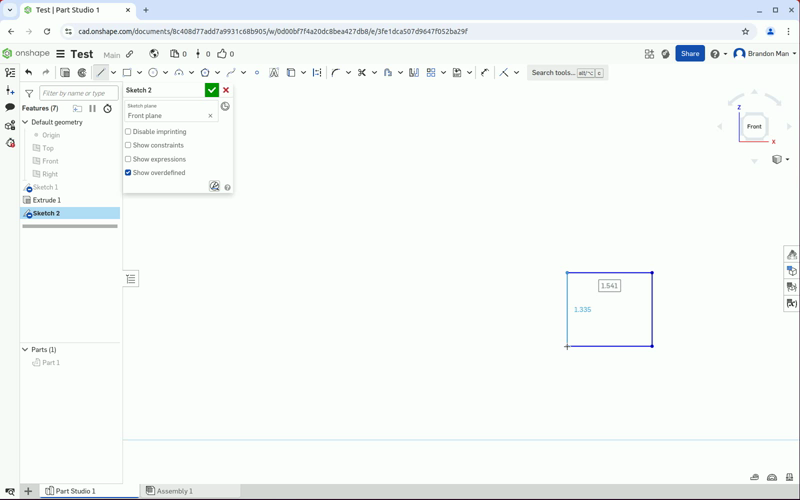
key_up(shift)
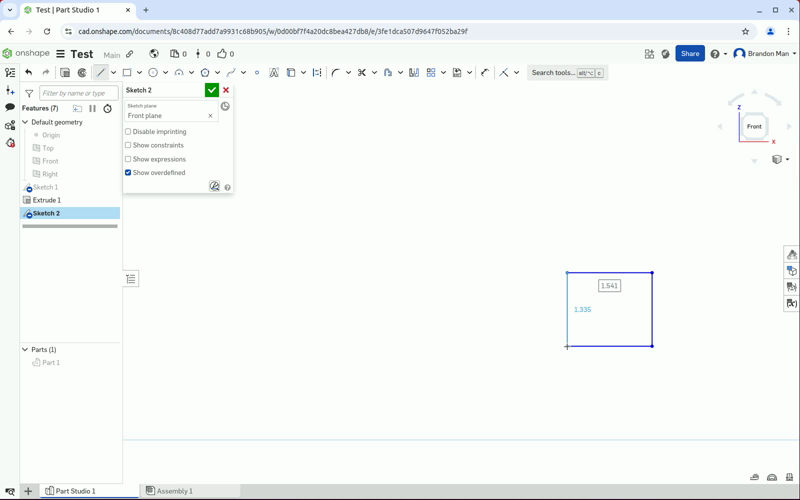
click(567, 346)
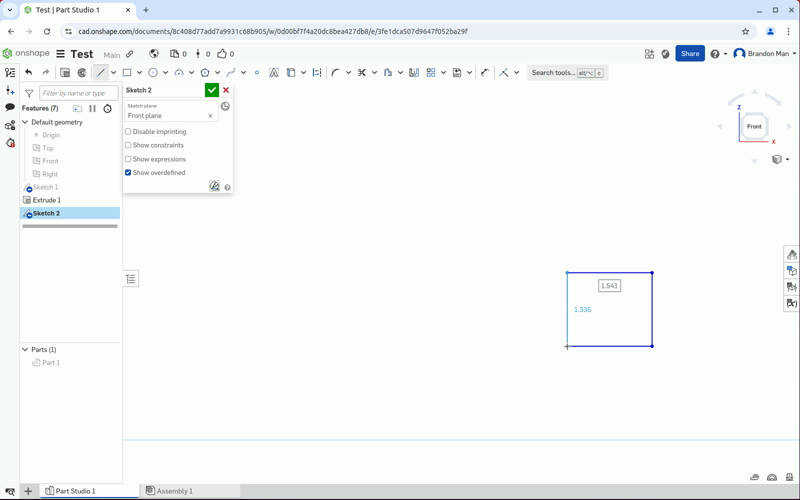
scroll(-6)
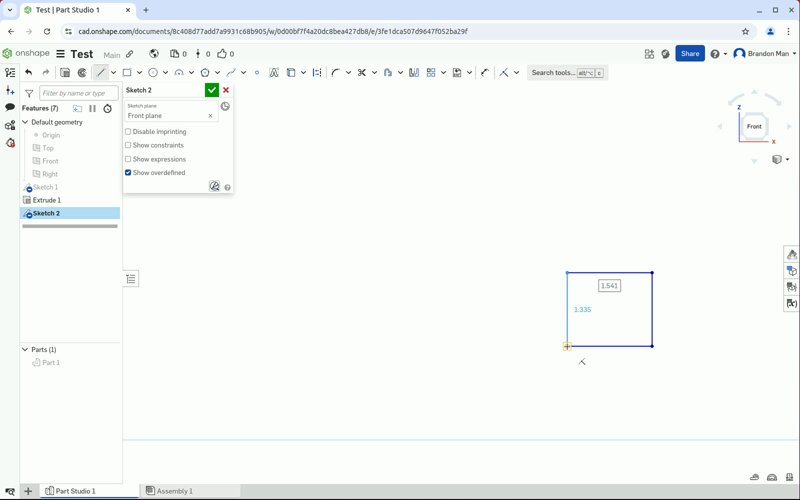
scroll(-6)
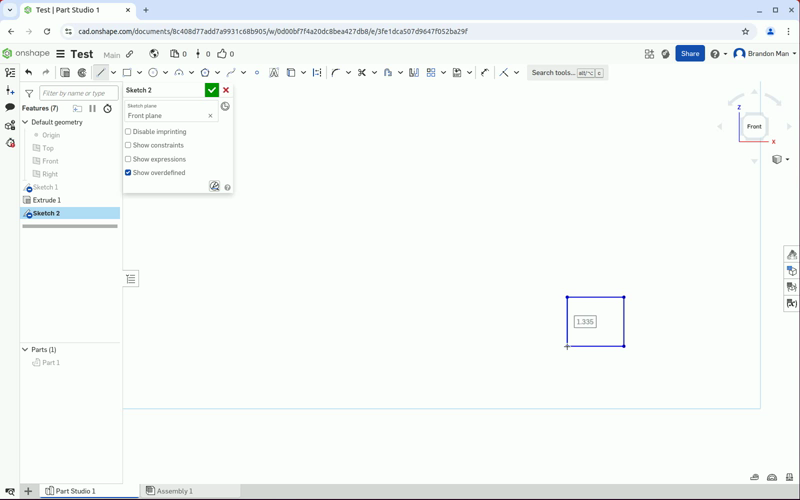
scroll(-6)
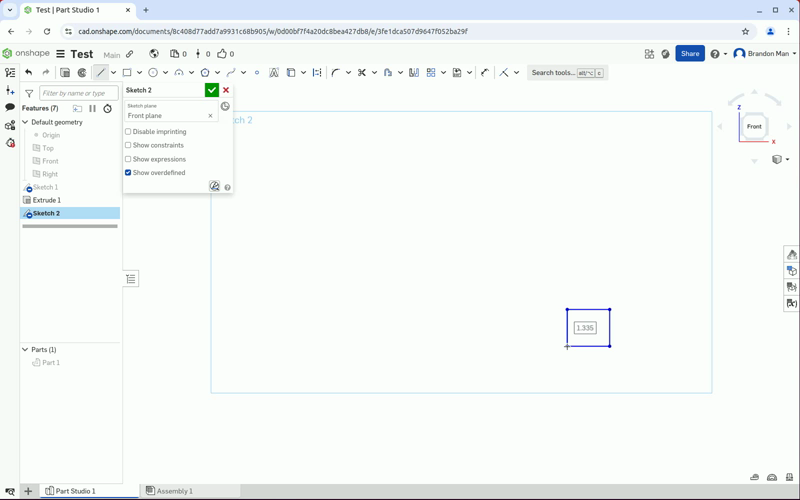
scroll(-6)
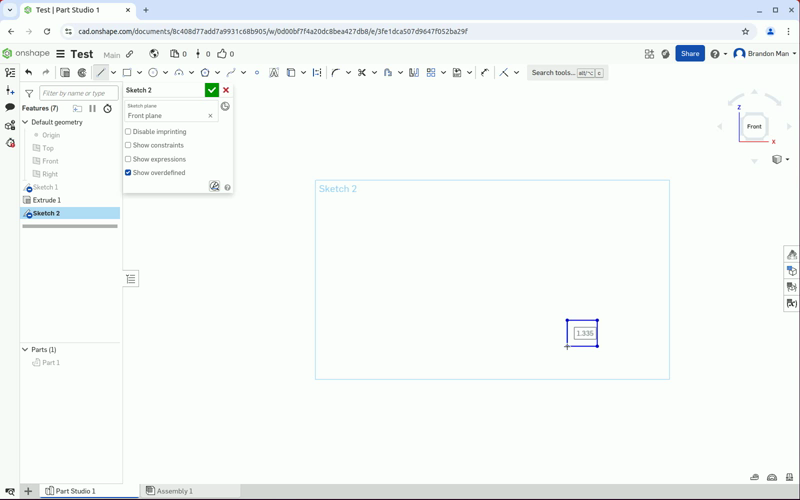
scroll(-6)
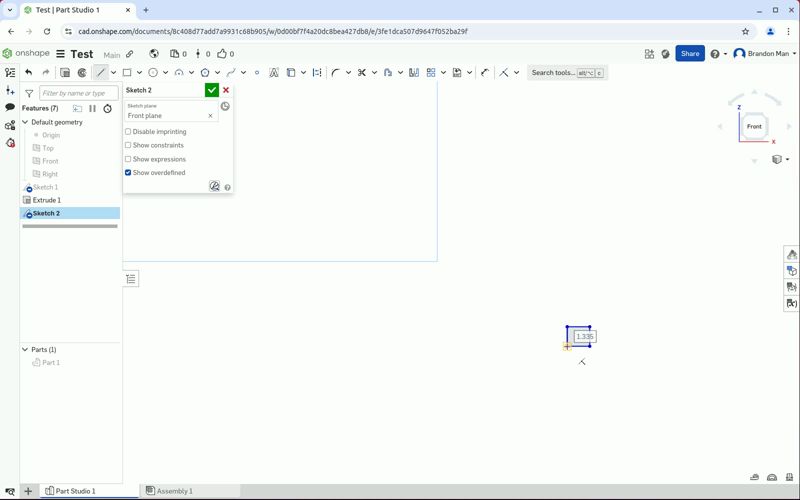
scroll(-6)
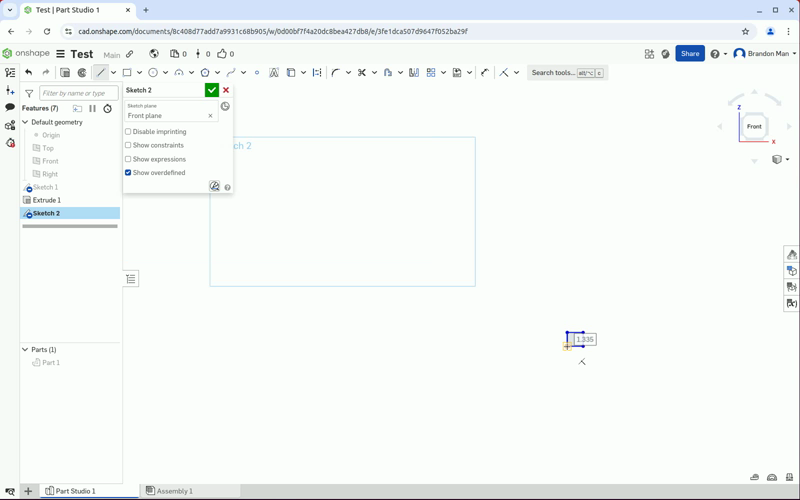
scroll(-6)
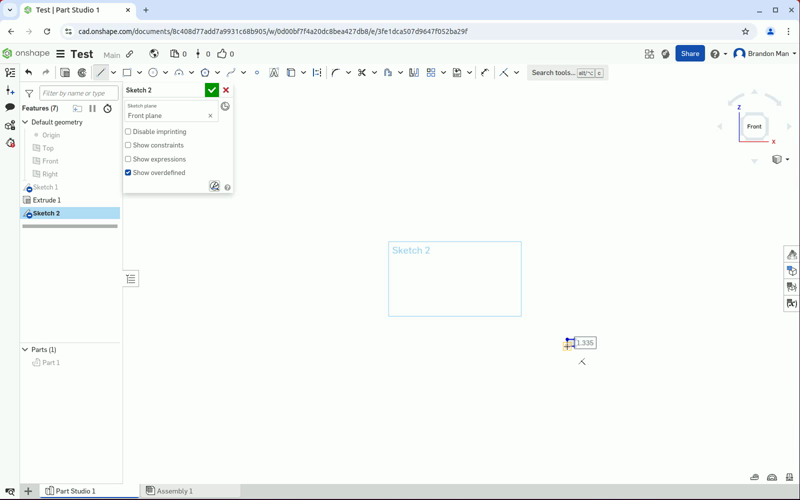
key(esc)
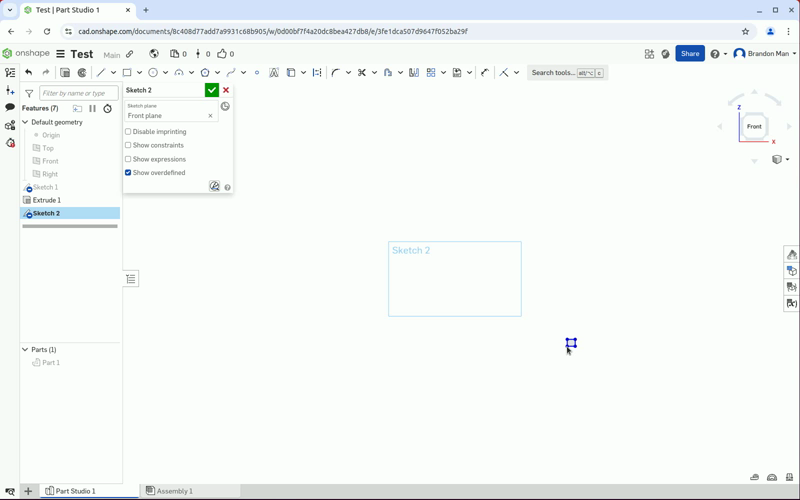
mouse_move(574, 344)
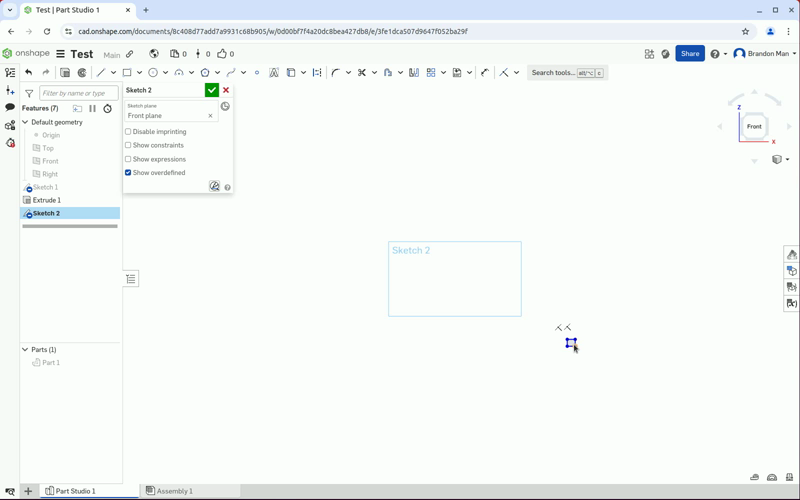
scroll(6)
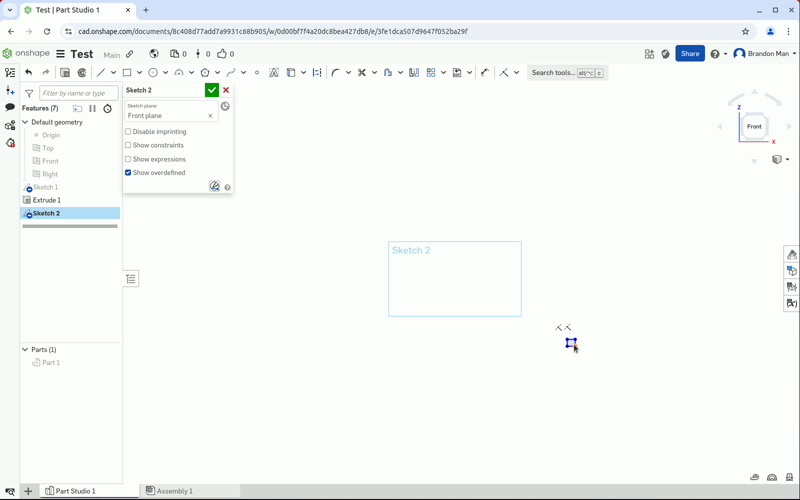
scroll(6)
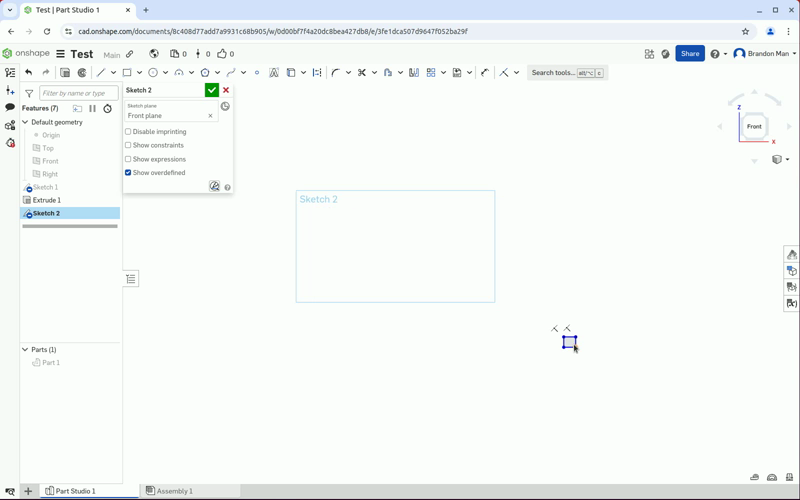
scroll(6)
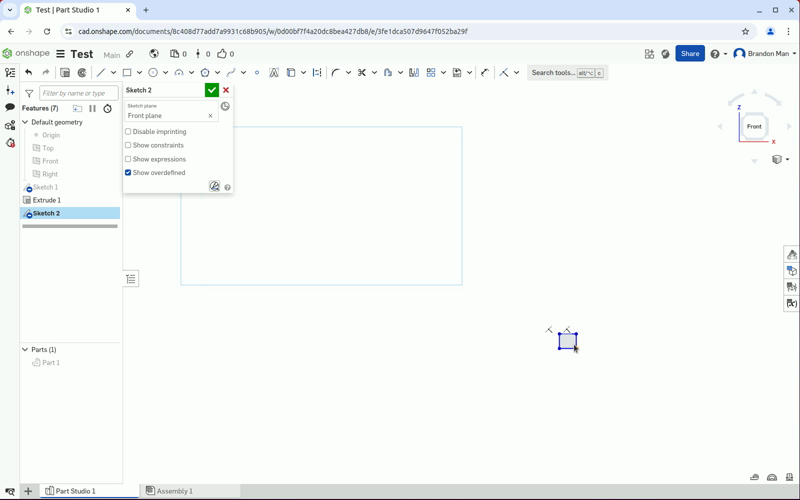
scroll(6)
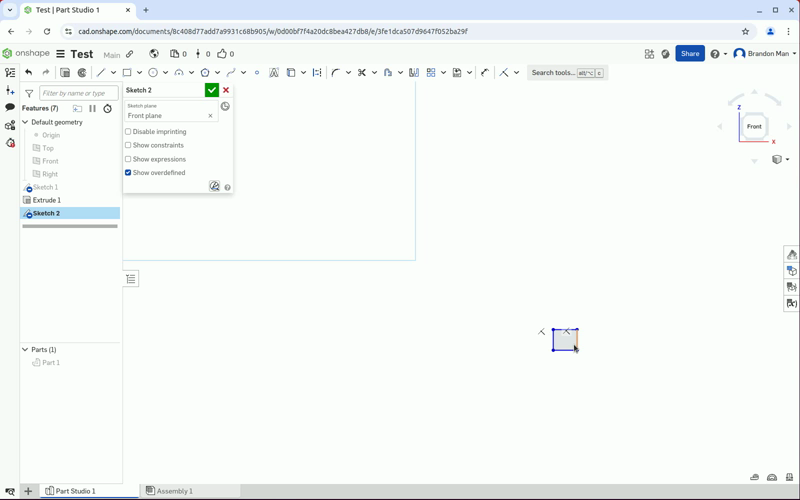
scroll(6)
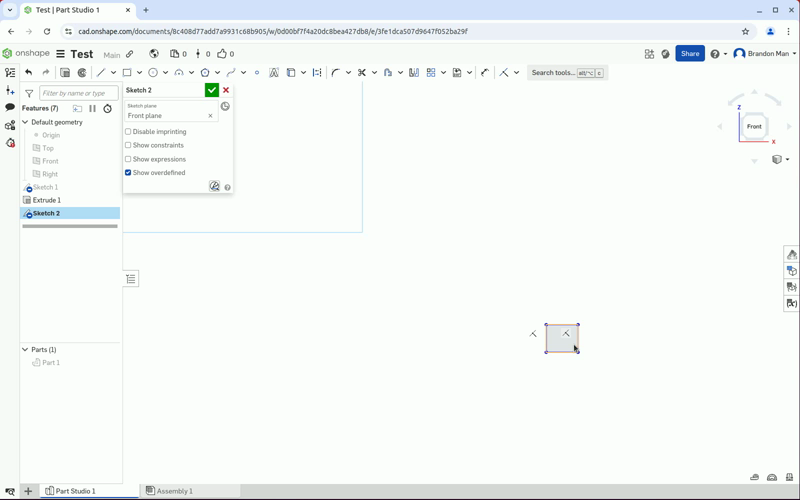
scroll(6)
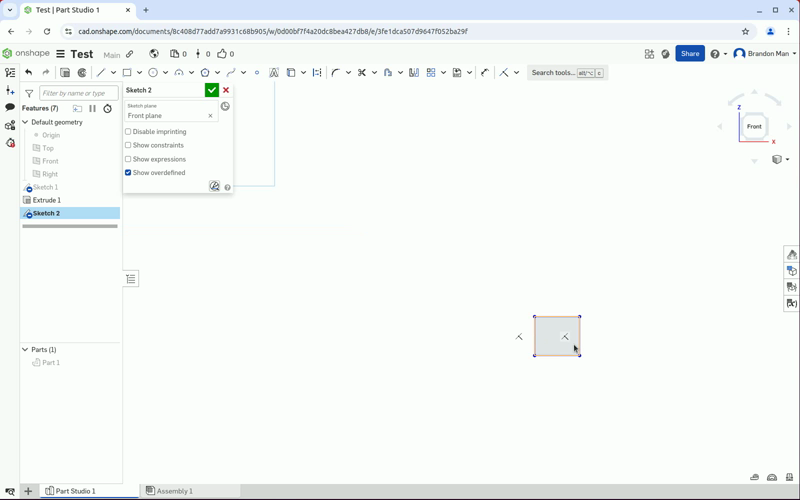
scroll(6)
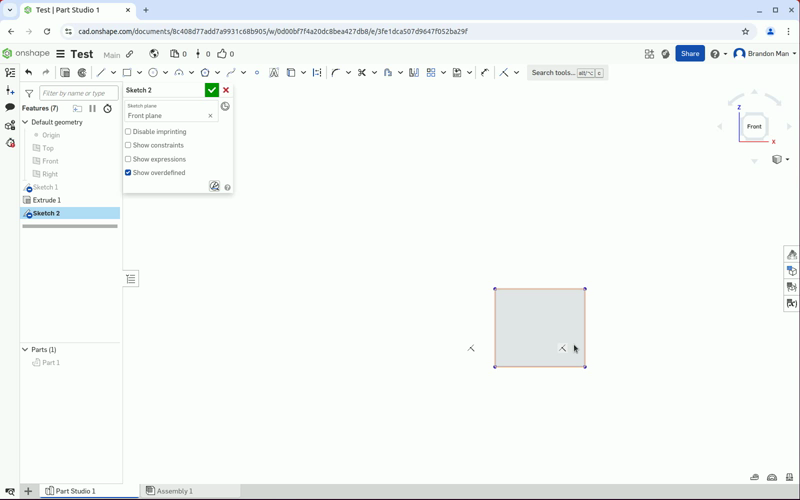
click(574, 344)
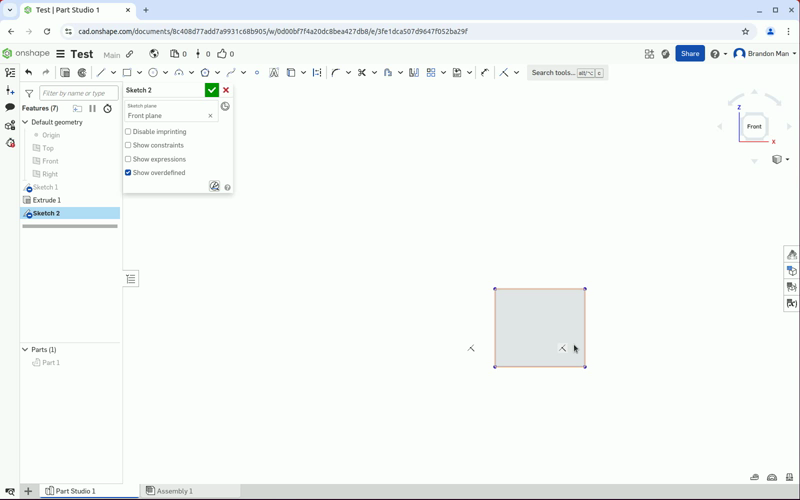
scroll(-6)
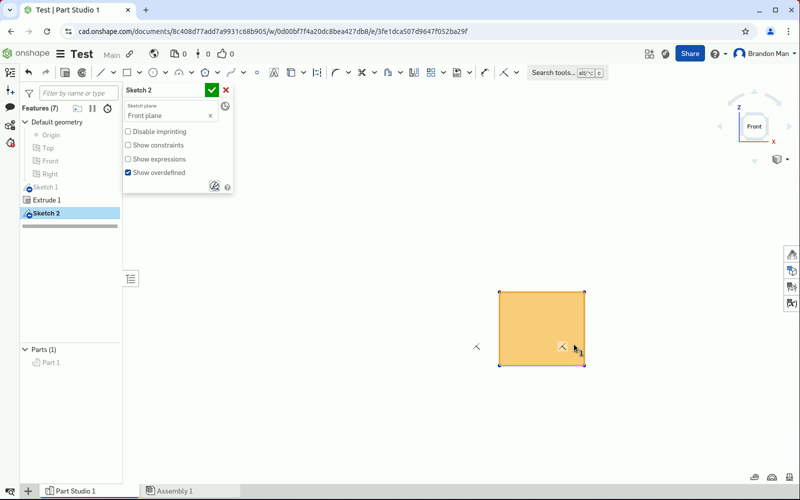
scroll(-6)
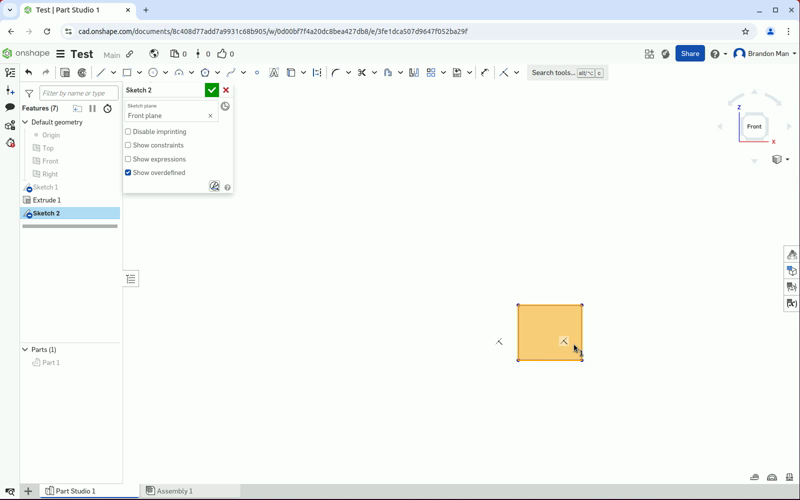
scroll(-6)
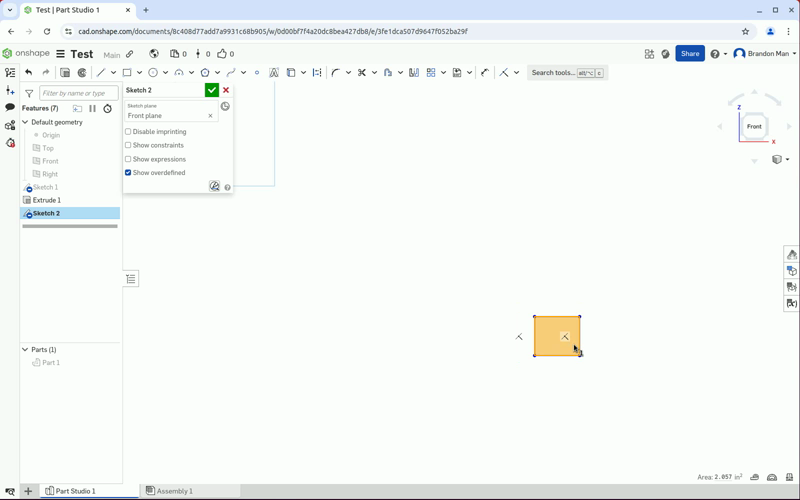
scroll(-6)
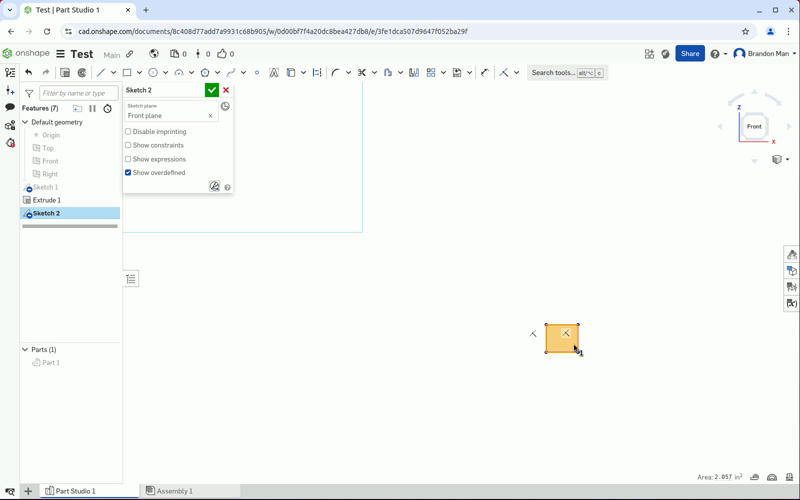
scroll(-6)
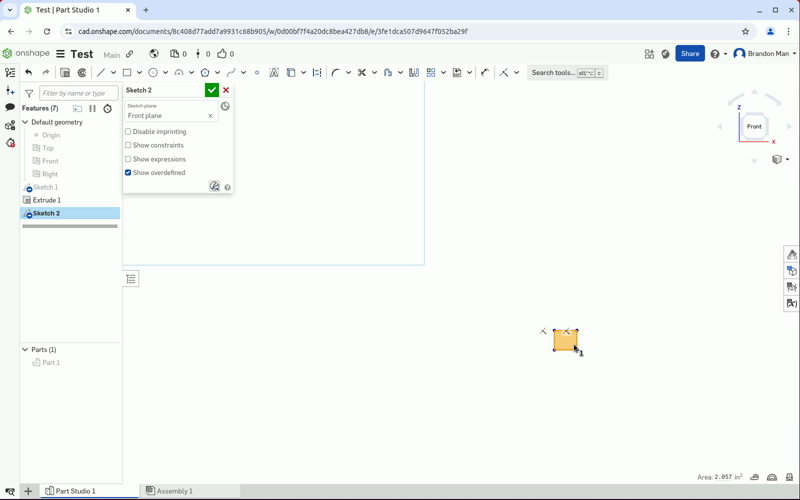
scroll(-6)
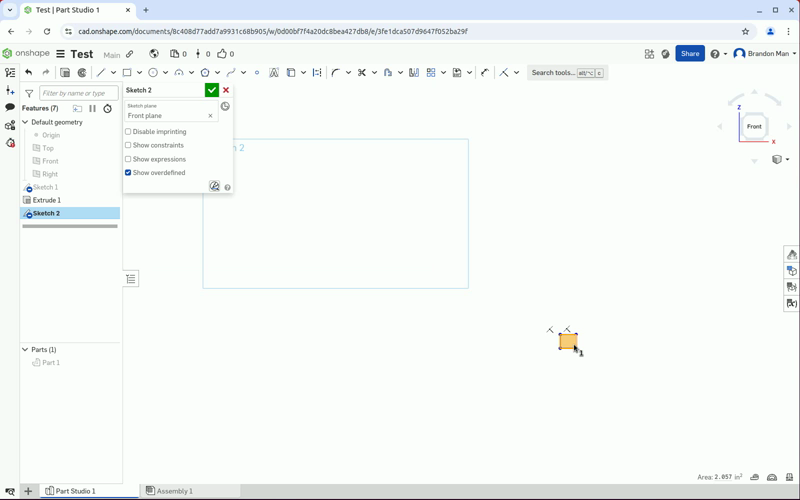
scroll(-6)
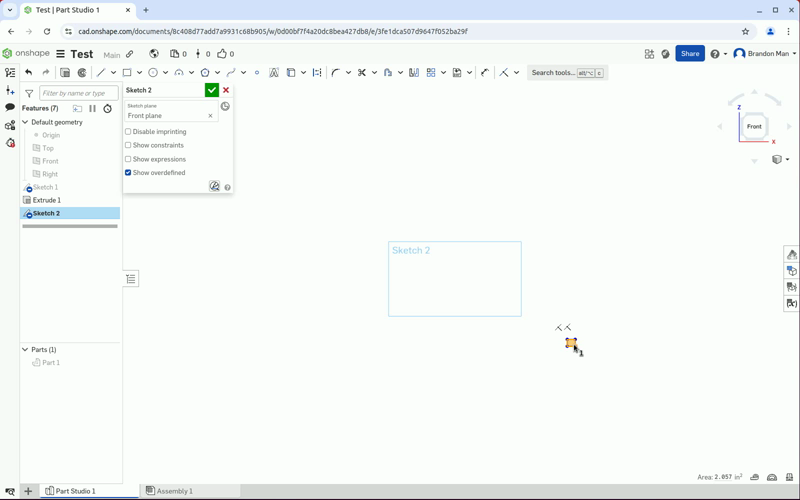
mouse_move(73, 352)
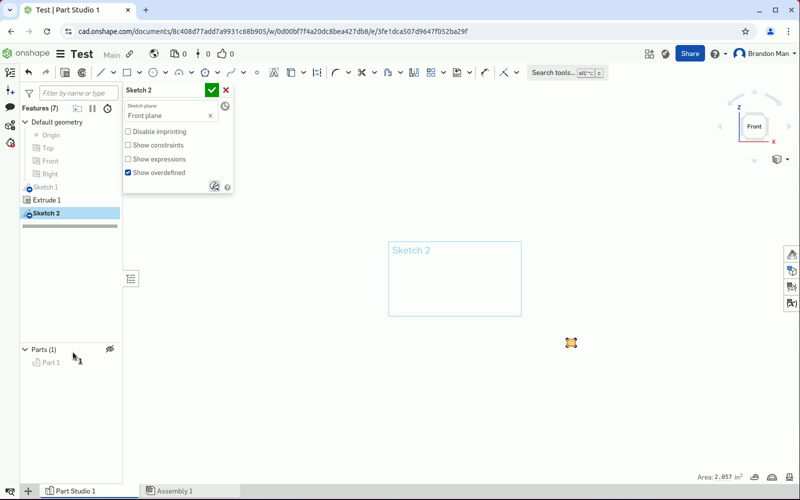
key(shift+y)
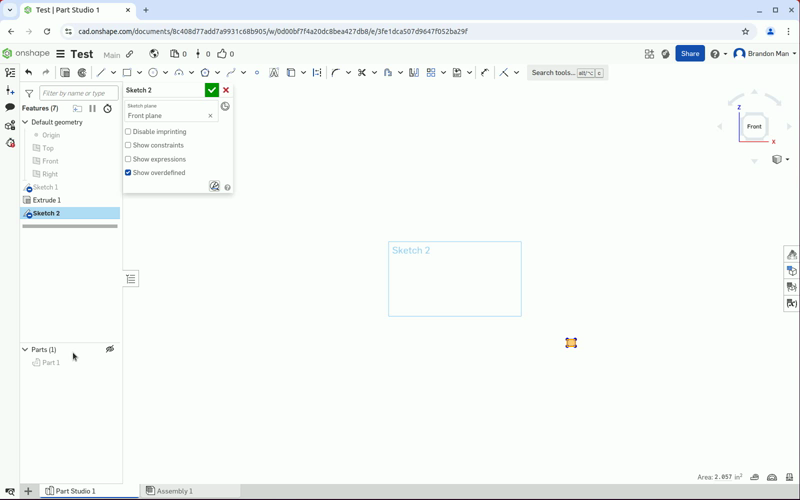
key(shift+e)
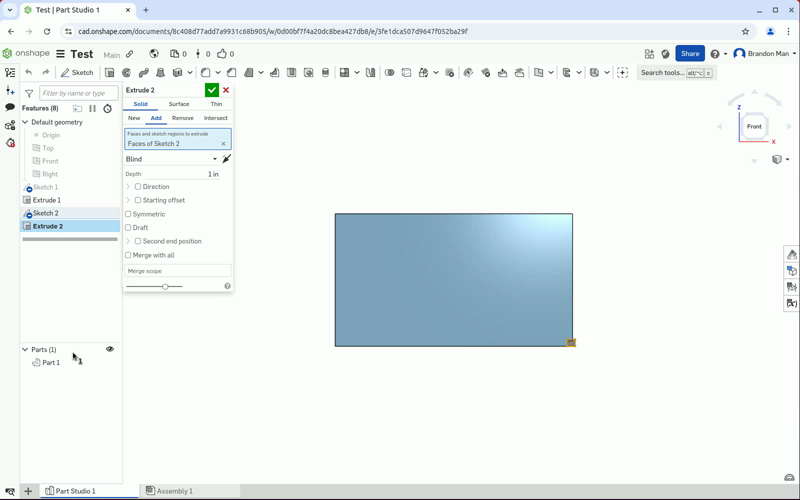
mouse_move(143, 106)
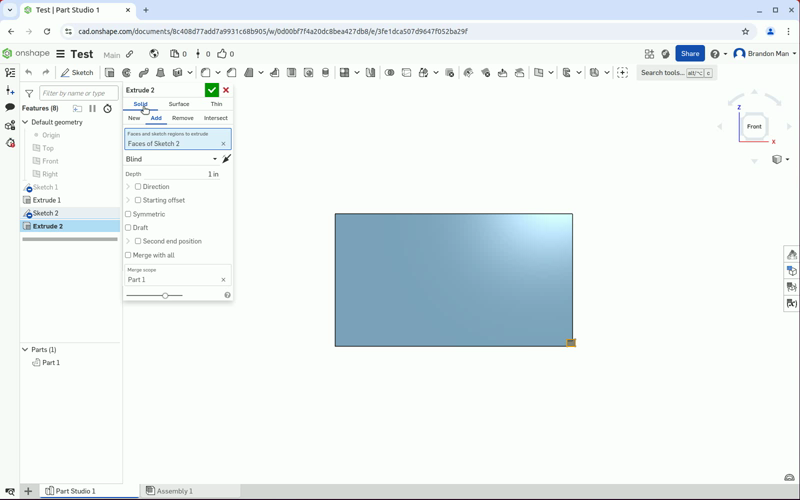
click(143, 106)
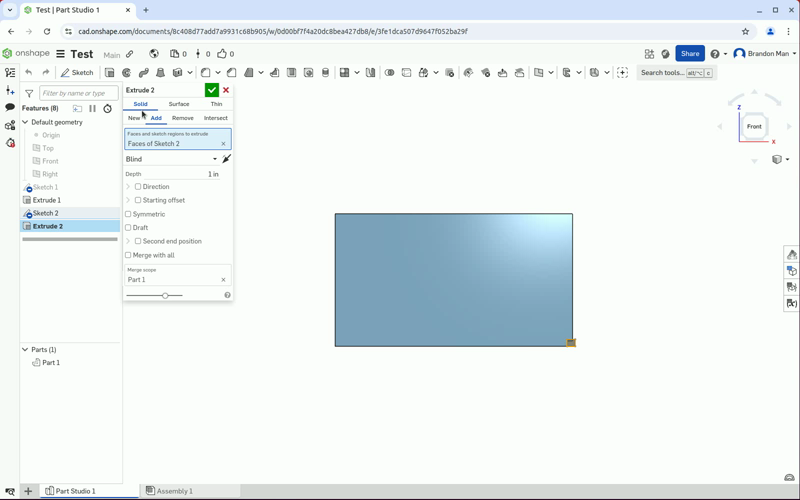
mouse_move(137, 120)
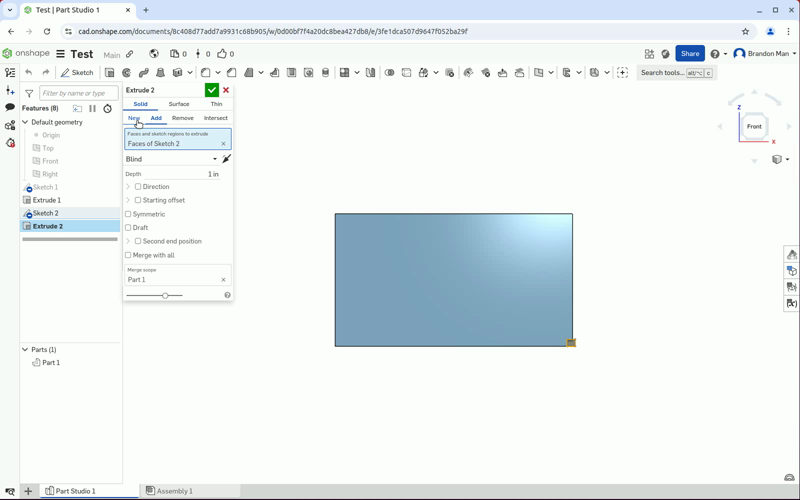
click(137, 120)
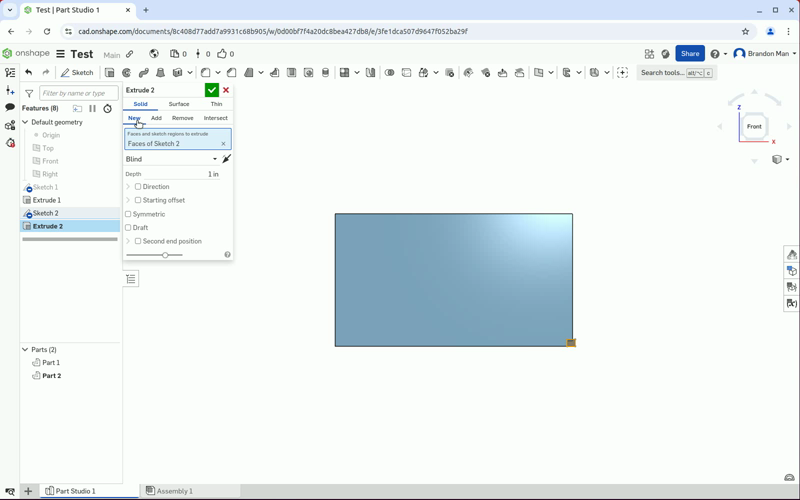
key(tab, 4)
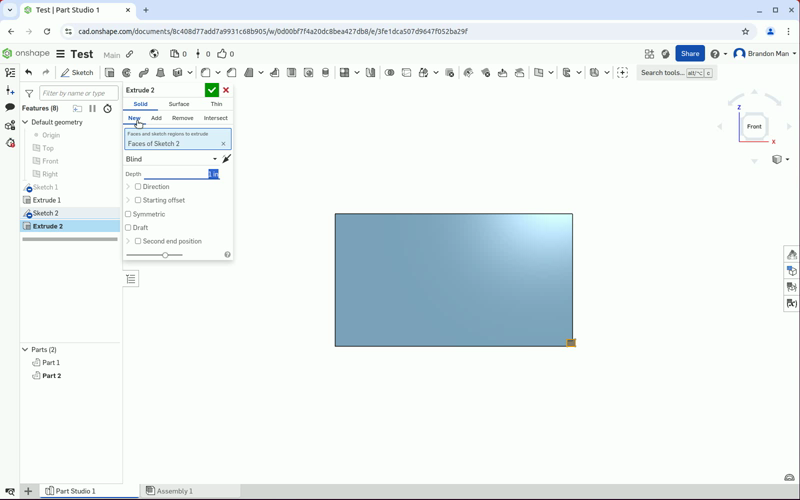
text(2.889)
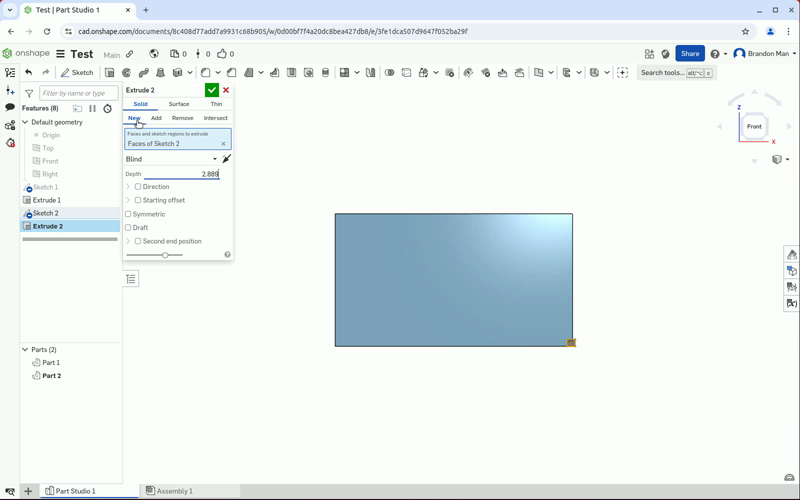
key(enter)
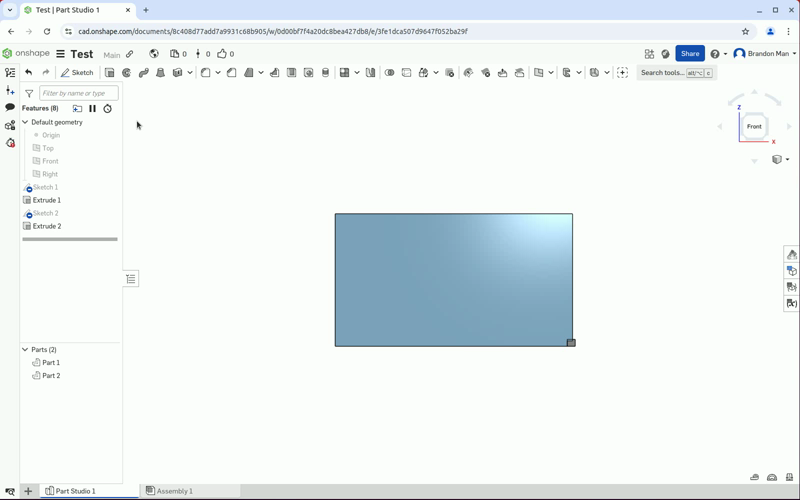
key(shift+h)
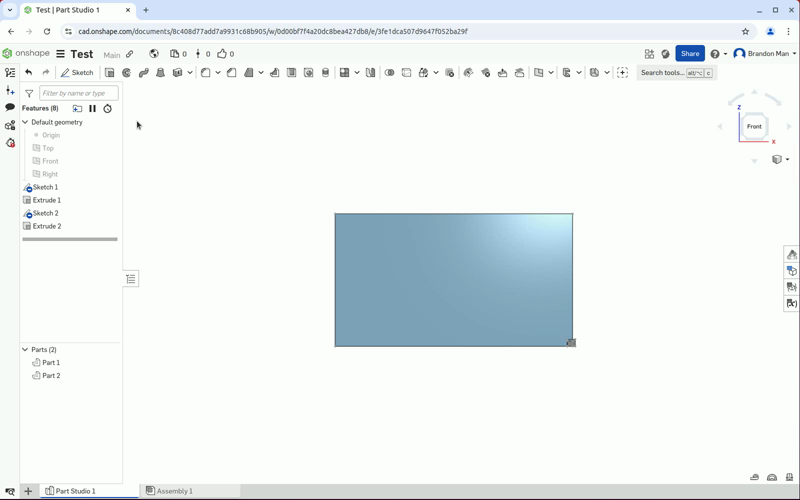
key(shift+h)
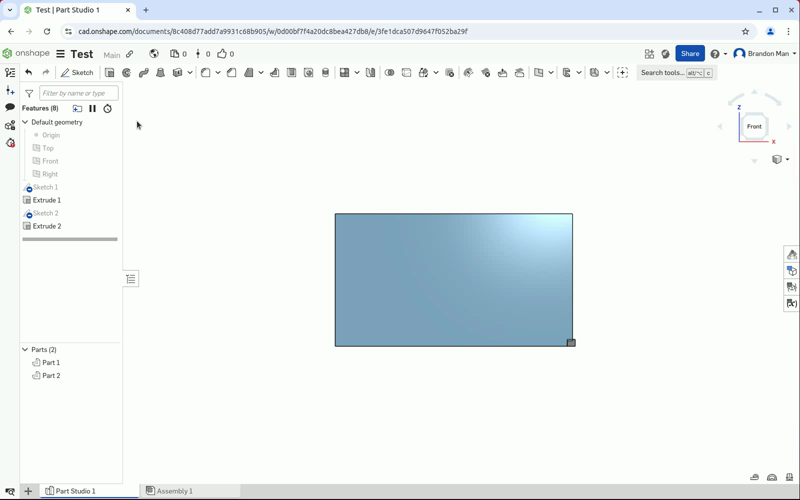
mouse_move(73, 189)
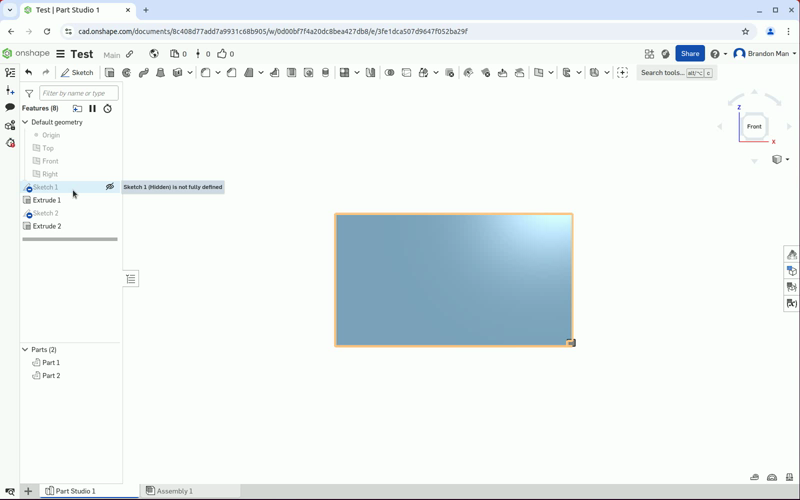
click(73, 189)
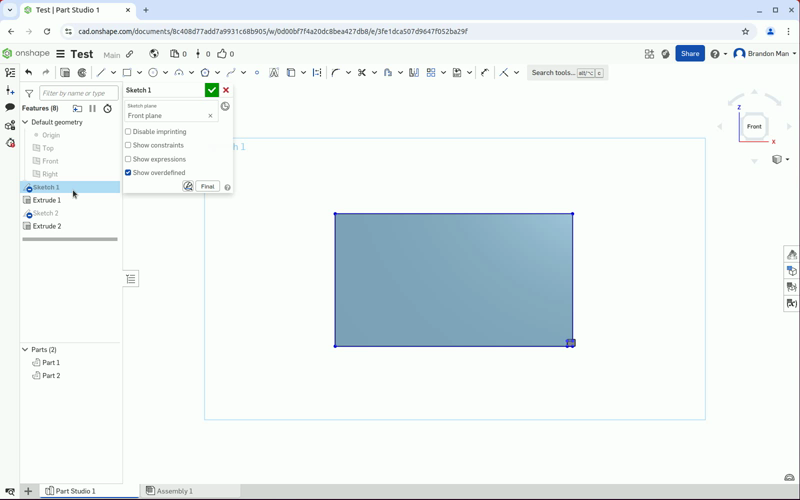
mouse_move(229, 92)
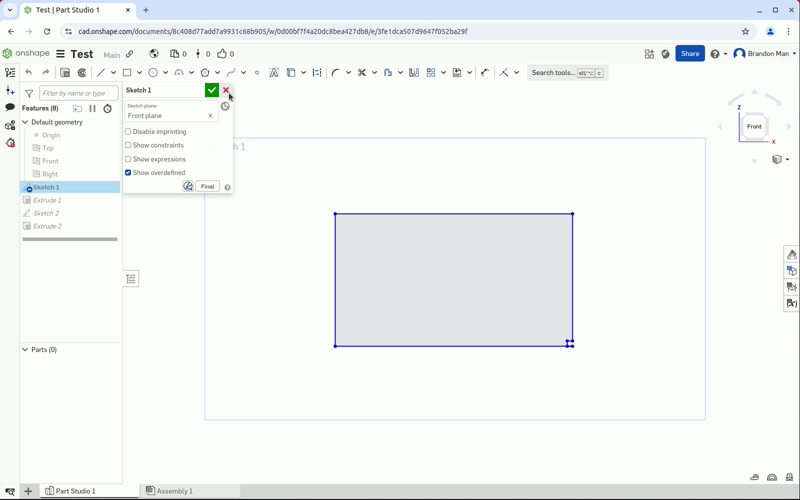
click(229, 92)
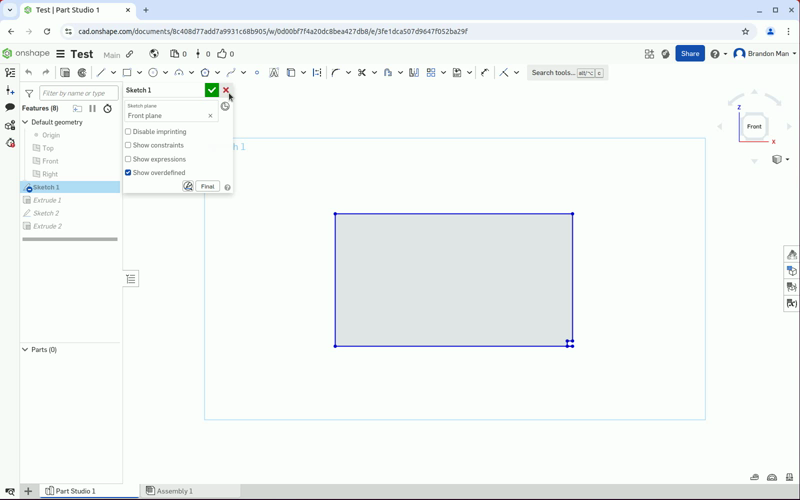
key(shift+s)
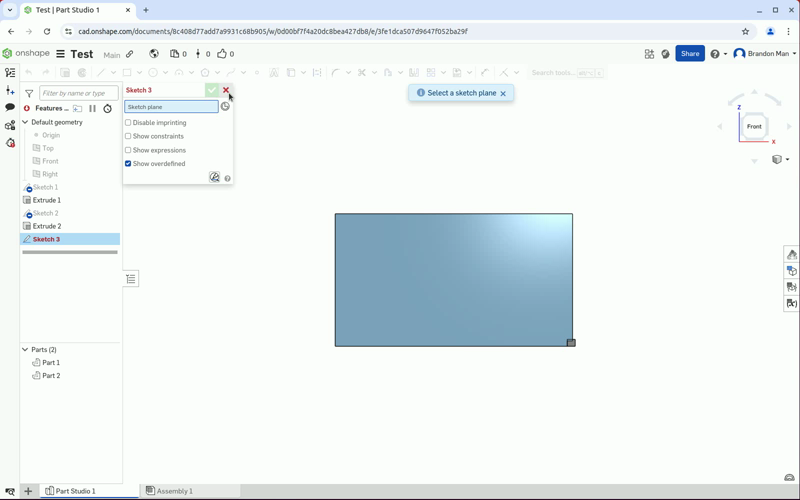
mouse_move(73, 163)
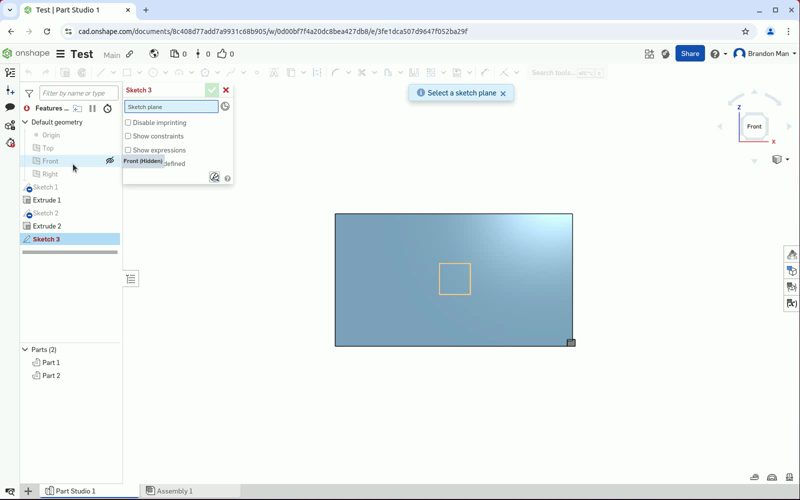
click(73, 163)
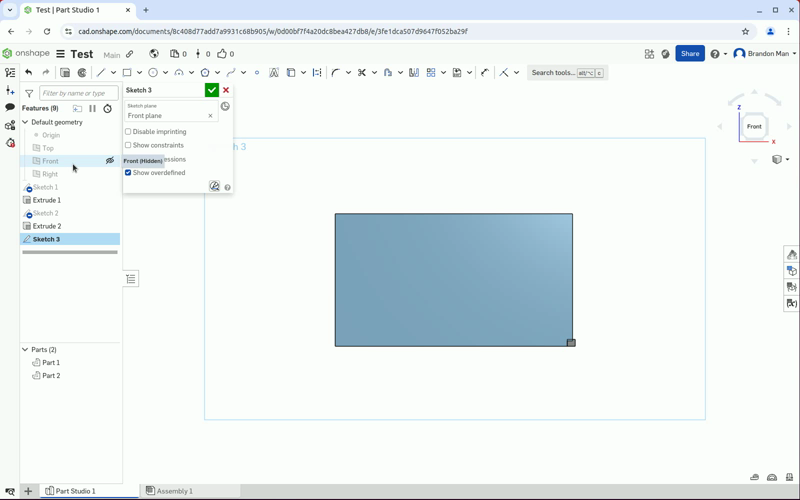
mouse_move(73, 352)
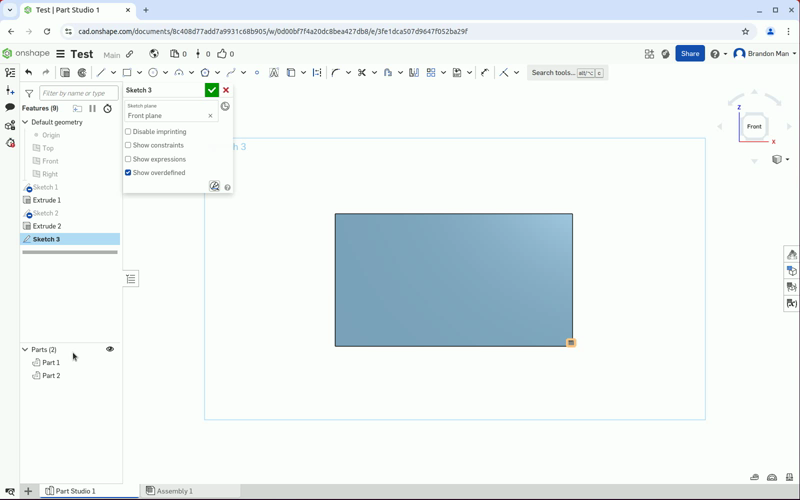
key(y)
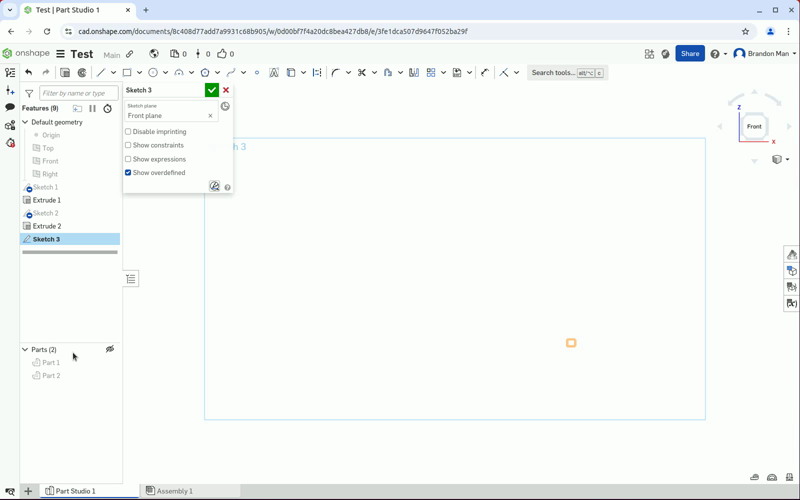
key(c)
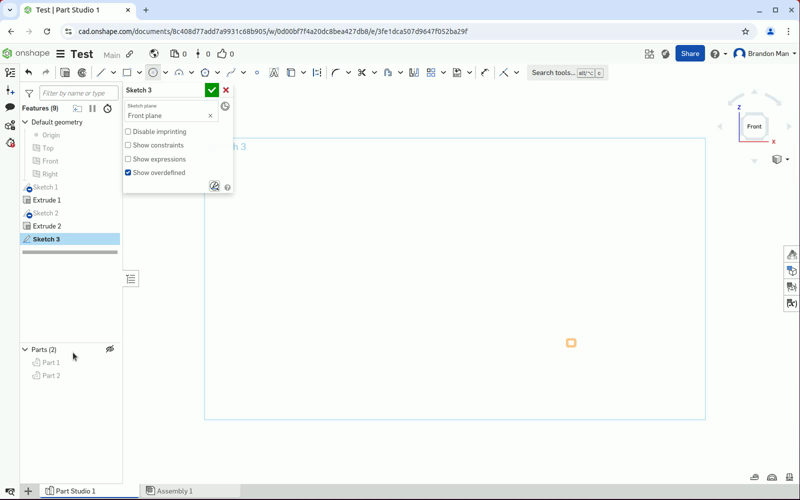
key_down(shift)
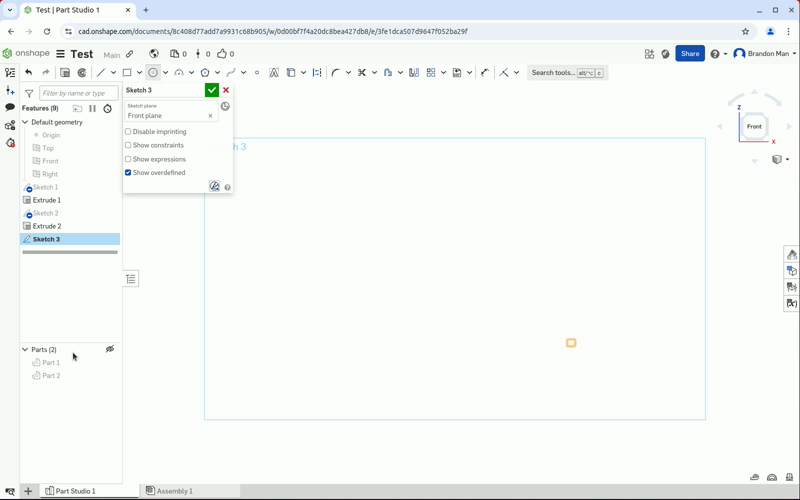
mouse_move(364, 247)
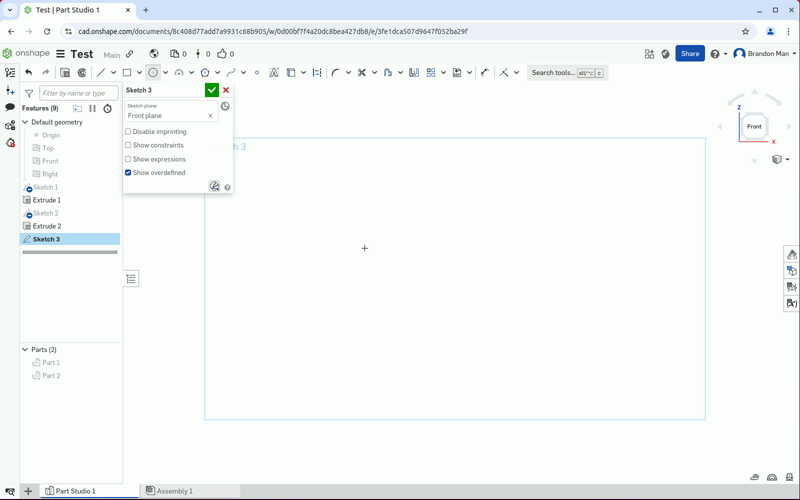
click(364, 247)
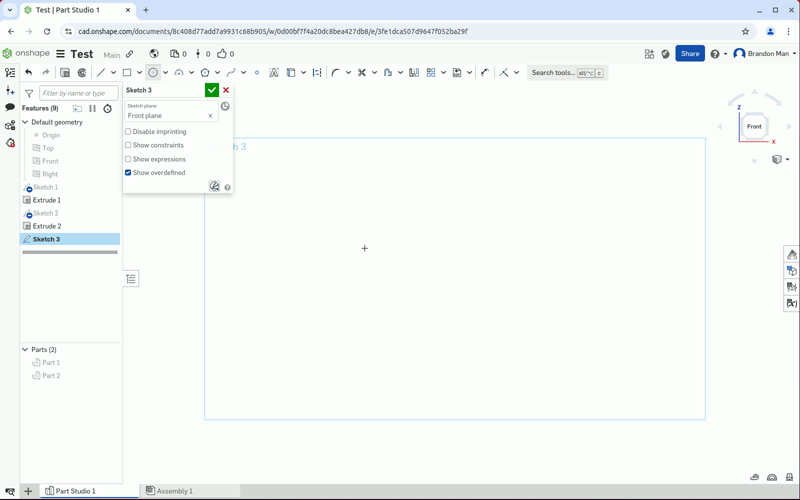
key_up(shift)
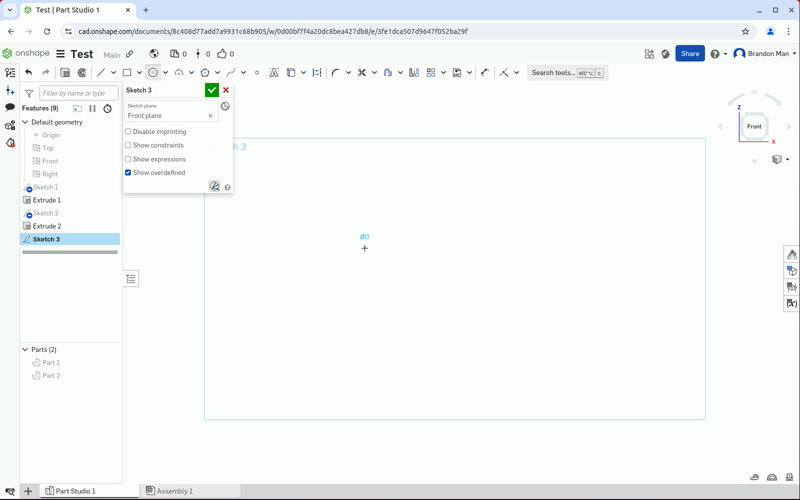
mouse_move(372, 247)
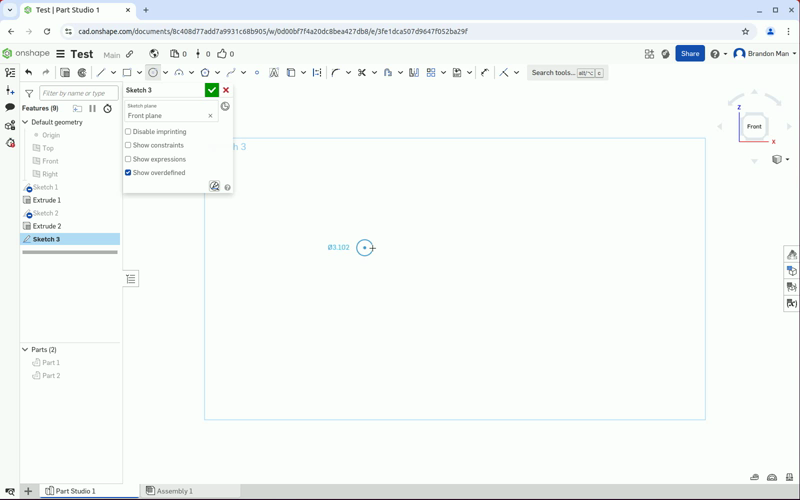
click(372, 247)
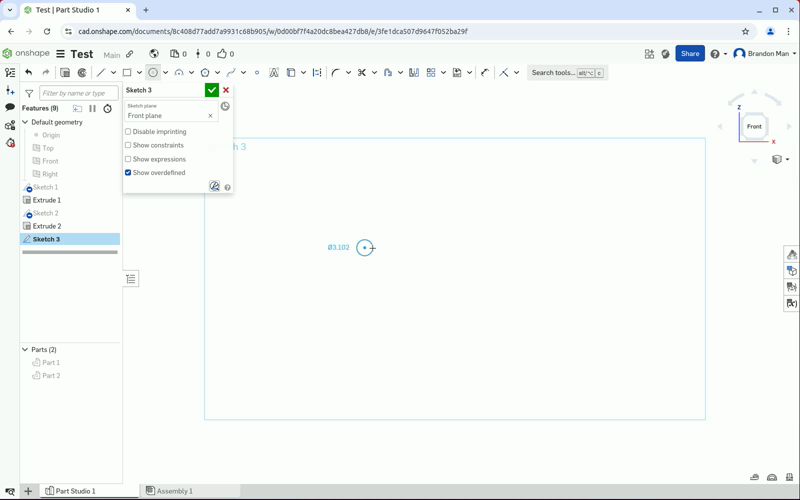
key(esc)
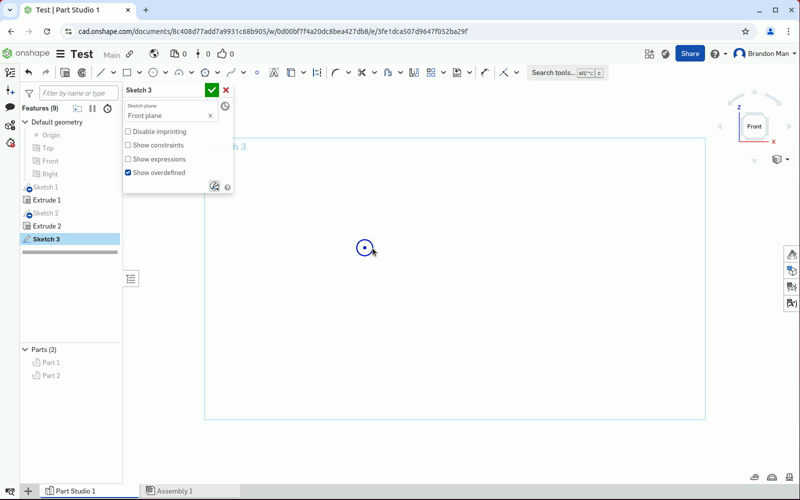
mouse_move(358, 251)
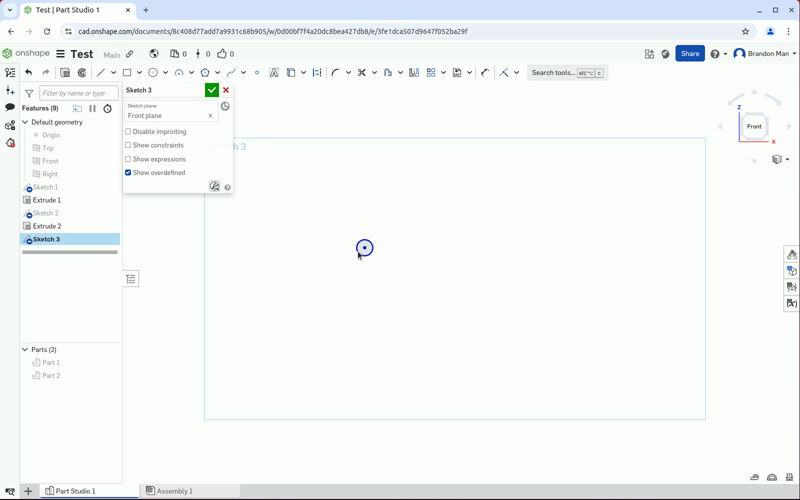
scroll(6)
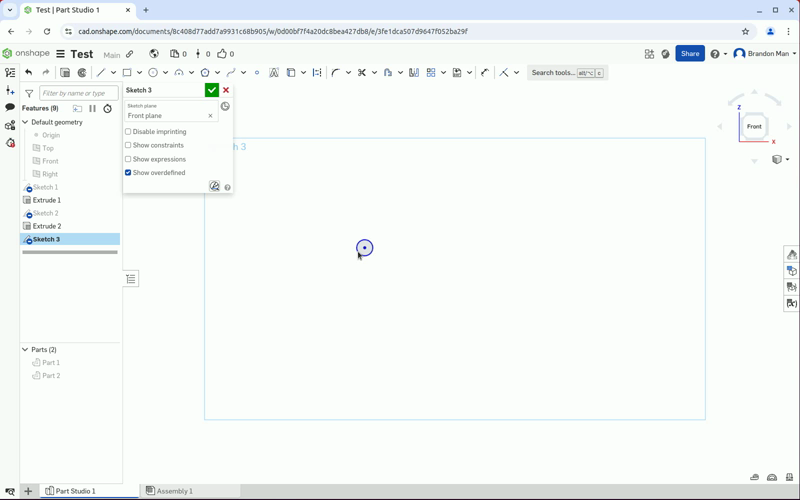
scroll(6)
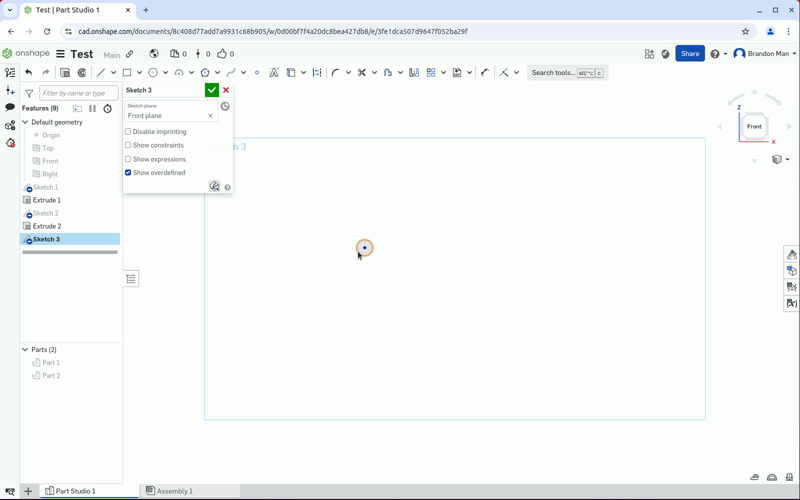
scroll(6)
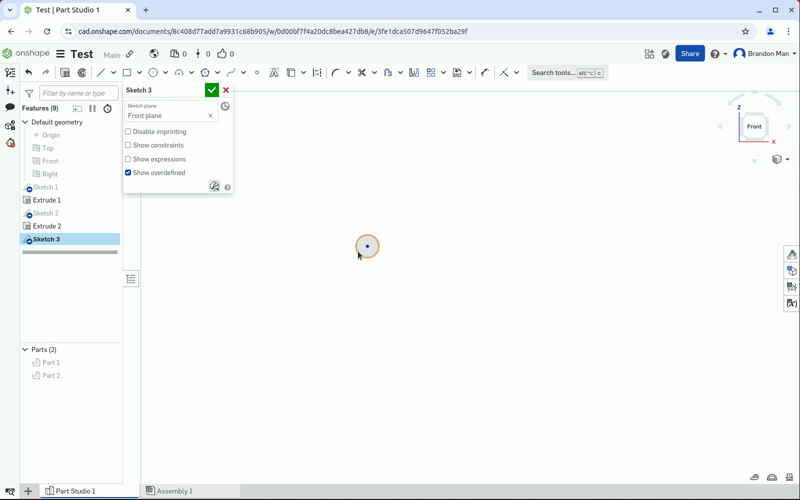
scroll(6)
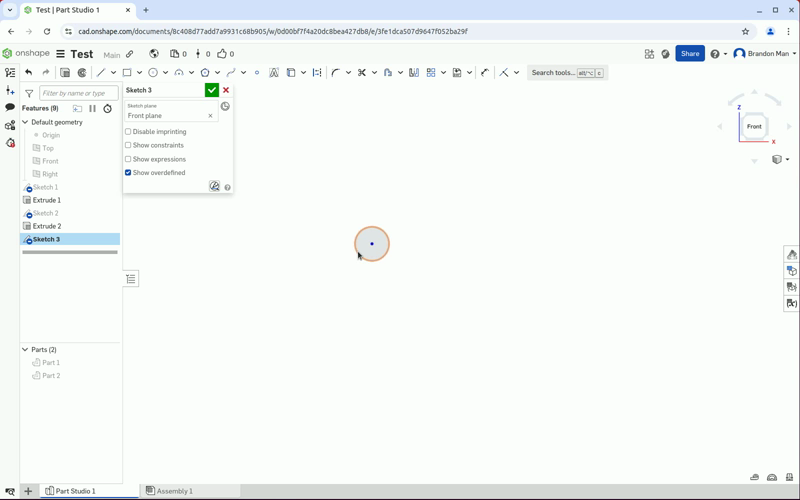
scroll(6)
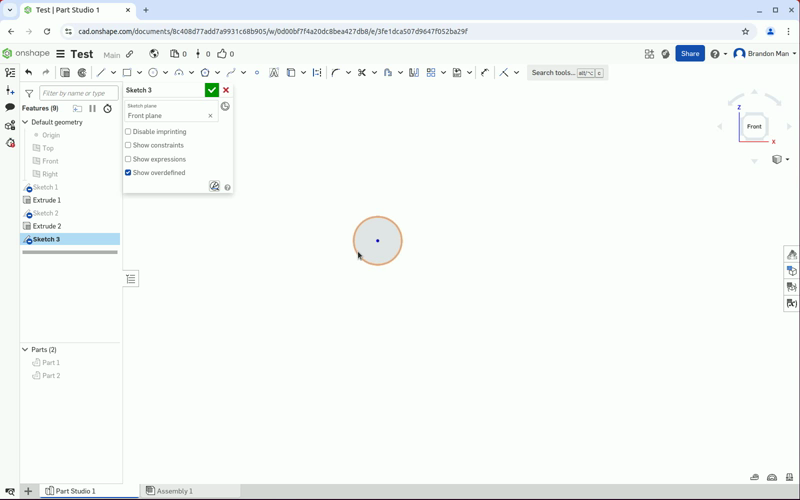
scroll(6)
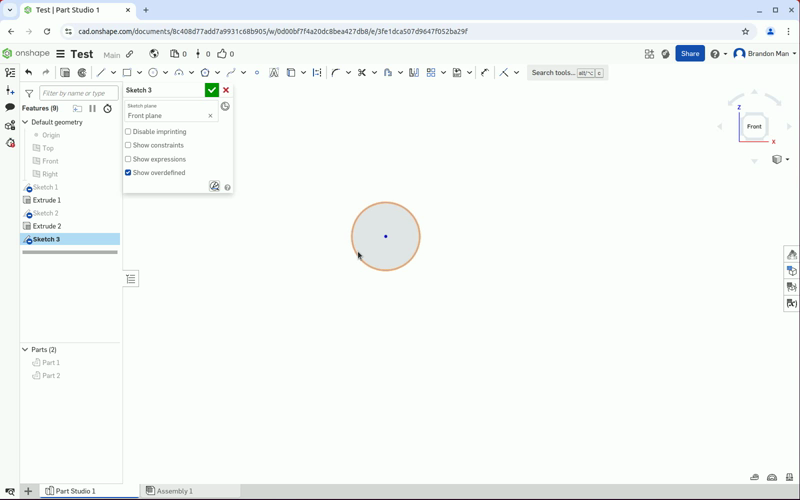
scroll(6)
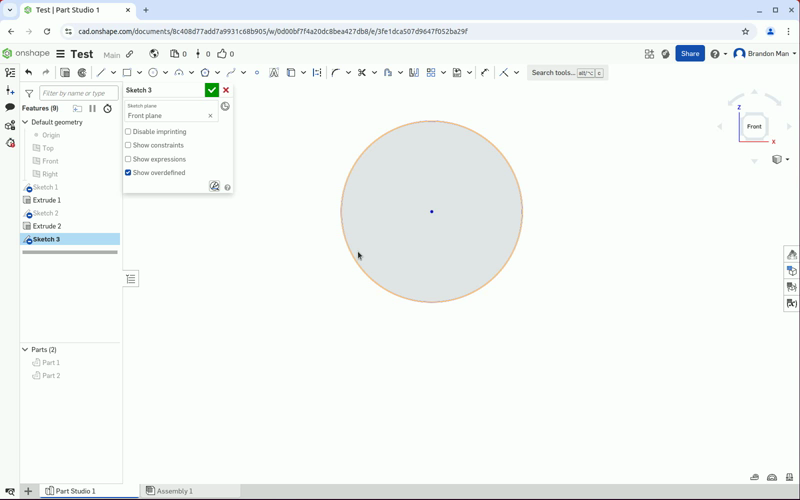
click(358, 251)
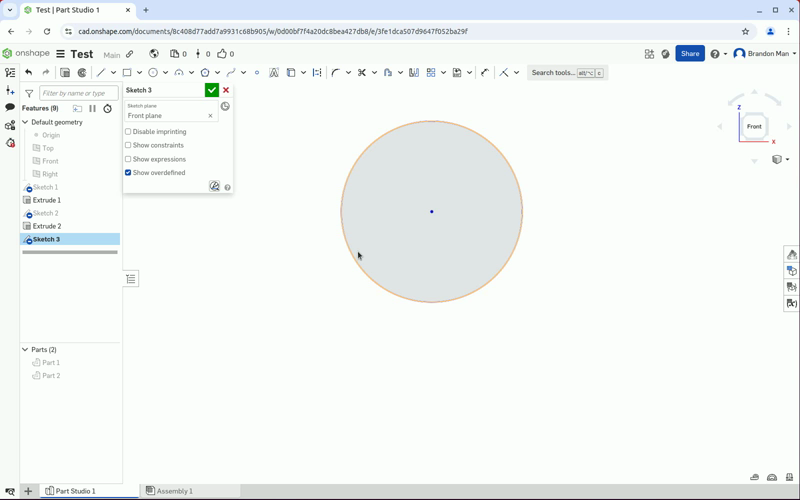
scroll(-6)
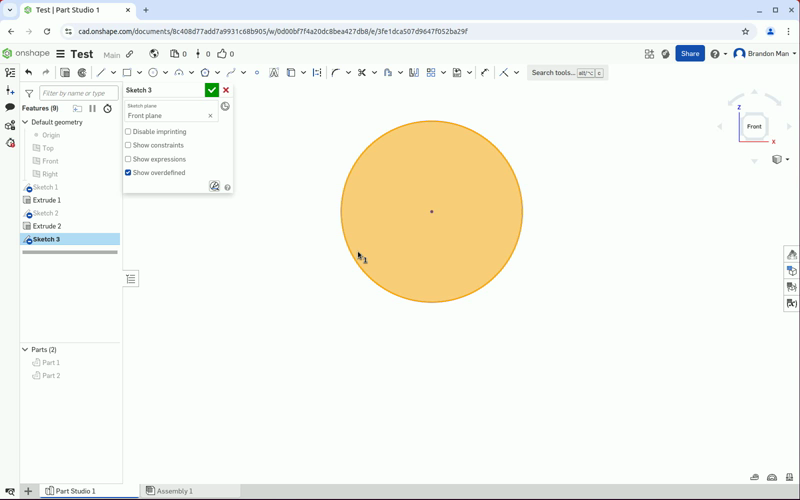
scroll(-6)
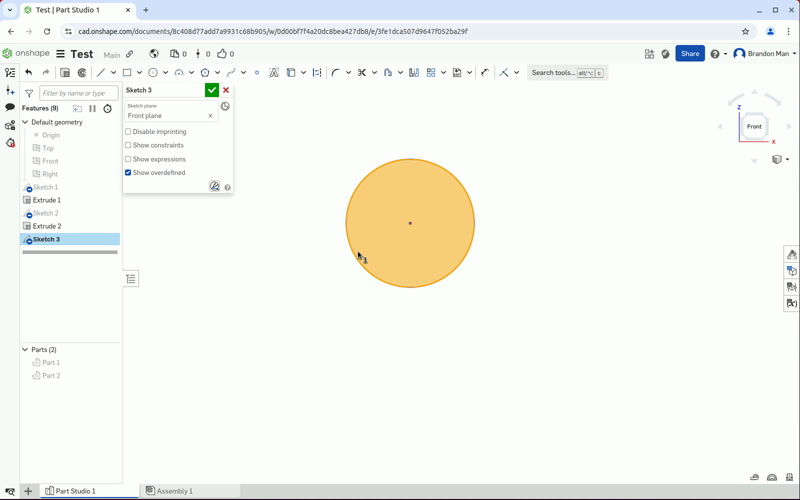
scroll(-6)
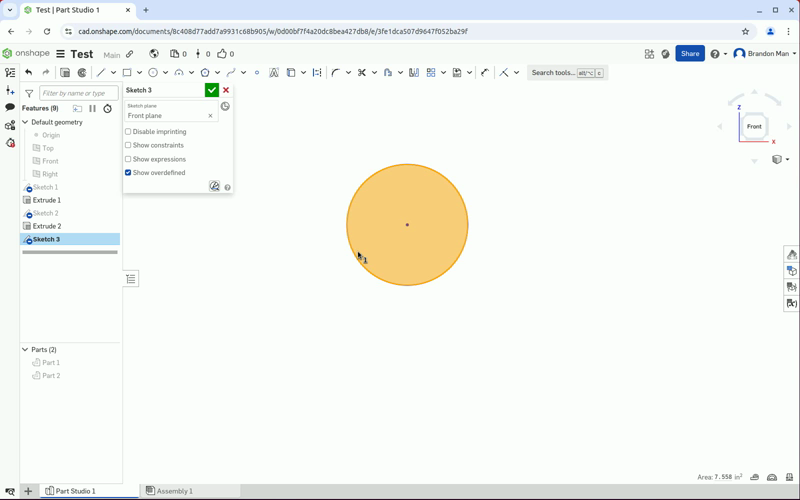
scroll(-6)
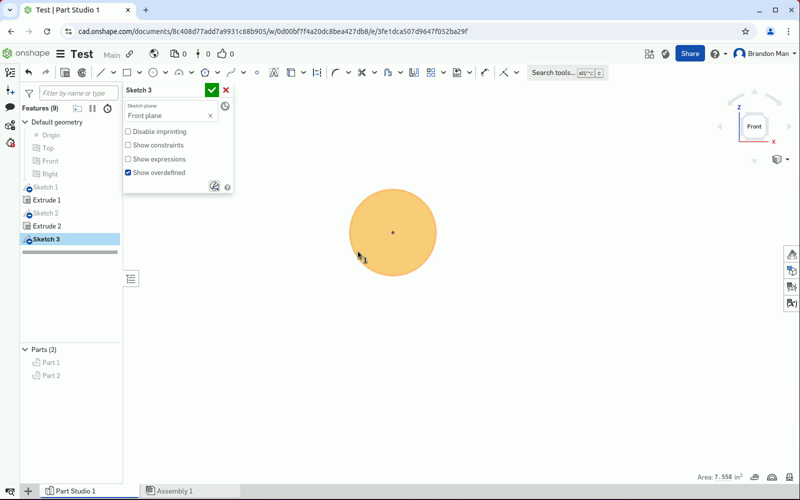
scroll(-6)
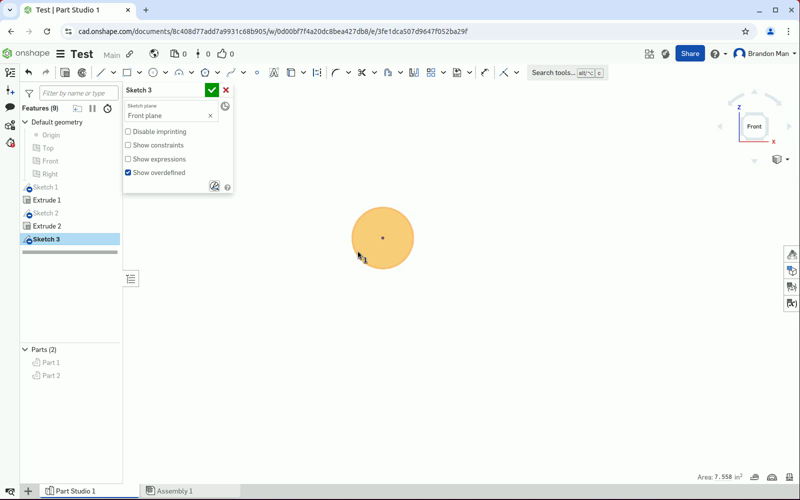
scroll(-6)
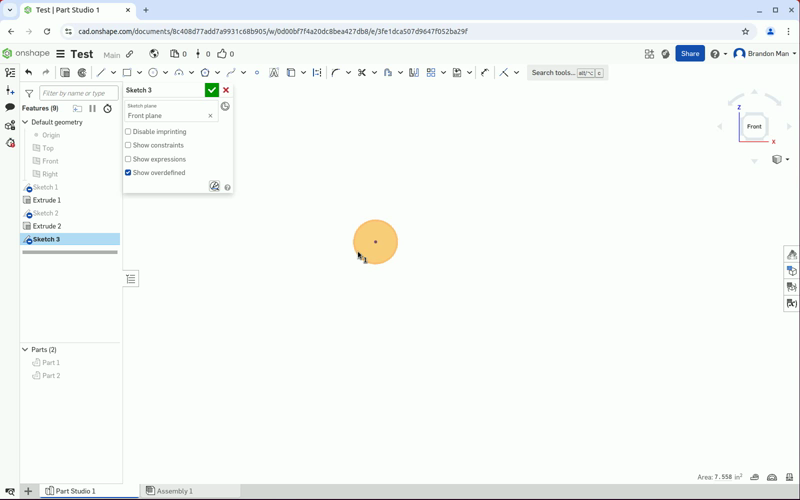
scroll(-6)
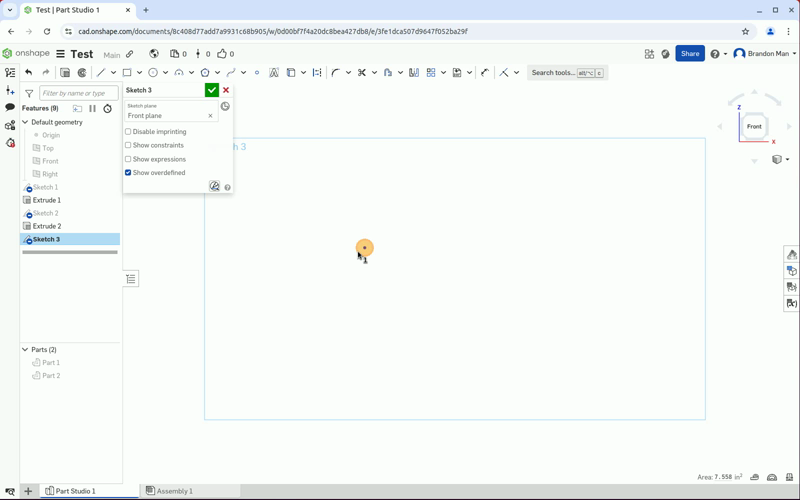
mouse_move(73, 352)
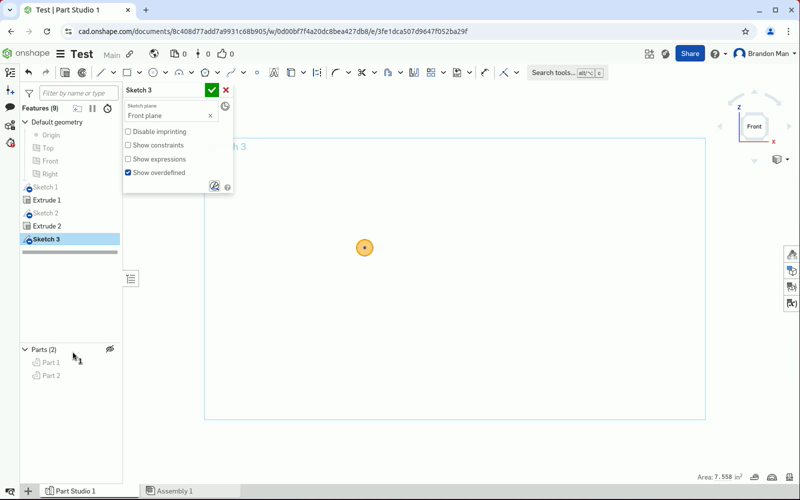
key(shift+y)
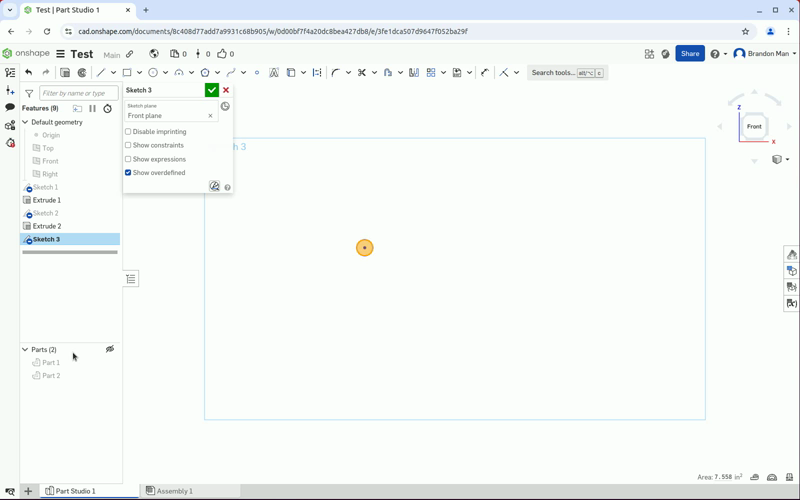
key(shift+e)
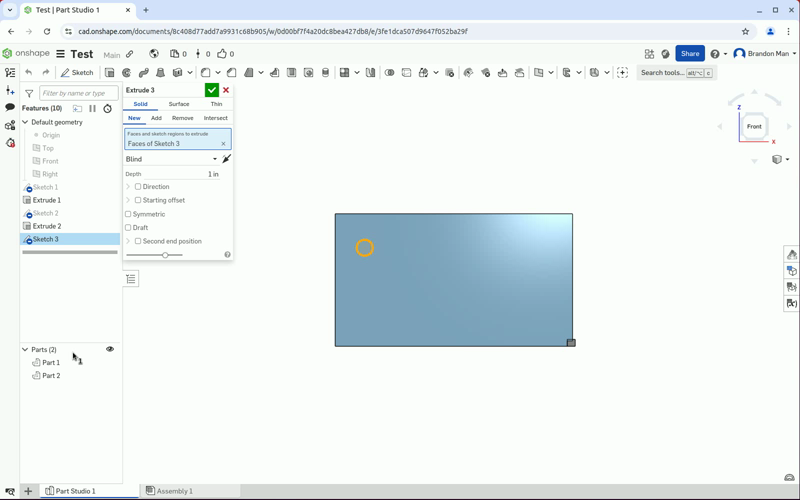
mouse_move(143, 106)
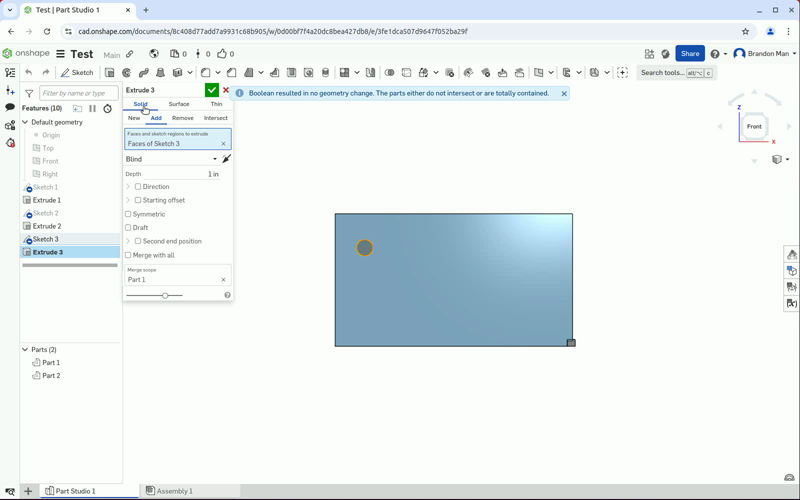
click(143, 106)
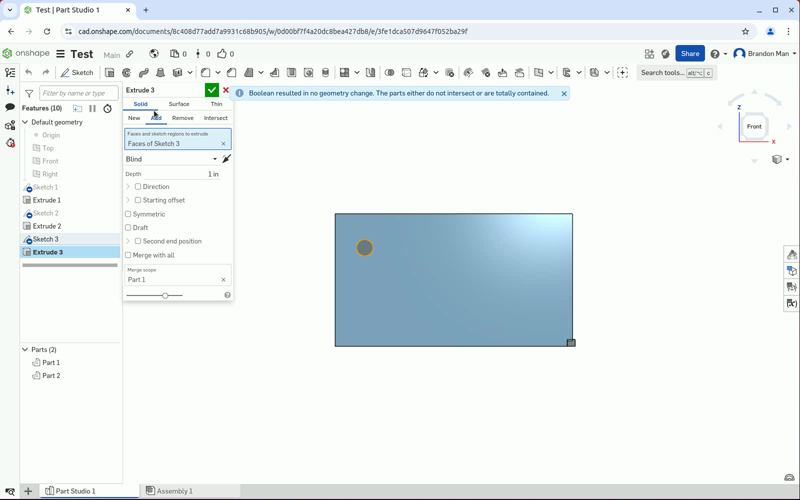
mouse_move(186, 120)
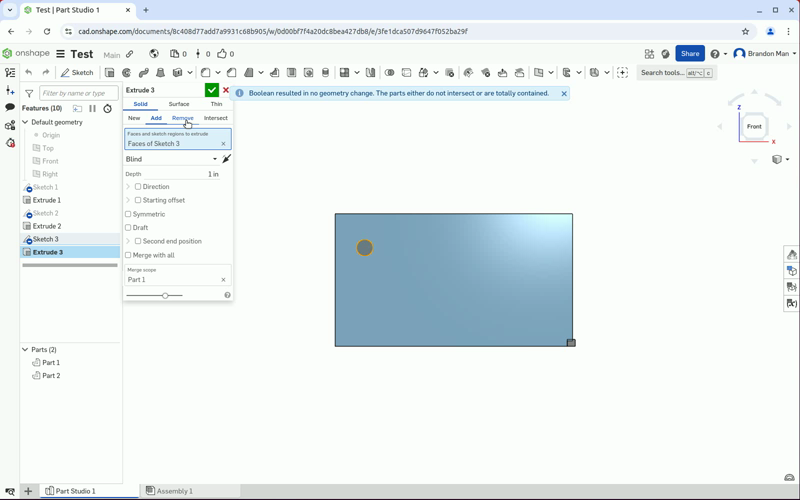
click(186, 120)
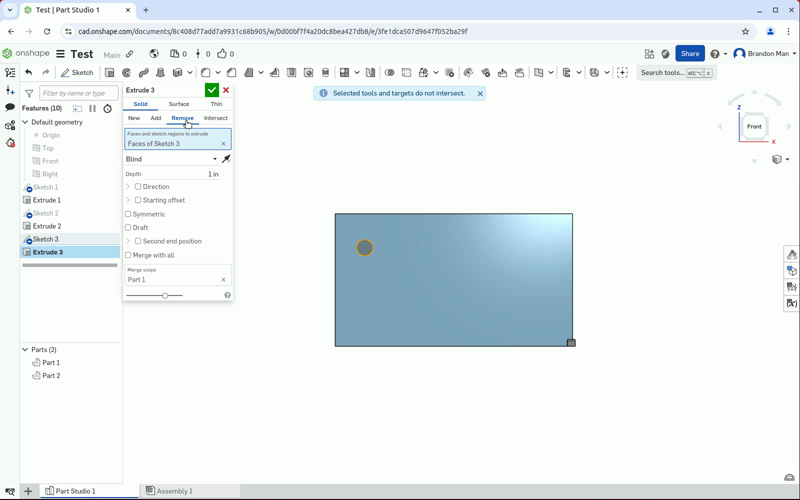
key(tab, 4)
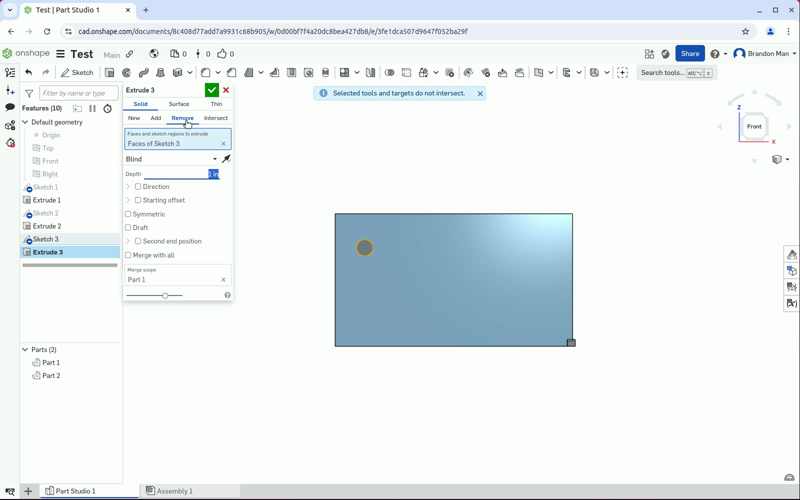
text(-5.777)
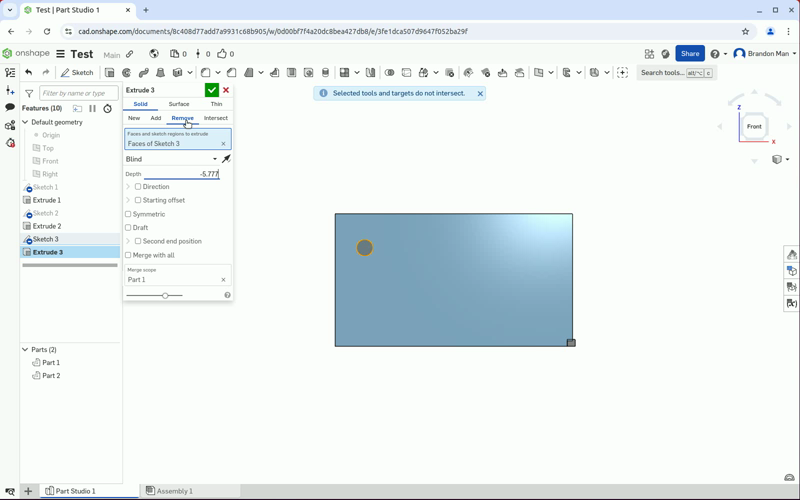
key(tab, 6)
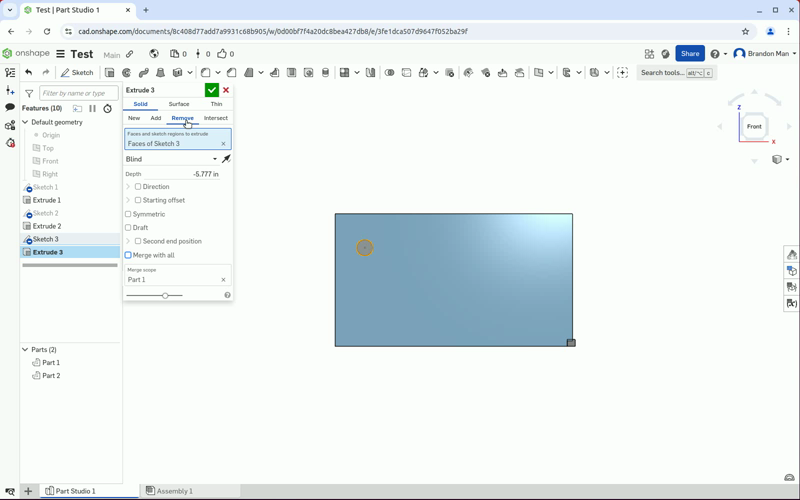
key(space)
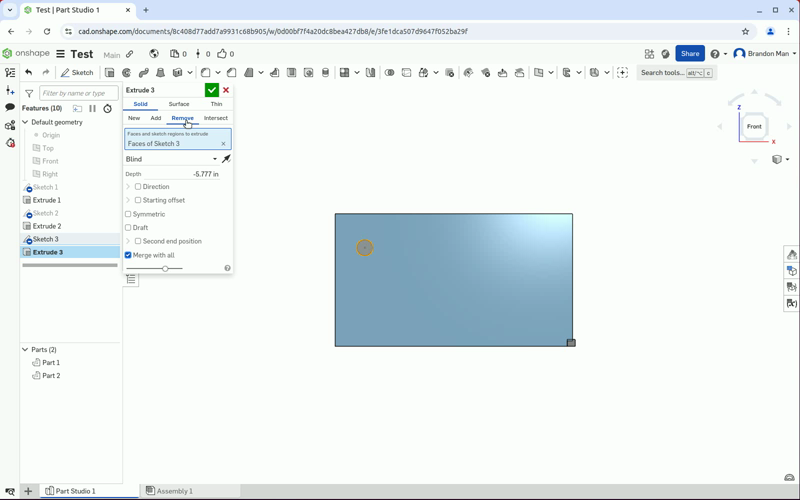
key(enter)
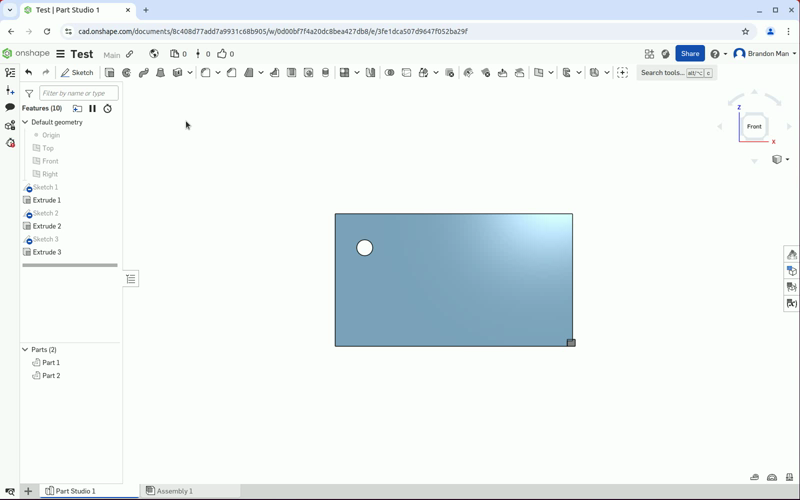
key(shift+h)
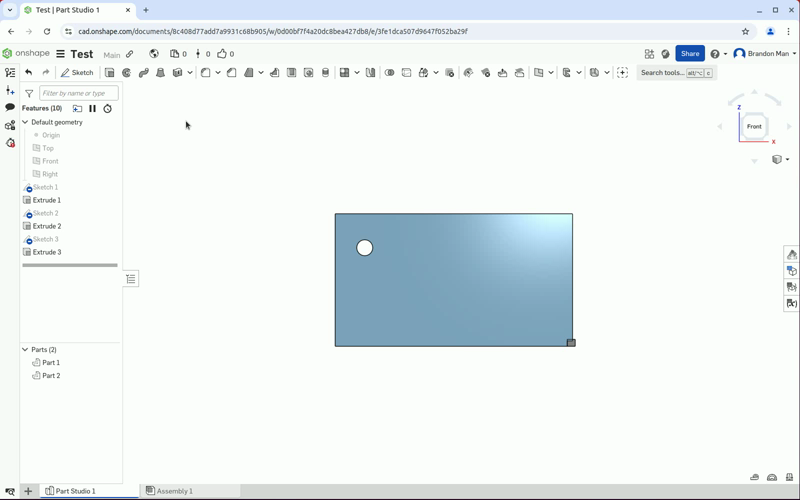
key(shift+h)
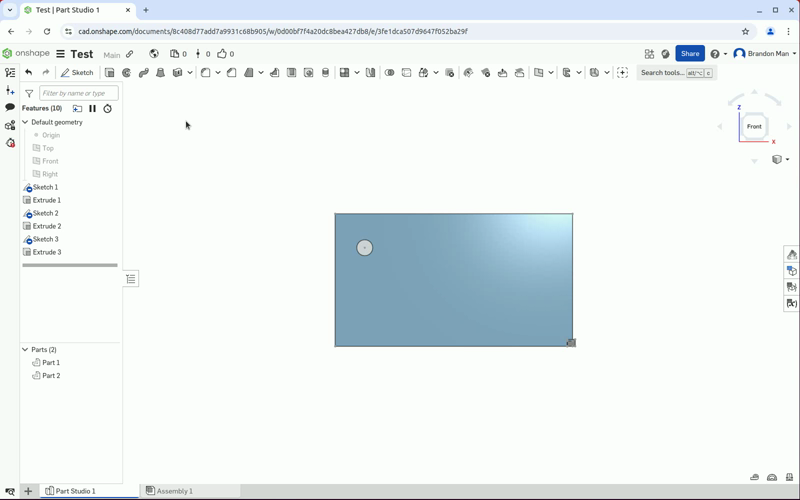
key(shift+7)
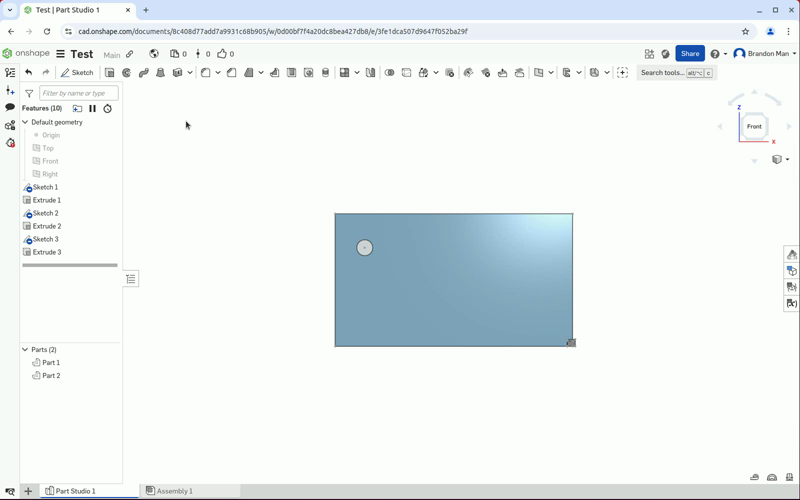
key(left, 2)
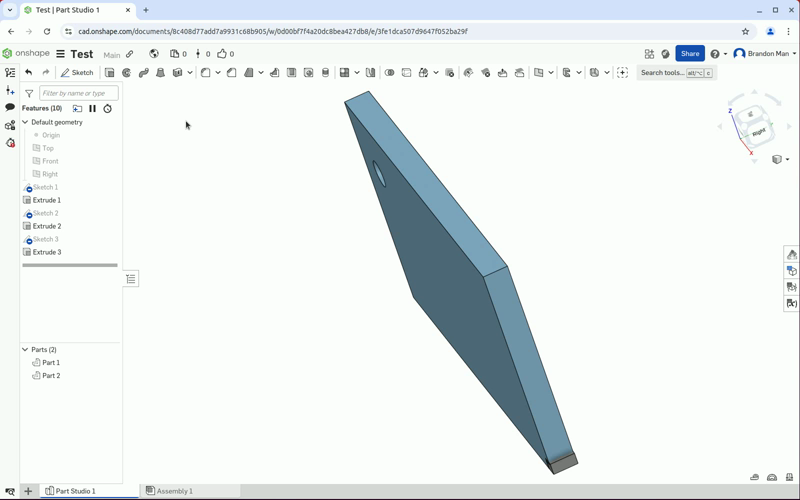
key(down, 2)
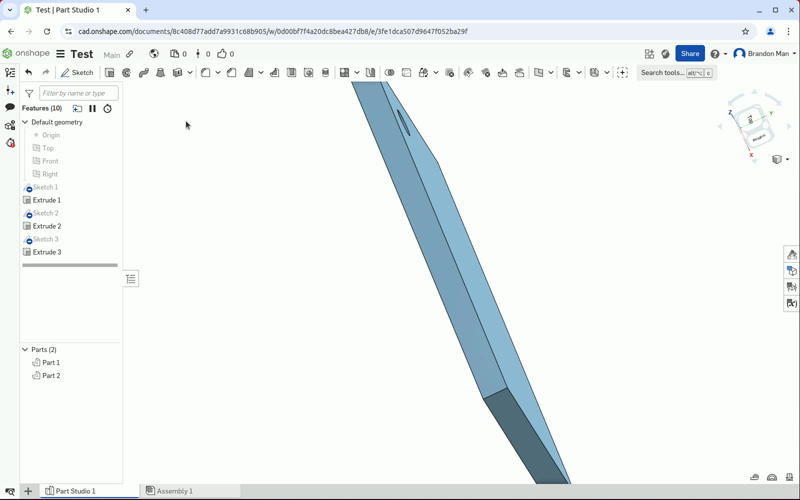
key(up, 2)
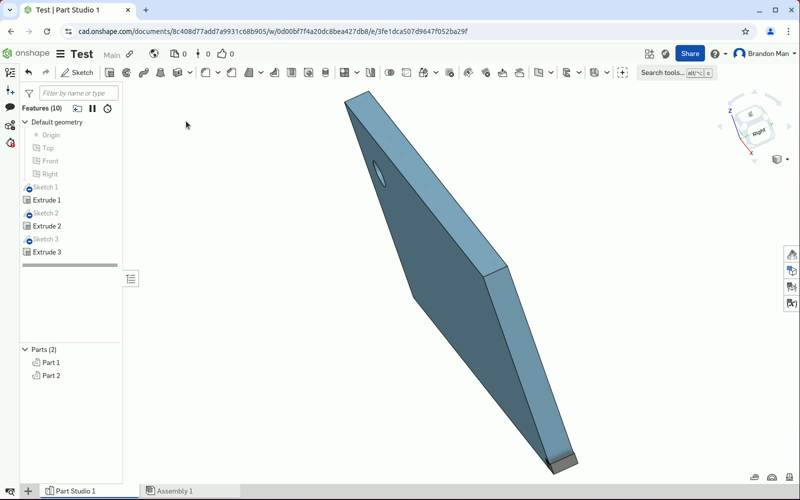
key(right, 2)
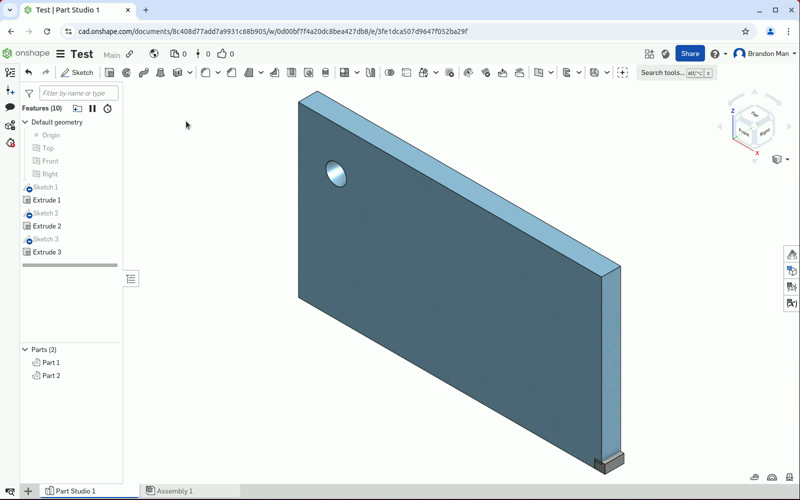
mouse_move(73, 189)
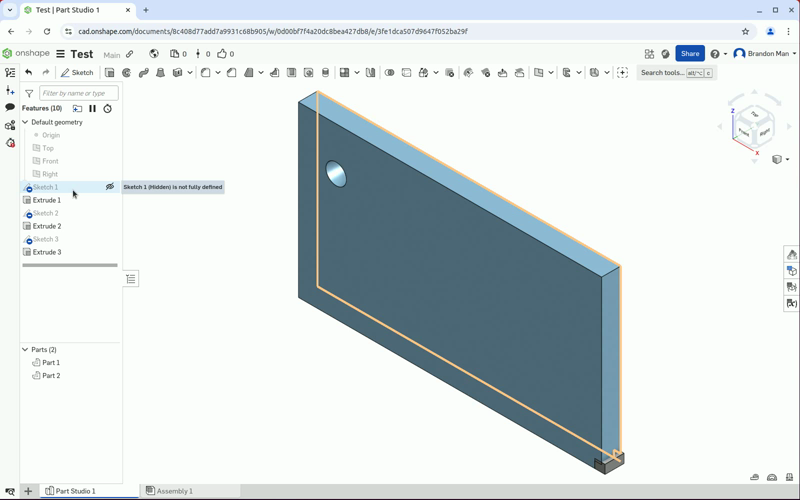
click(73, 189)